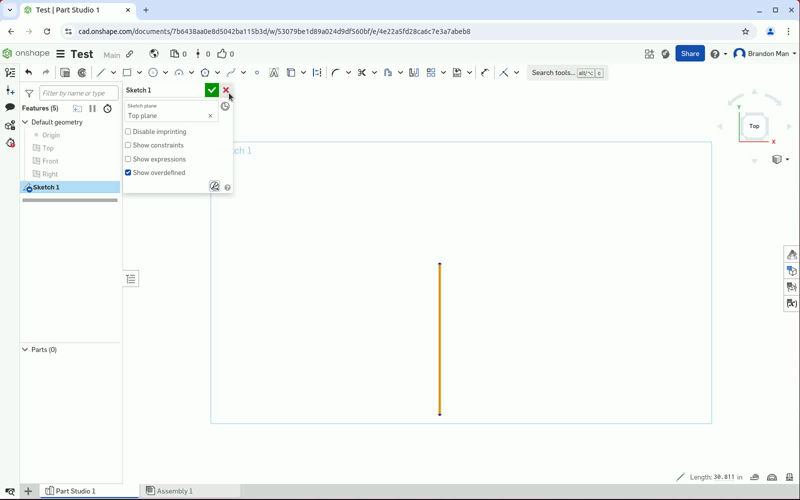
key(shift+h)
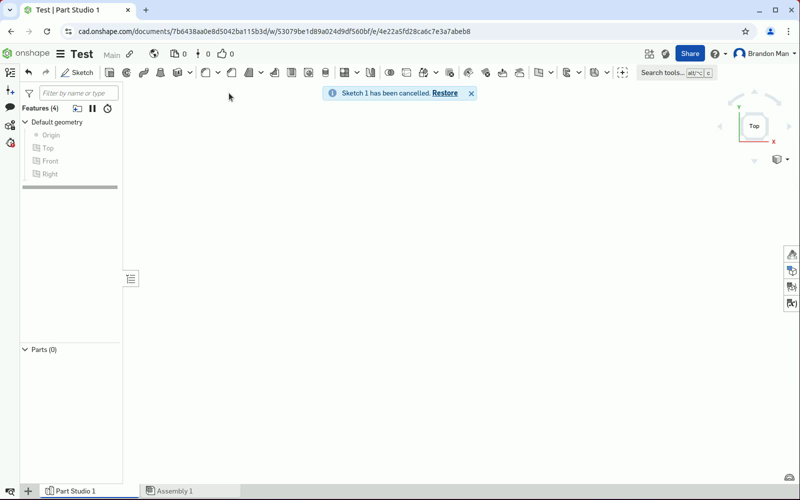
mouse_move(73, 352)
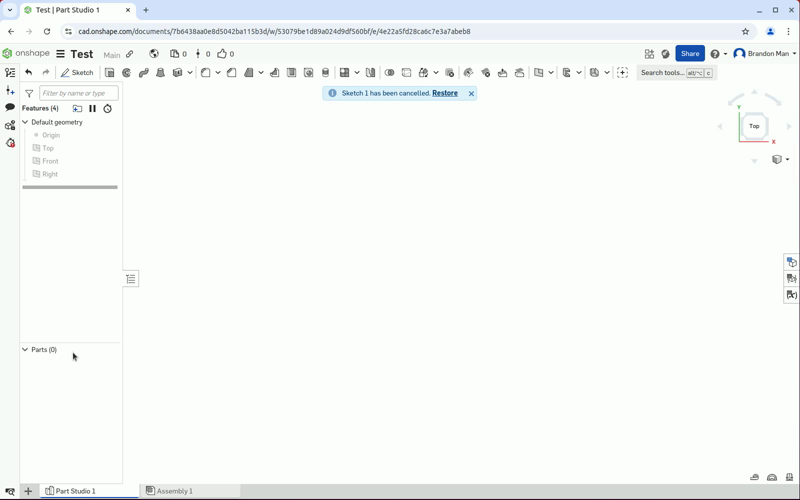
key(y)
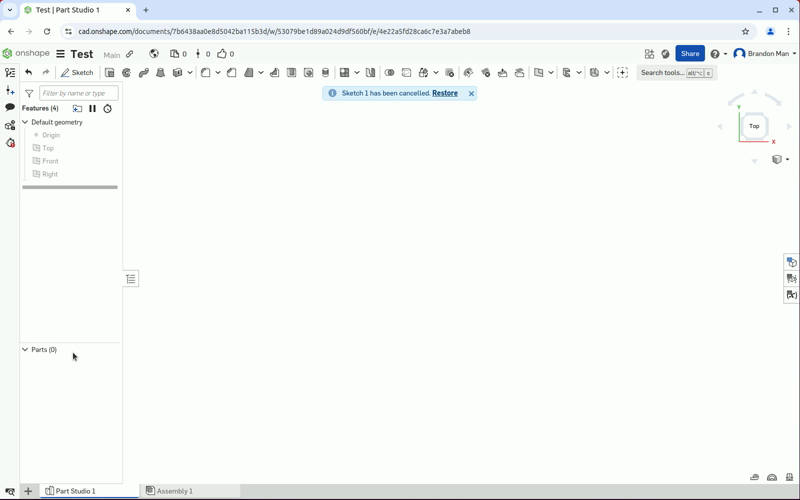
key(shift+p)
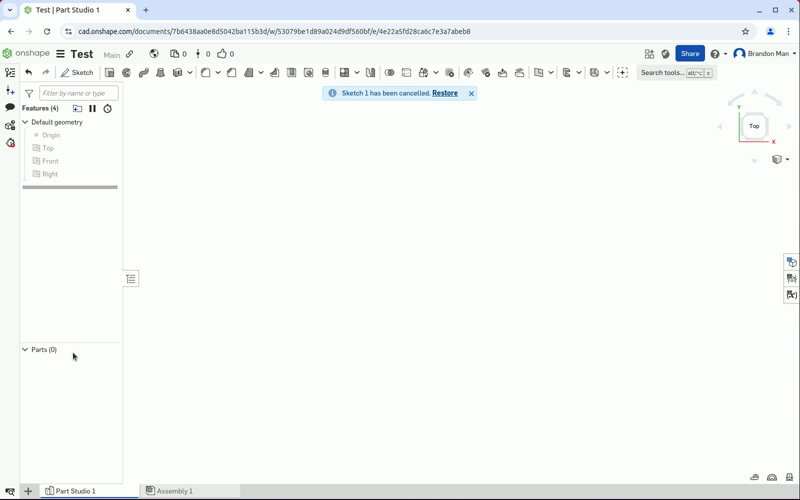
key(space)
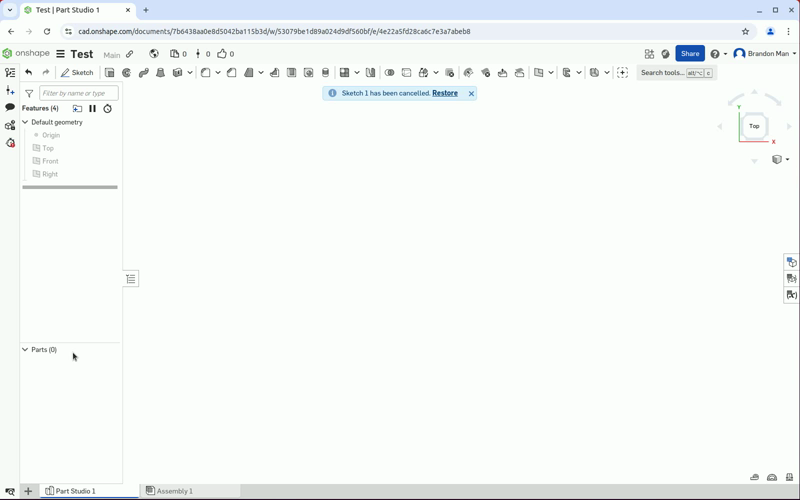
key_down(shift)
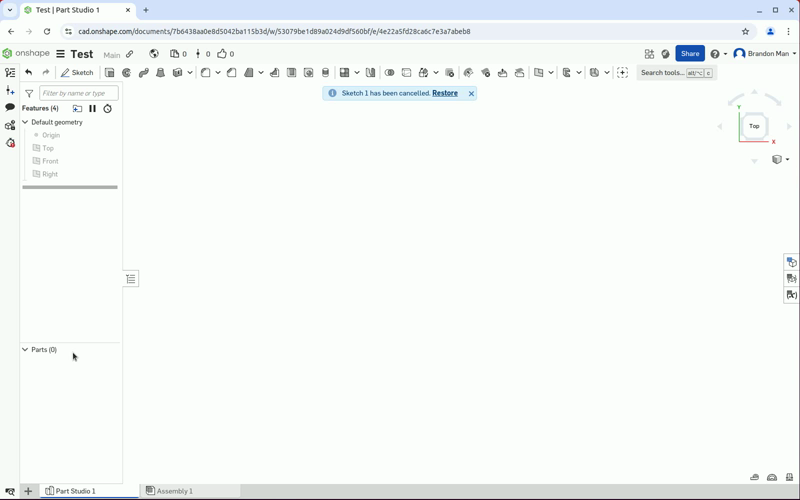
key(up)
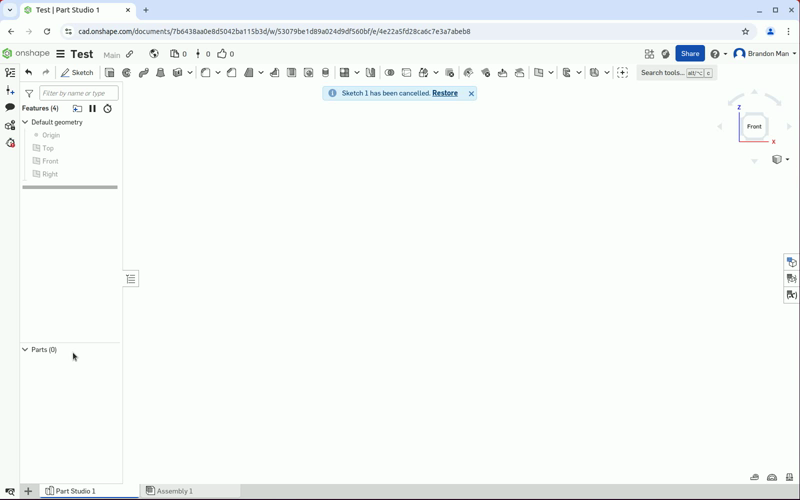
key_up(shift)
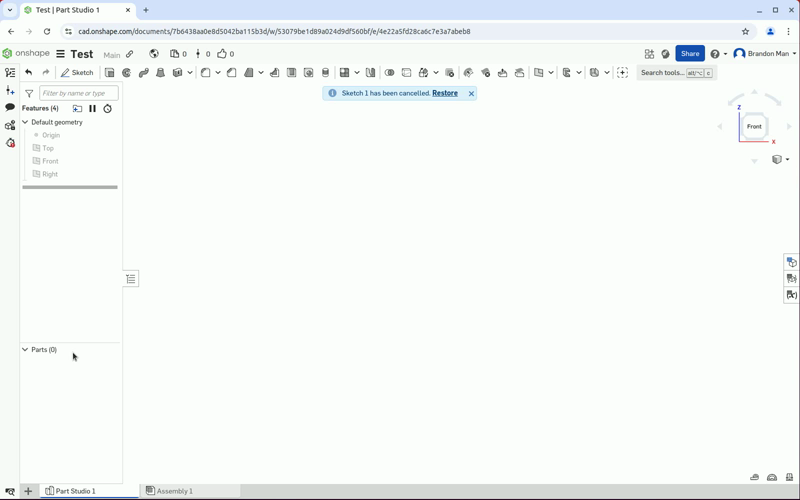
mouse_move(73, 352)
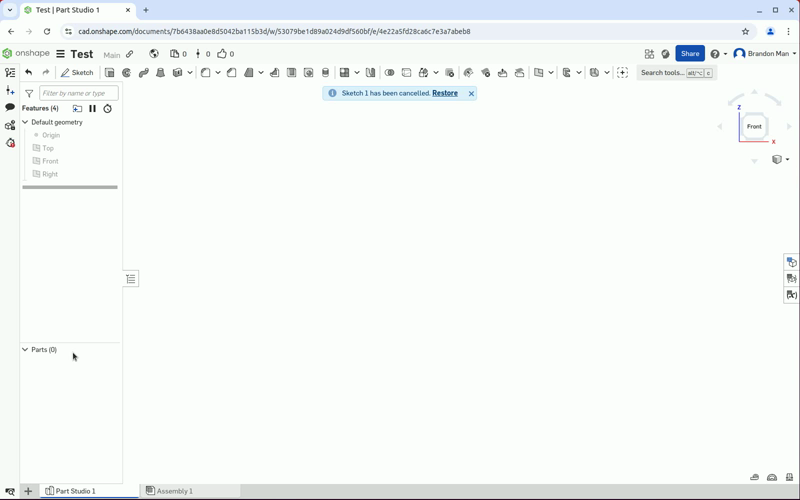
key(shift+y)
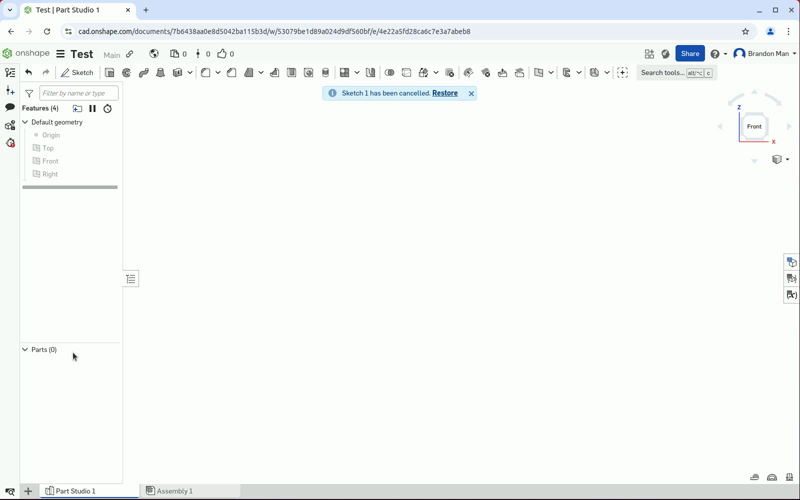
key(shift+s)
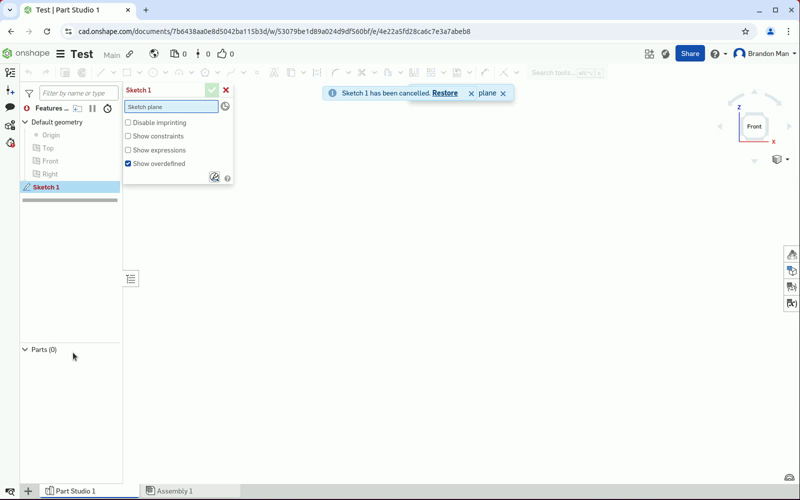
mouse_move(73, 163)
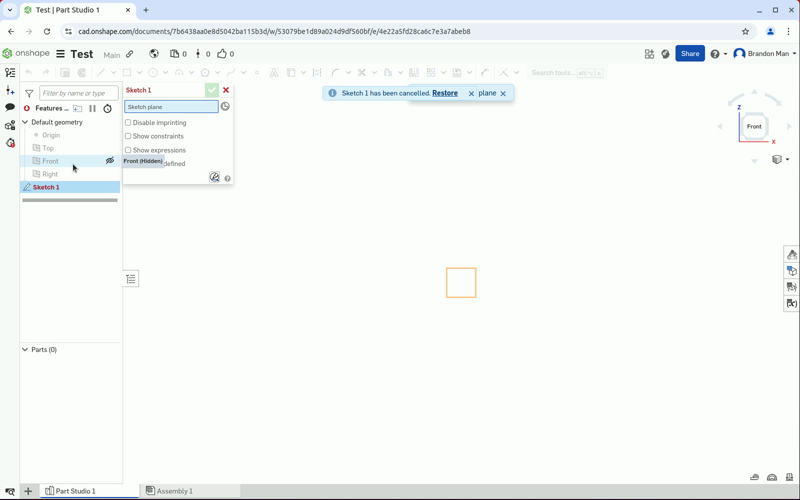
click(73, 163)
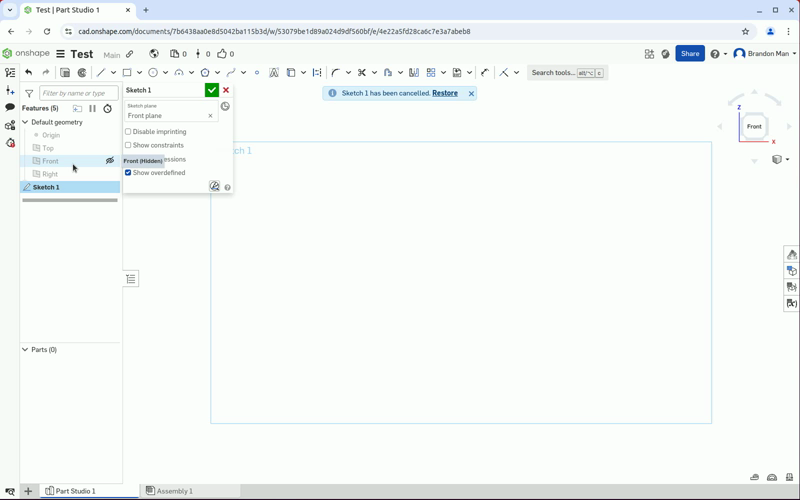
mouse_move(73, 352)
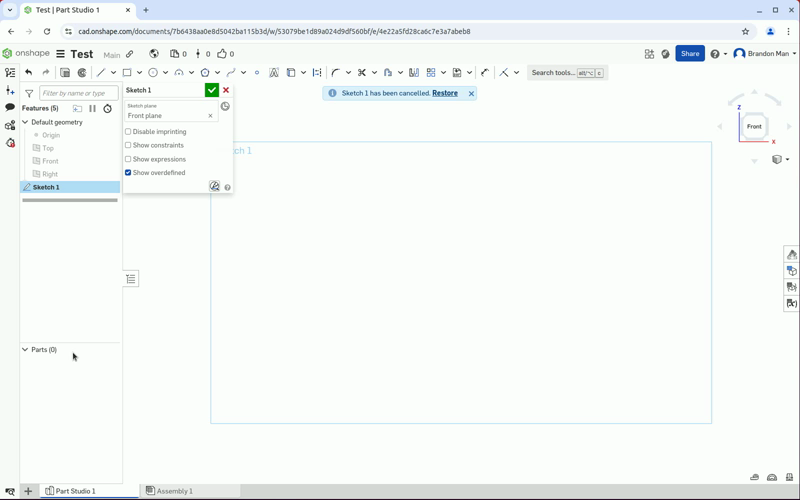
key(y)
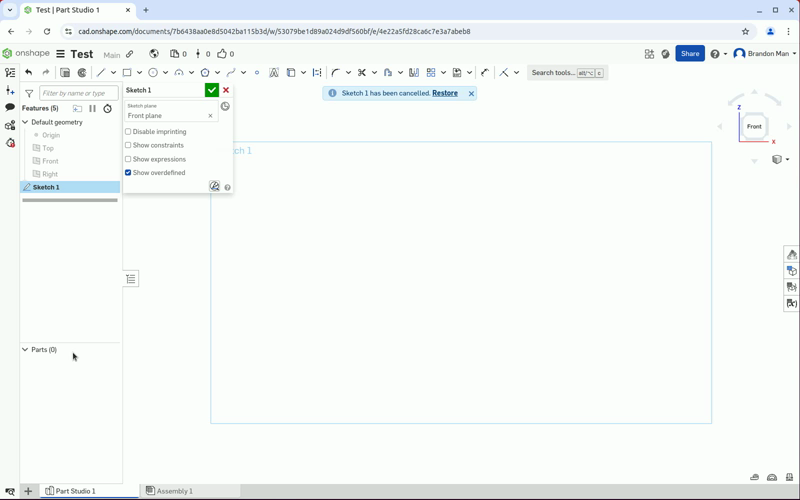
key(c)
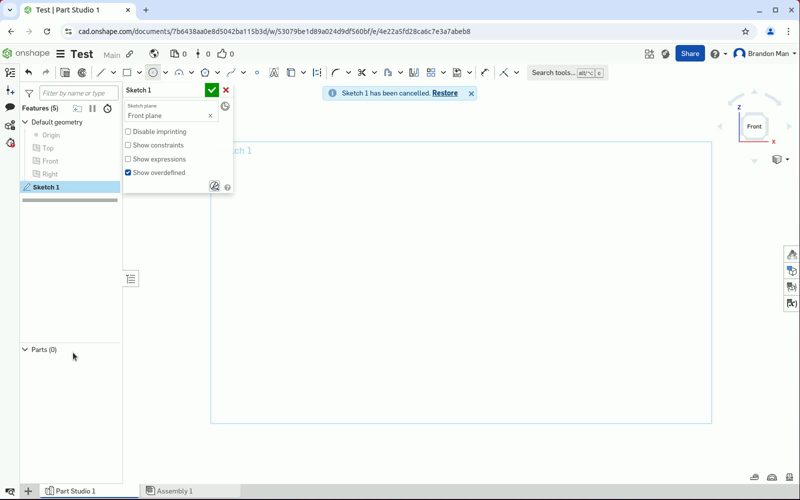
key_down(shift)
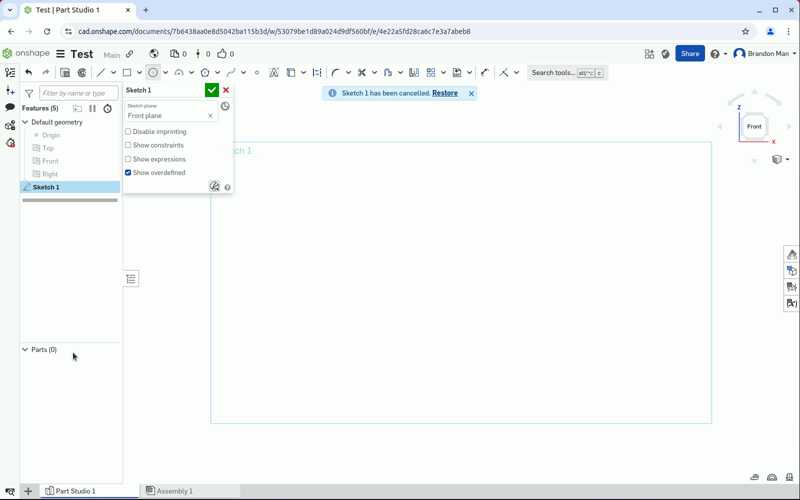
mouse_move(399, 282)
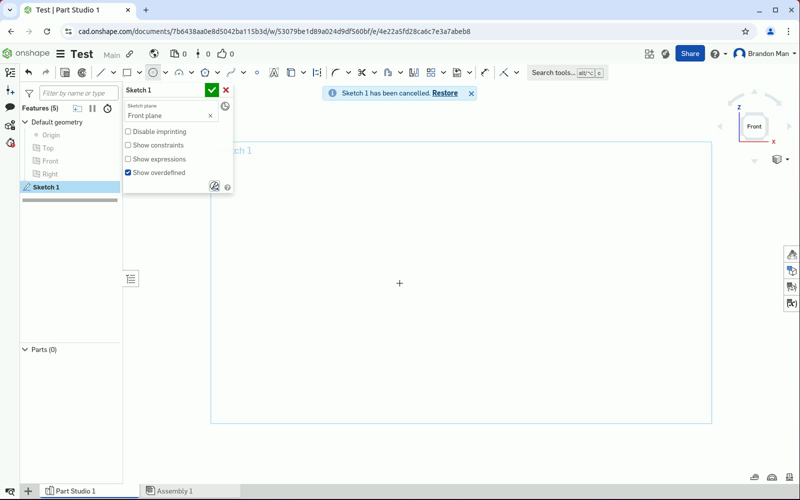
click(399, 282)
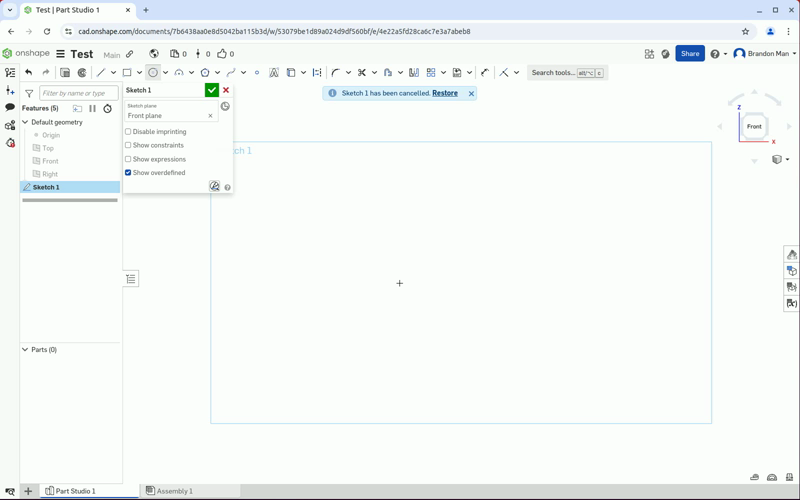
key_up(shift)
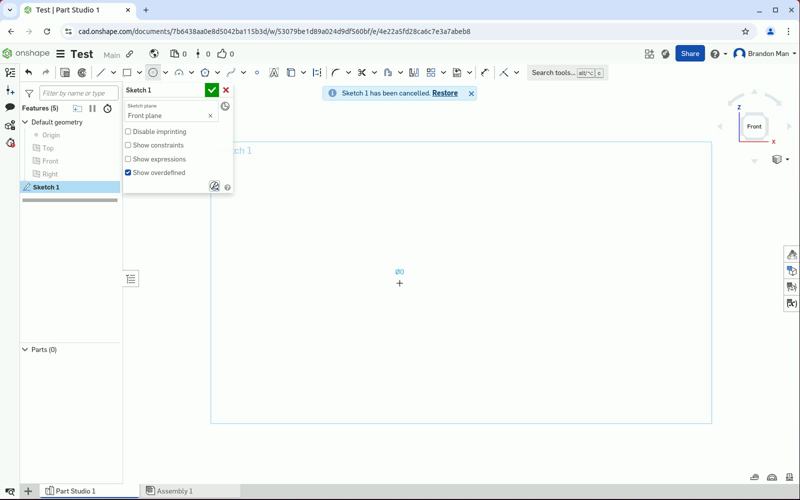
mouse_move(451, 282)
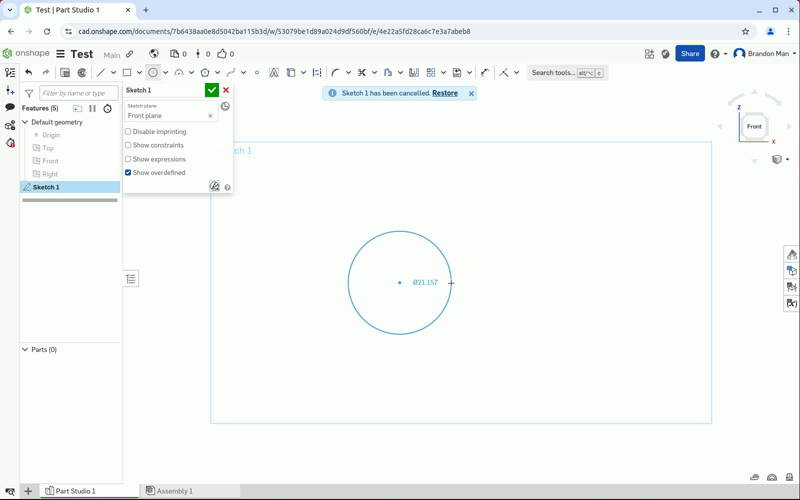
click(451, 282)
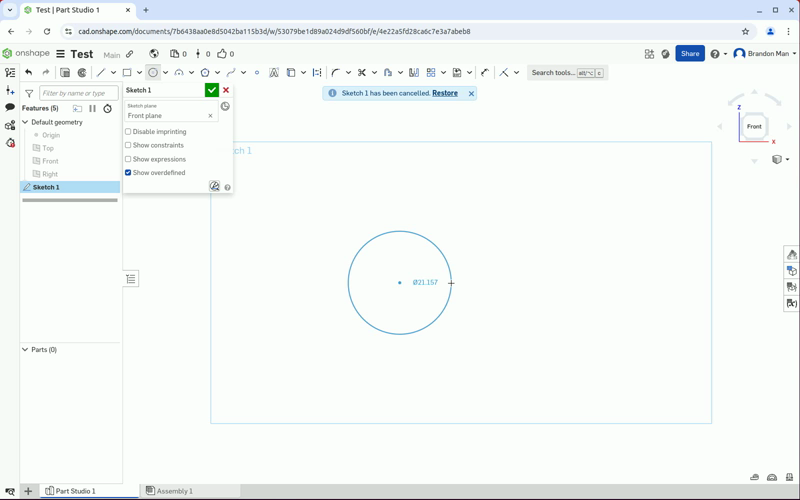
key(esc)
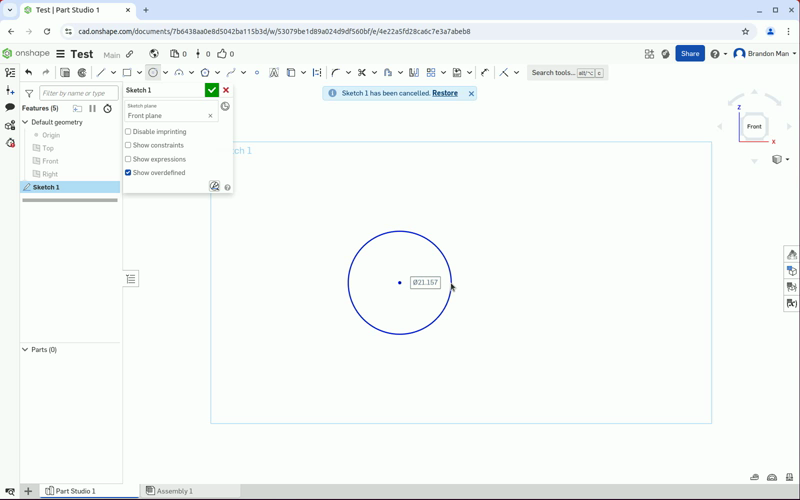
key(c)
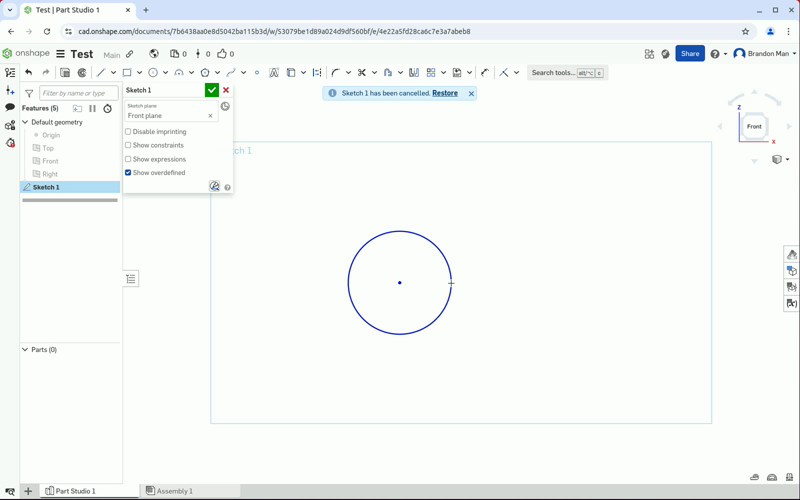
key_down(shift)
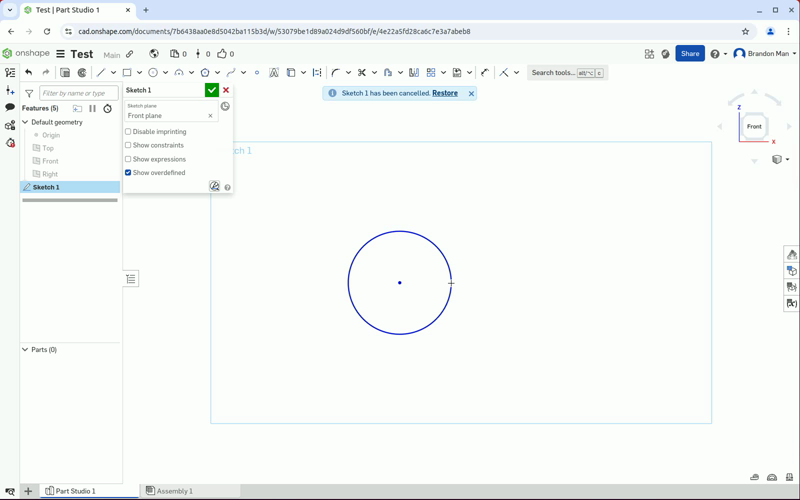
mouse_move(357, 259)
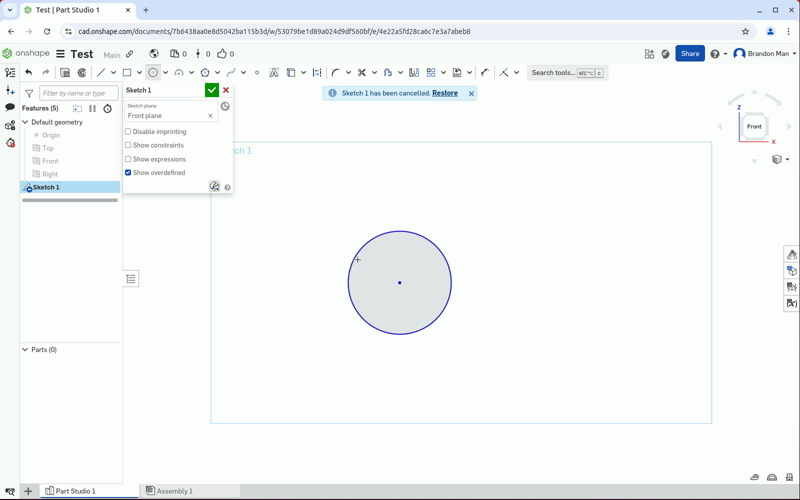
click(357, 259)
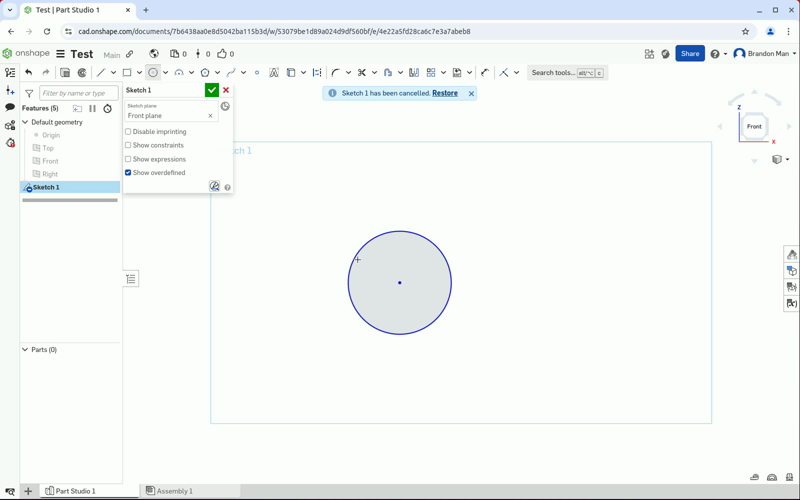
key_up(shift)
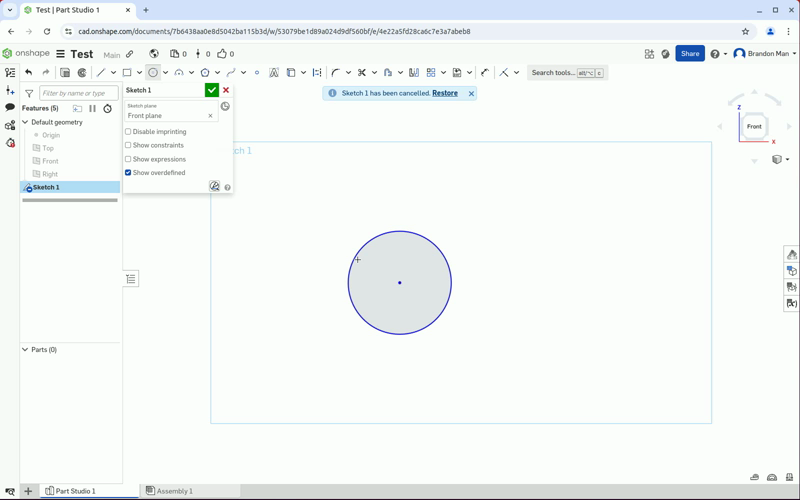
mouse_move(359, 259)
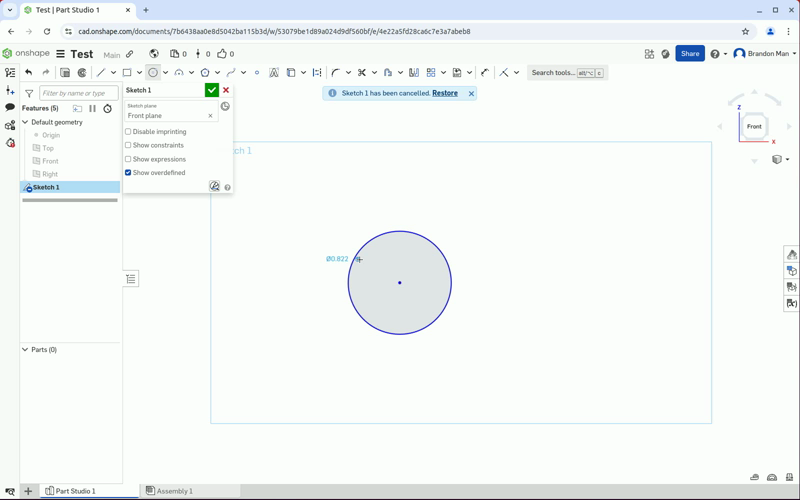
scroll(6)
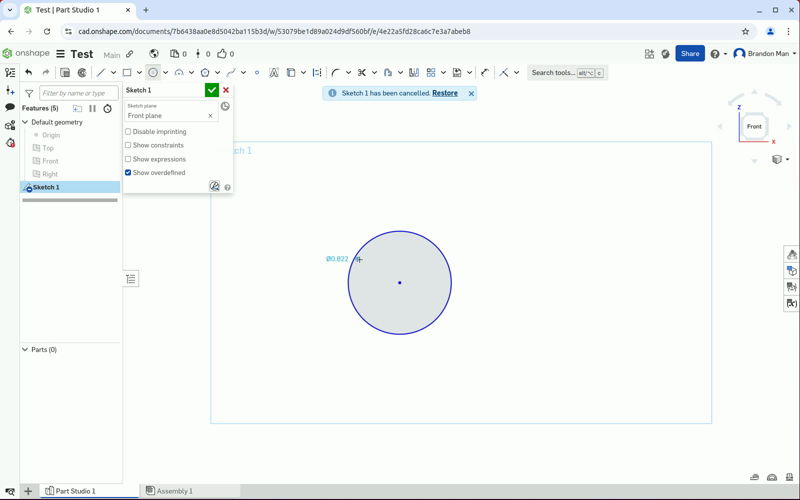
scroll(6)
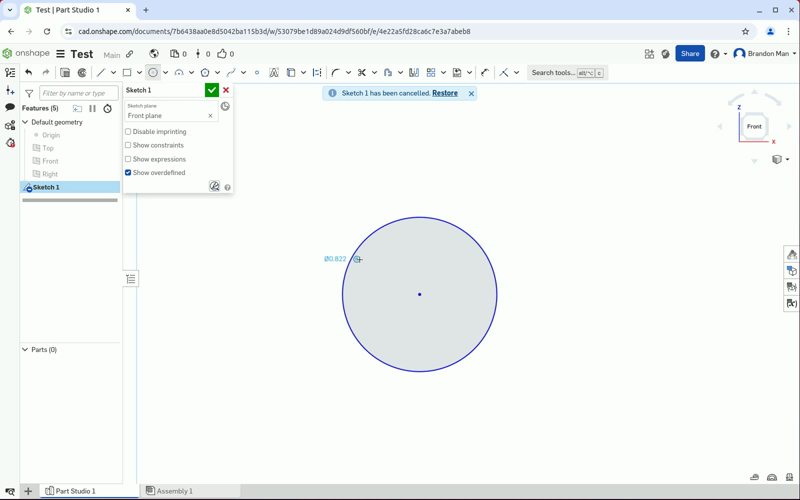
scroll(6)
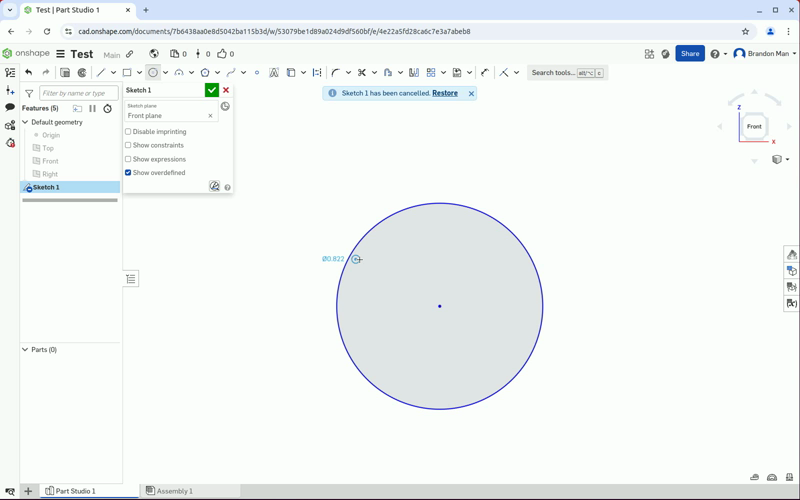
scroll(6)
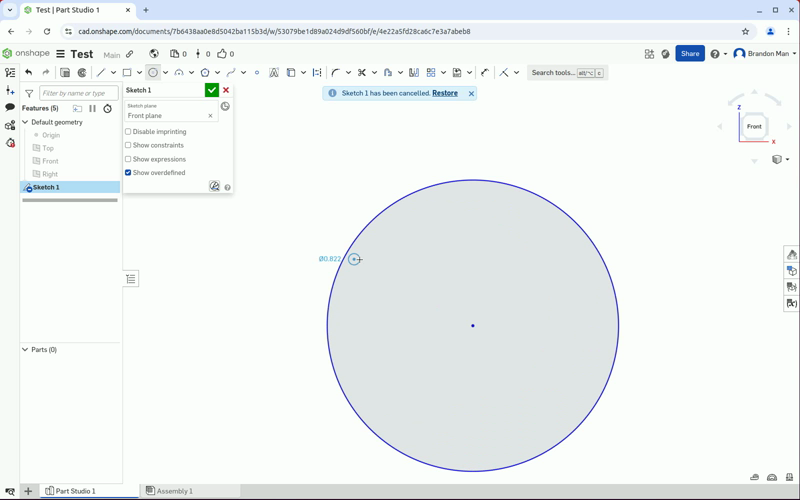
scroll(6)
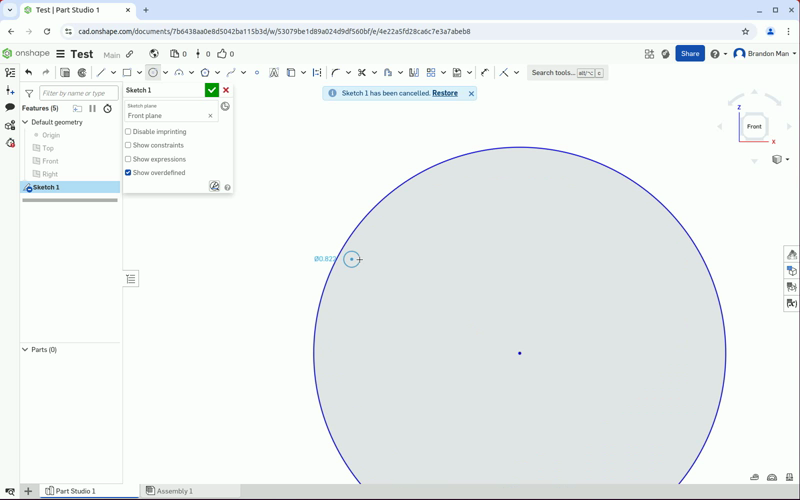
scroll(6)
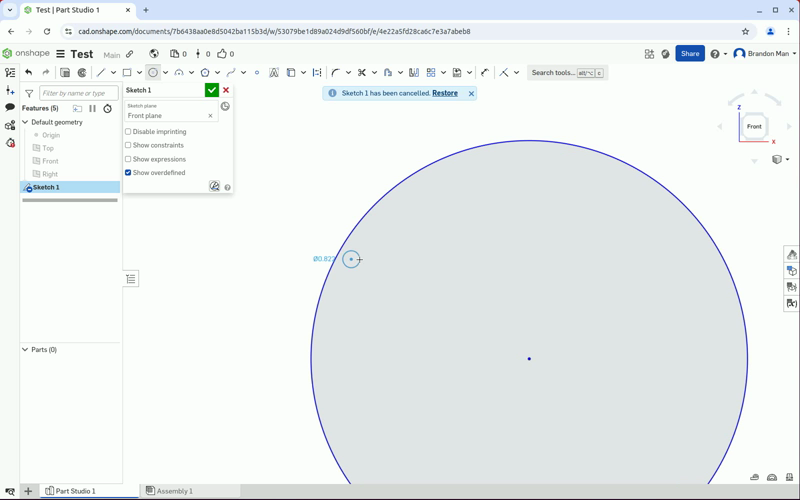
scroll(6)
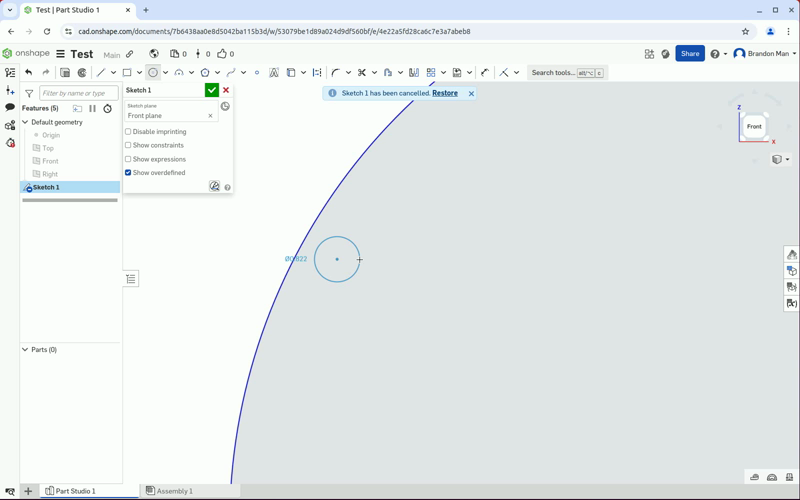
click(359, 259)
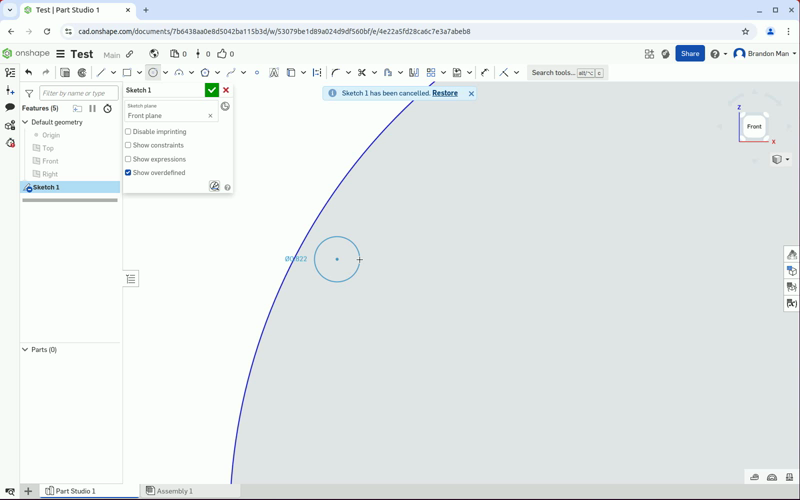
scroll(-6)
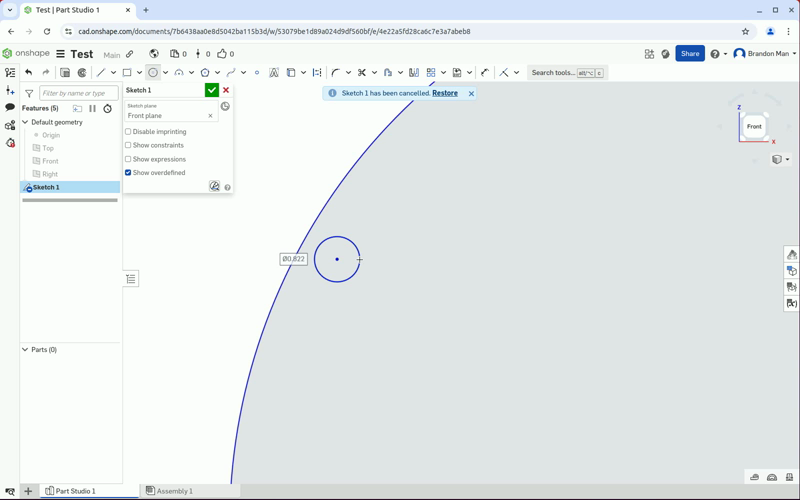
scroll(-6)
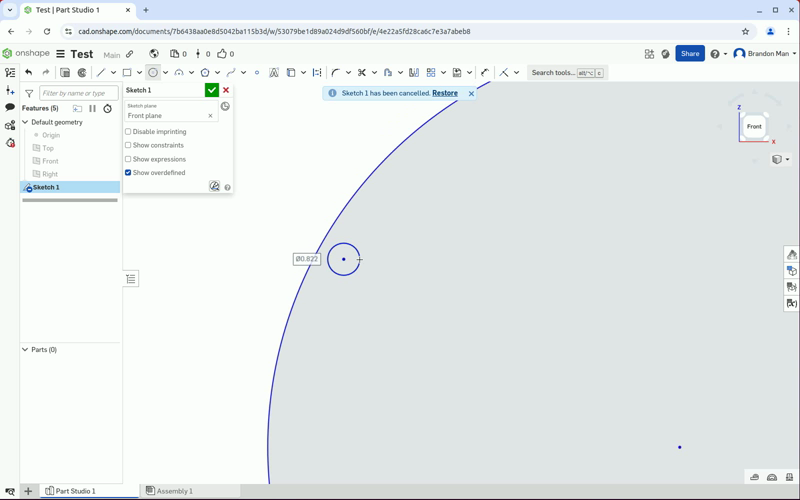
scroll(-6)
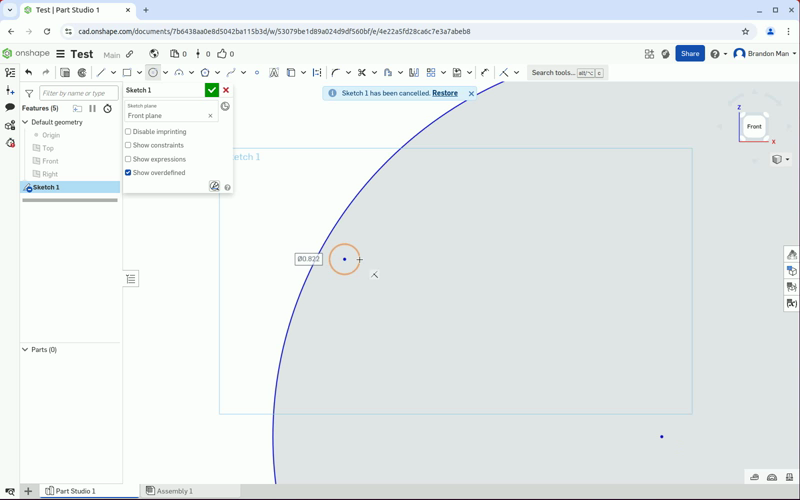
scroll(-6)
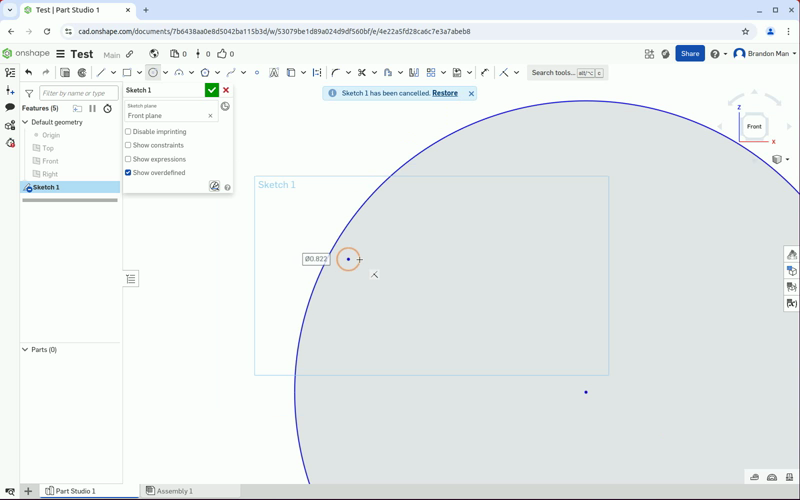
scroll(-6)
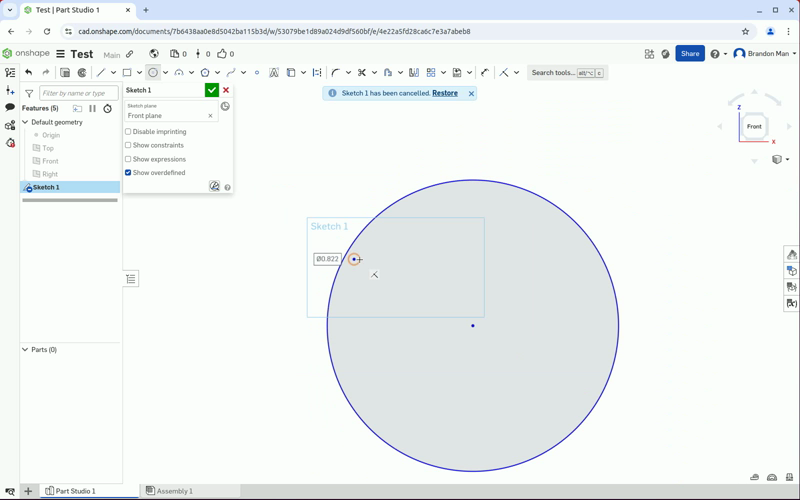
scroll(-6)
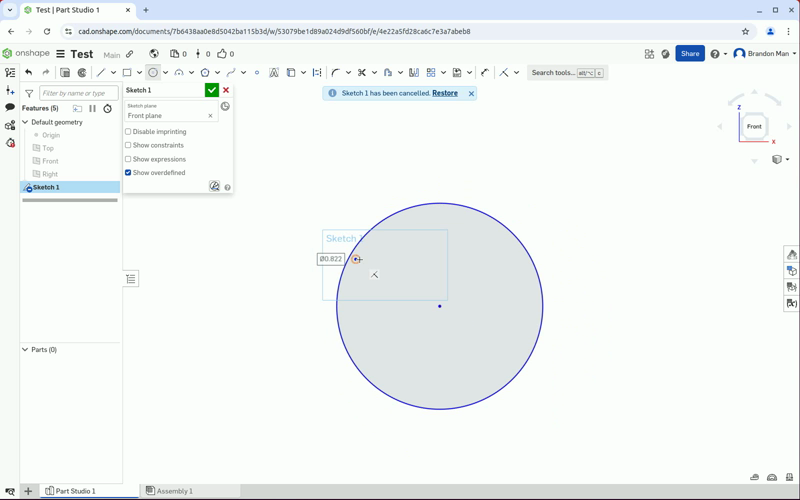
scroll(-6)
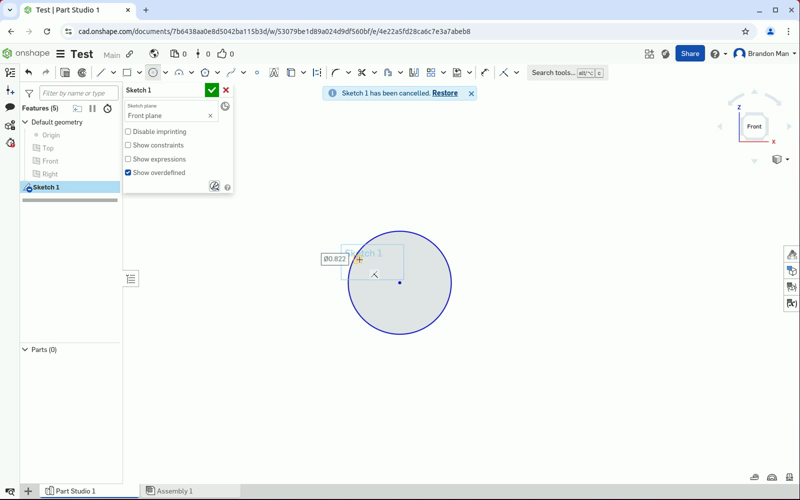
key(esc)
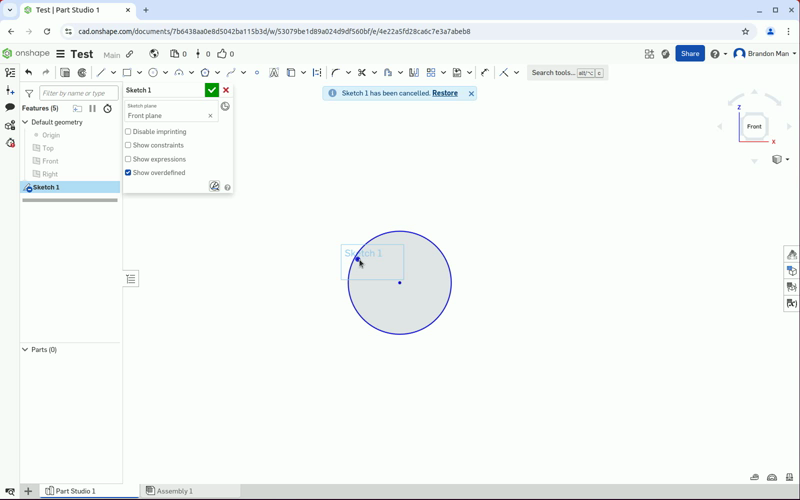
key(c)
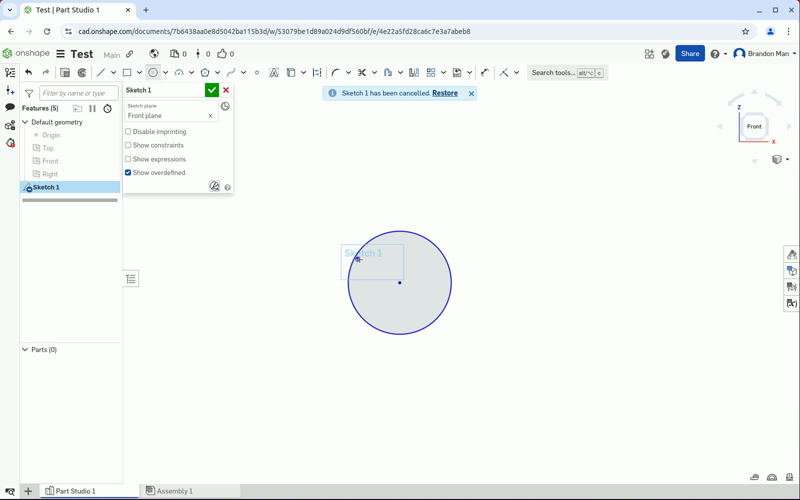
key_down(shift)
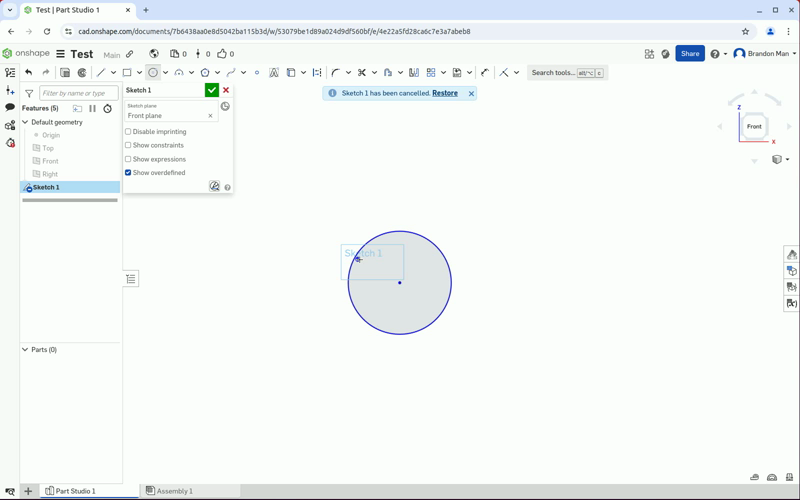
mouse_move(399, 282)
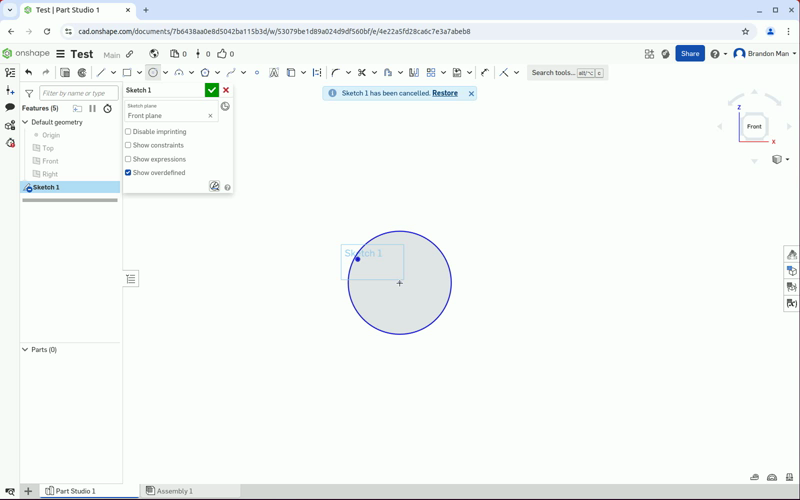
click(399, 282)
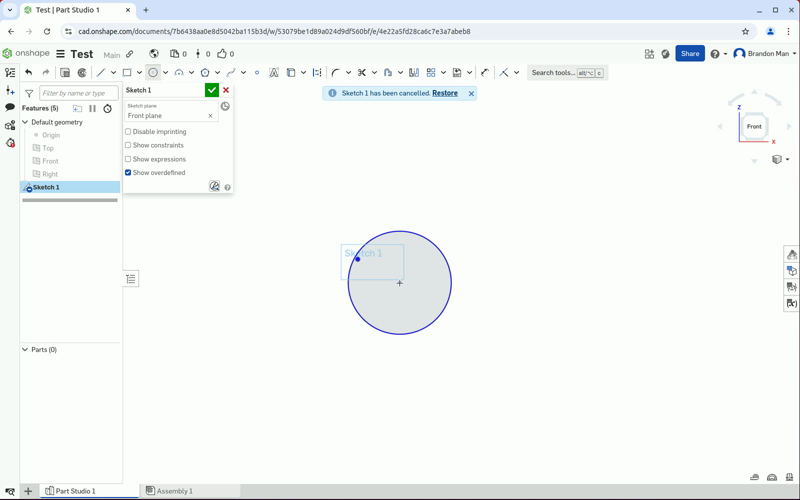
key_up(shift)
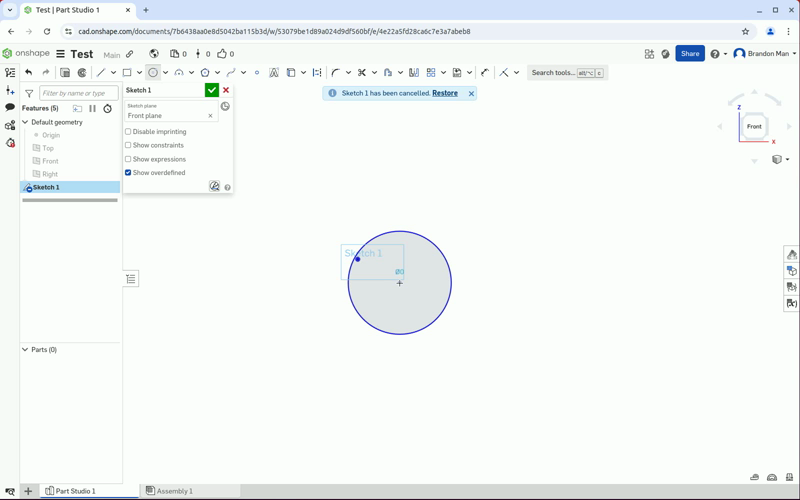
mouse_move(431, 282)
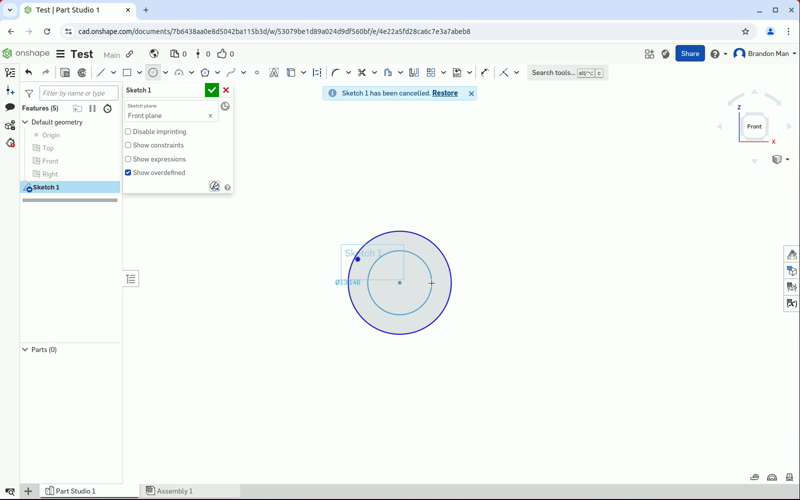
click(431, 282)
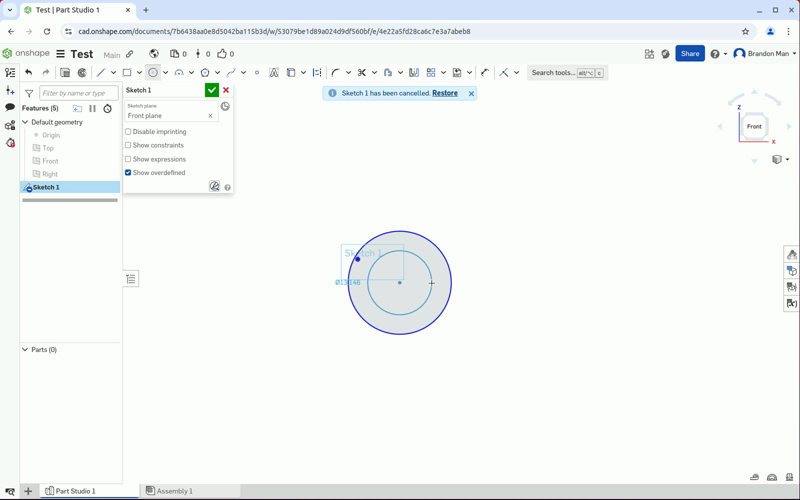
key(esc)
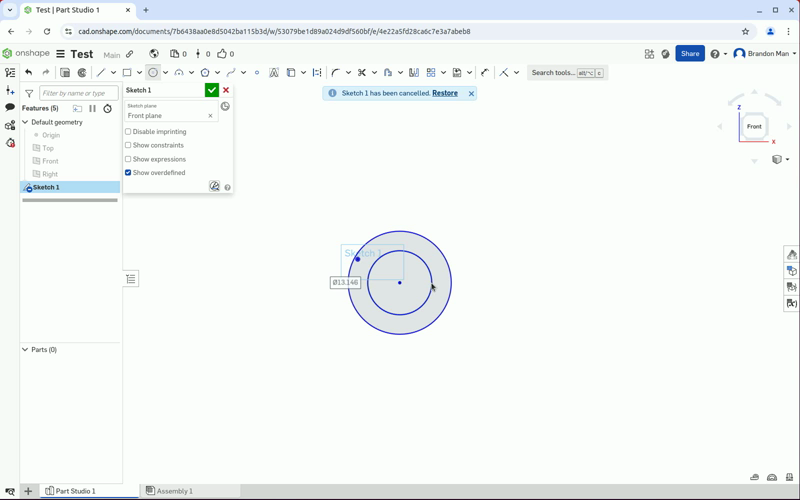
key(c)
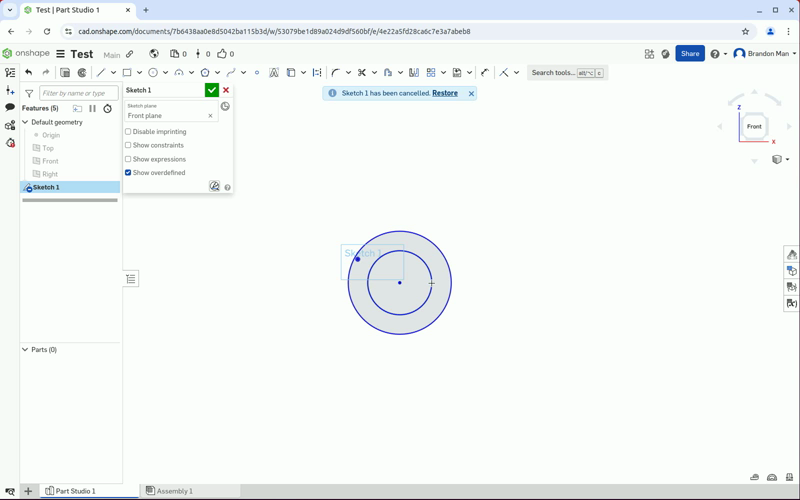
key_down(shift)
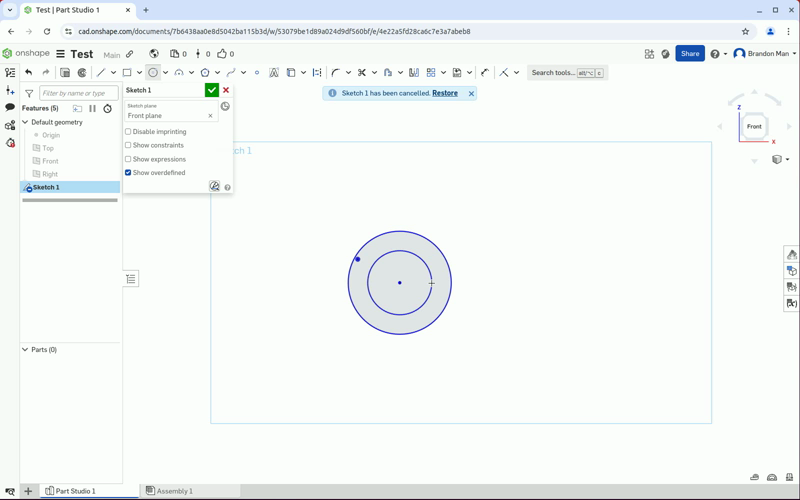
mouse_move(399, 331)
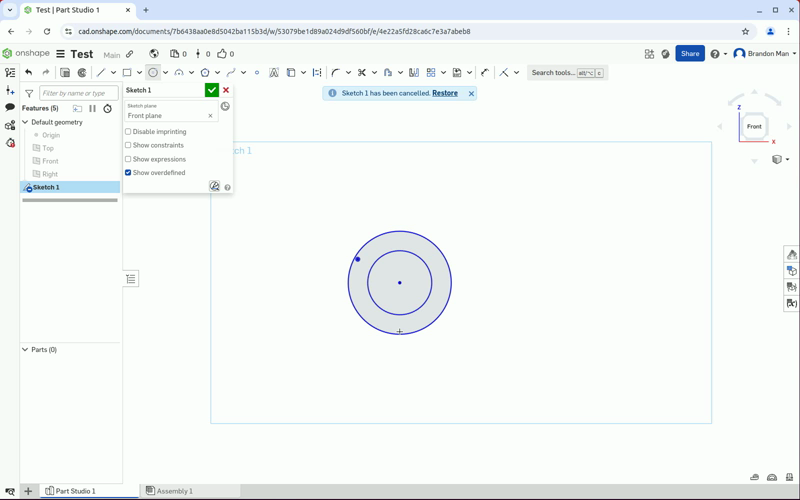
click(399, 331)
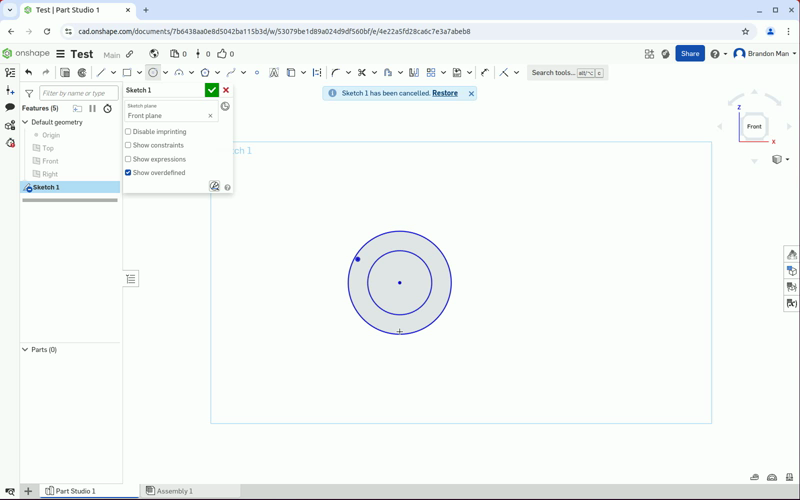
key_up(shift)
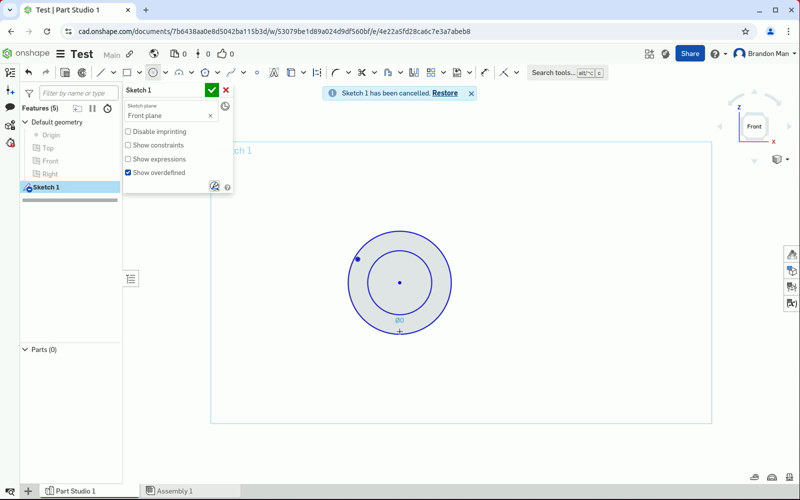
mouse_move(401, 331)
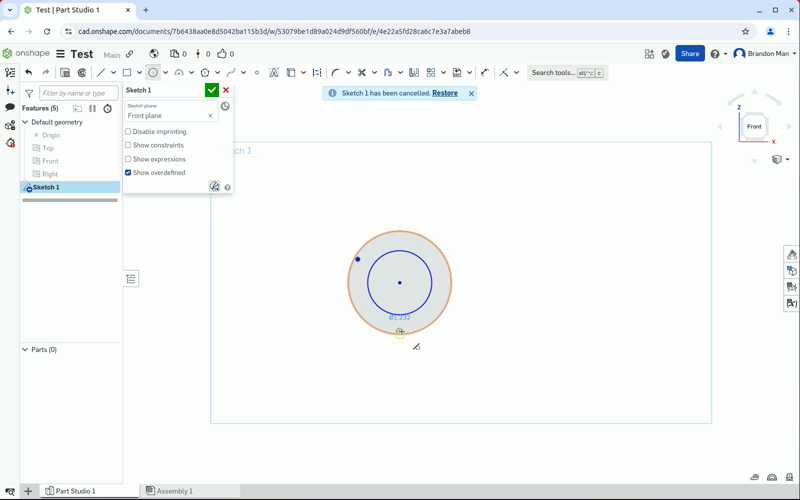
scroll(6)
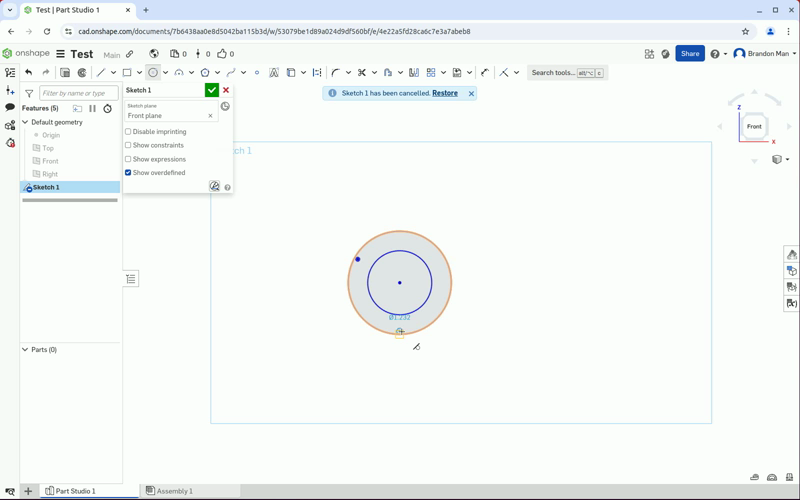
scroll(6)
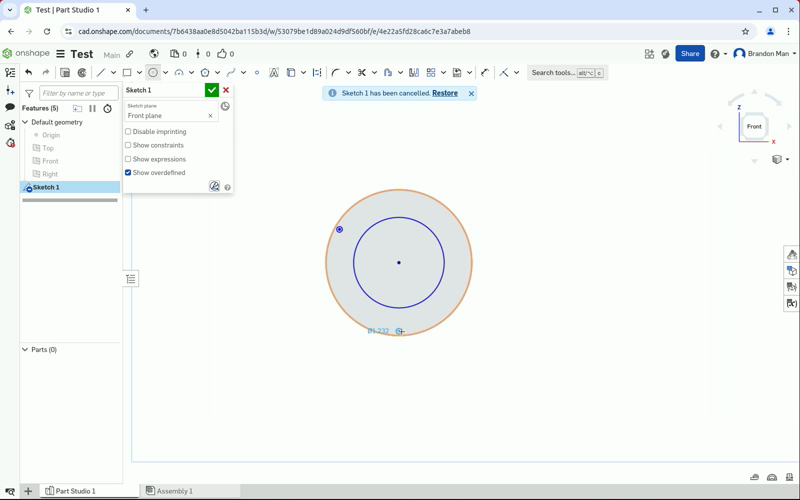
scroll(6)
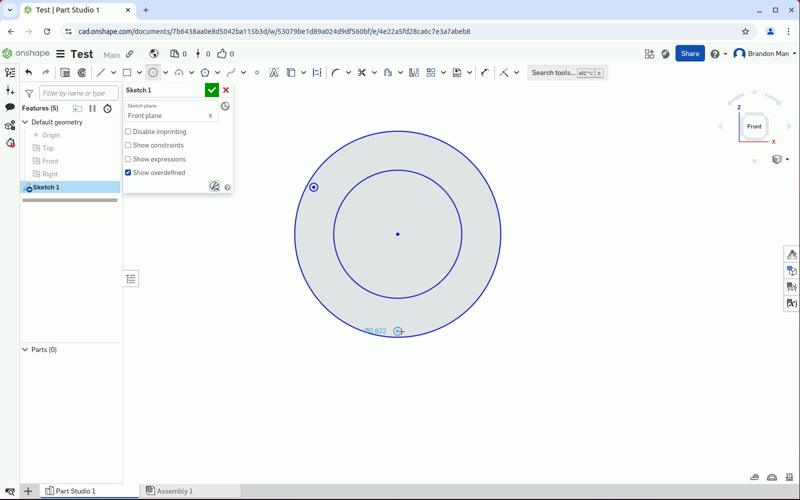
scroll(6)
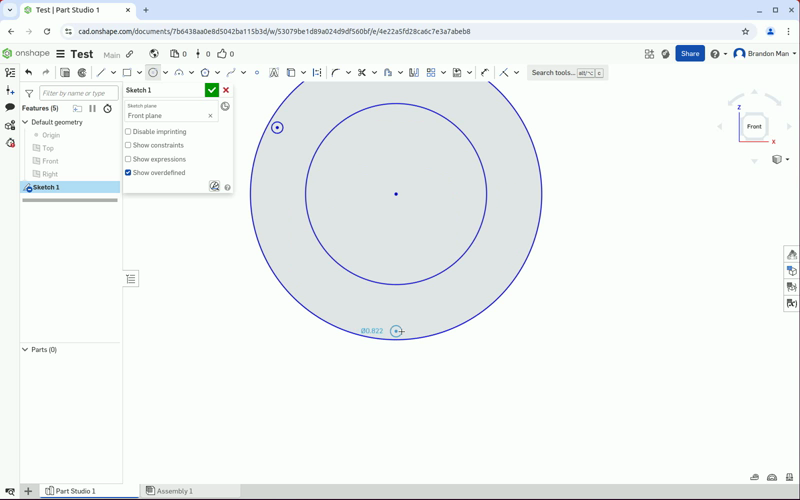
scroll(6)
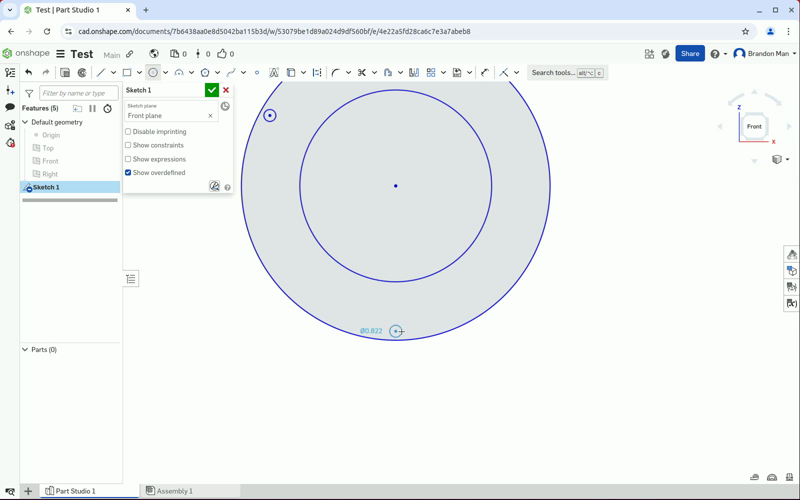
scroll(6)
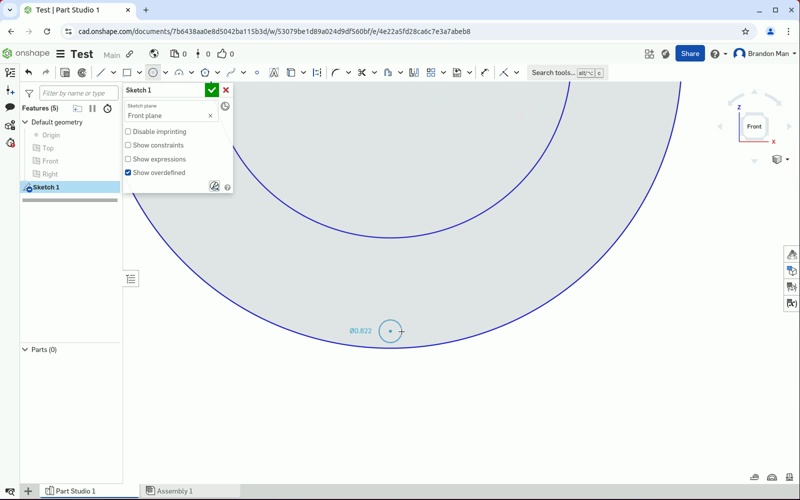
scroll(6)
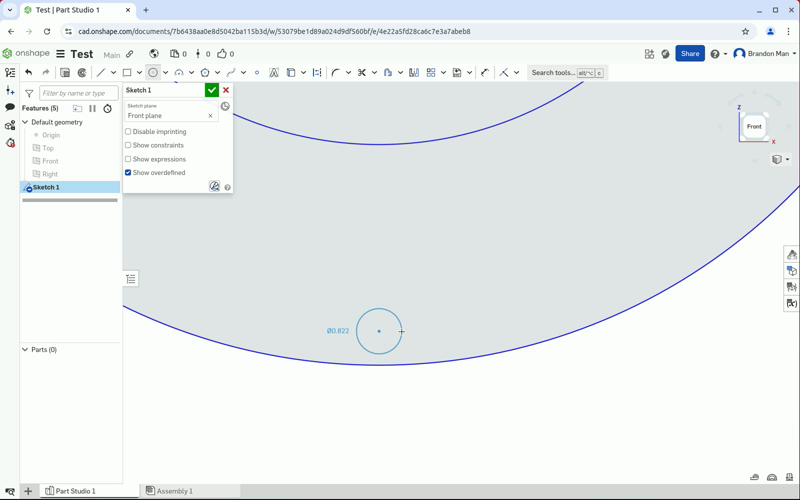
click(401, 331)
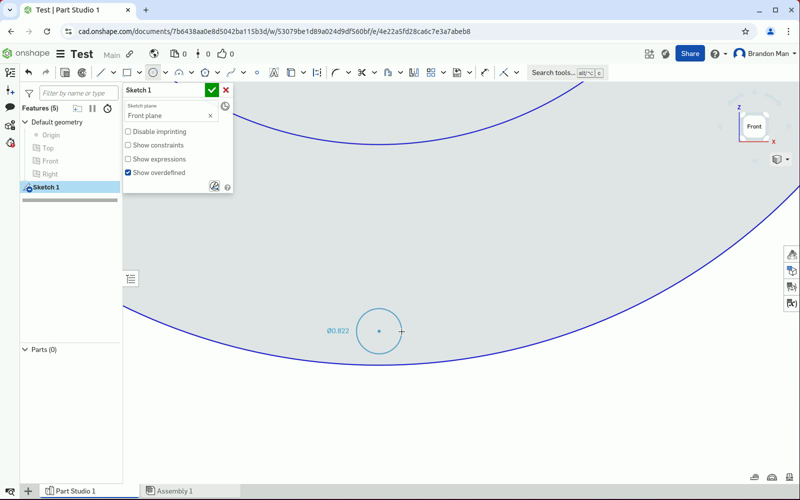
scroll(-6)
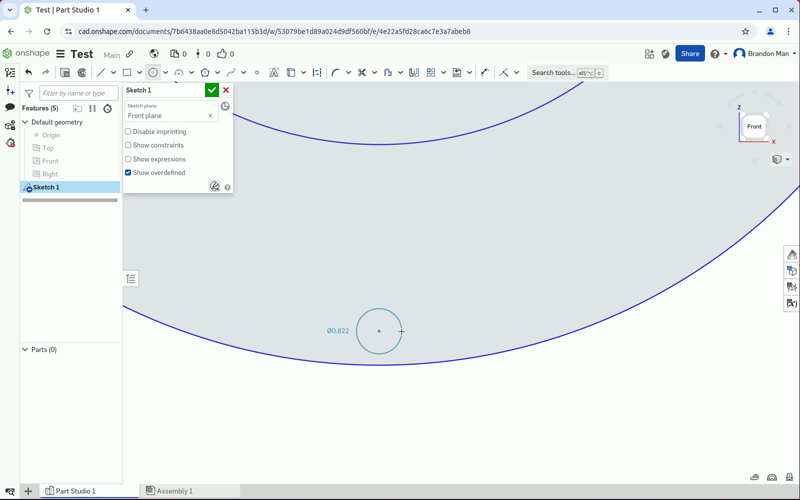
scroll(-6)
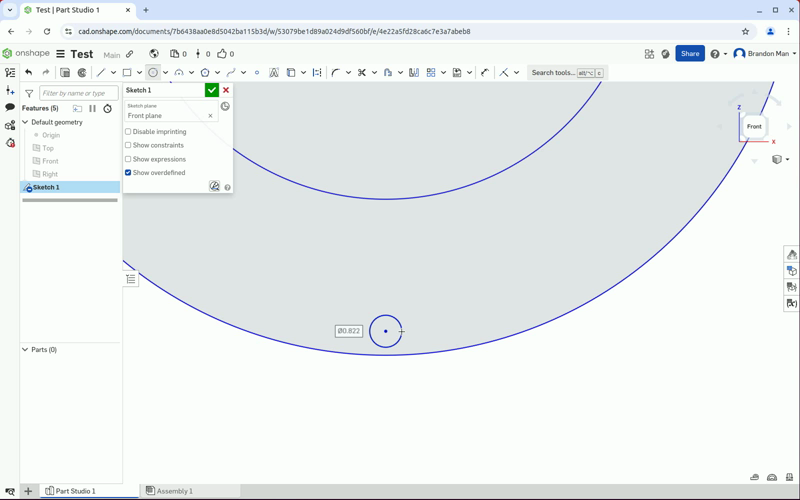
scroll(-6)
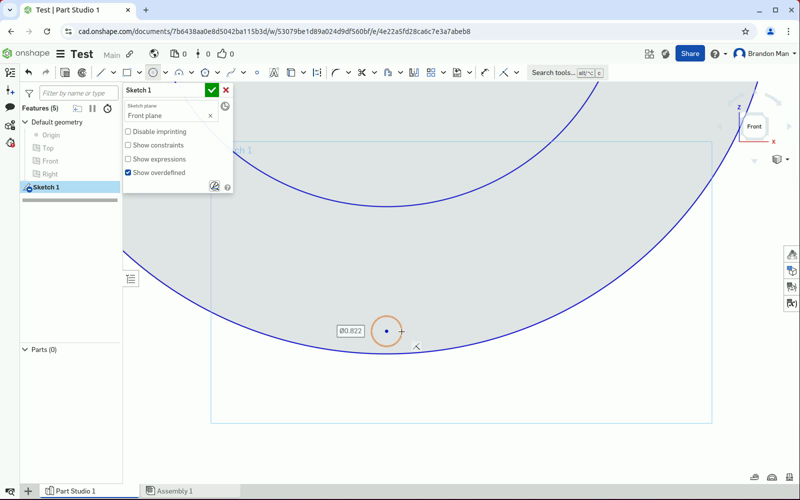
scroll(-6)
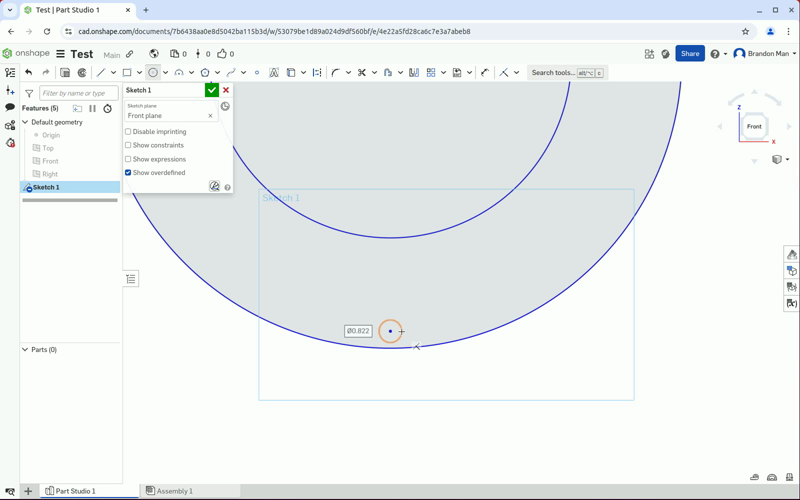
scroll(-6)
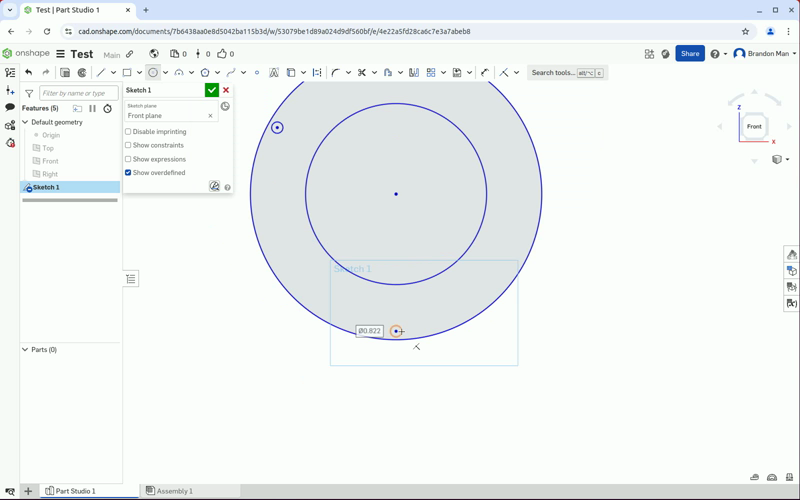
scroll(-6)
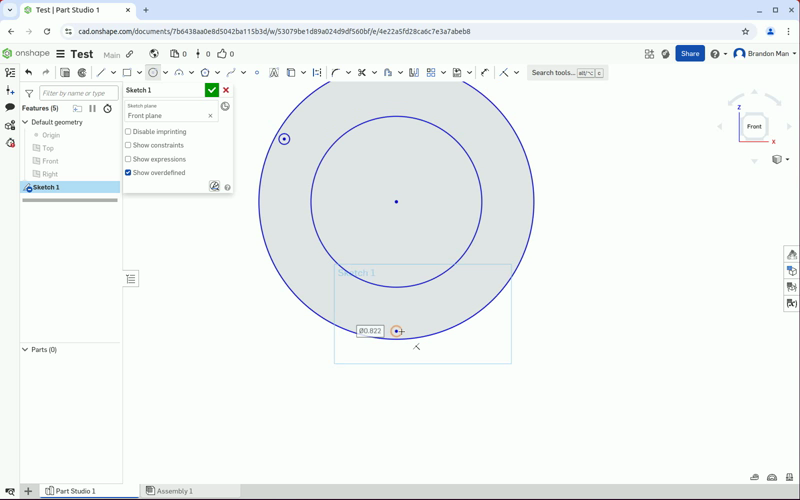
scroll(-6)
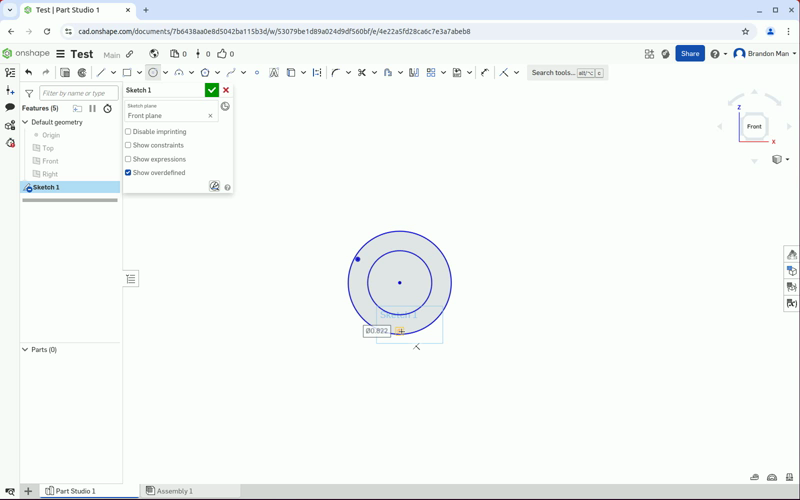
key(esc)
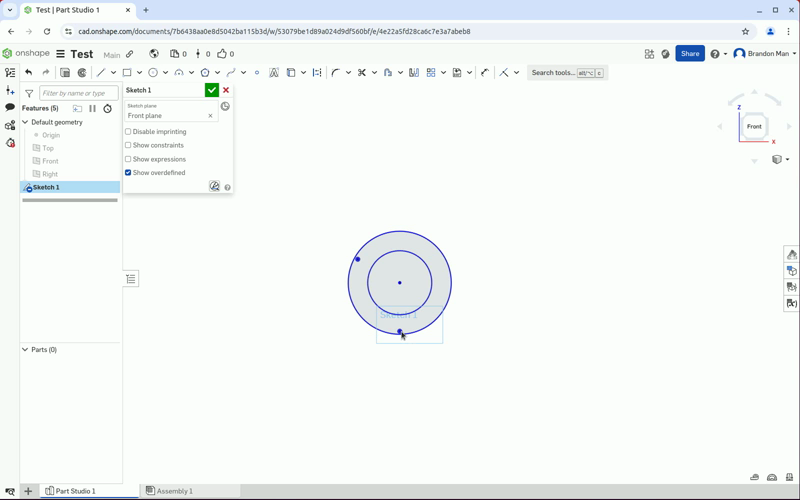
key(c)
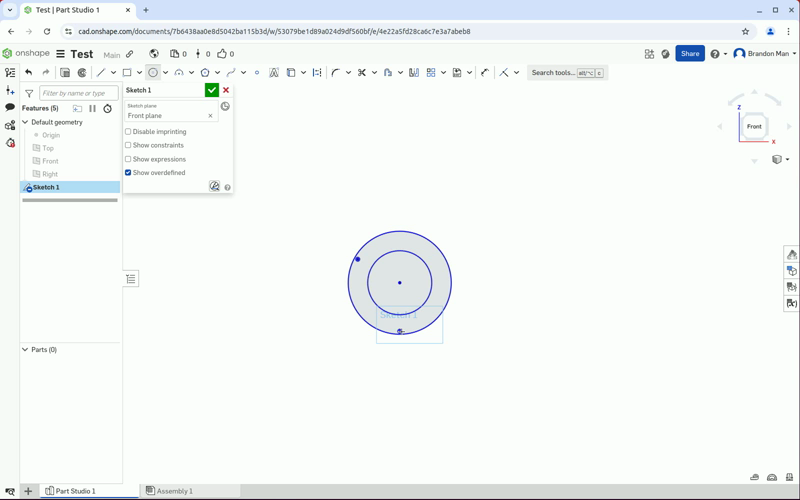
key_down(shift)
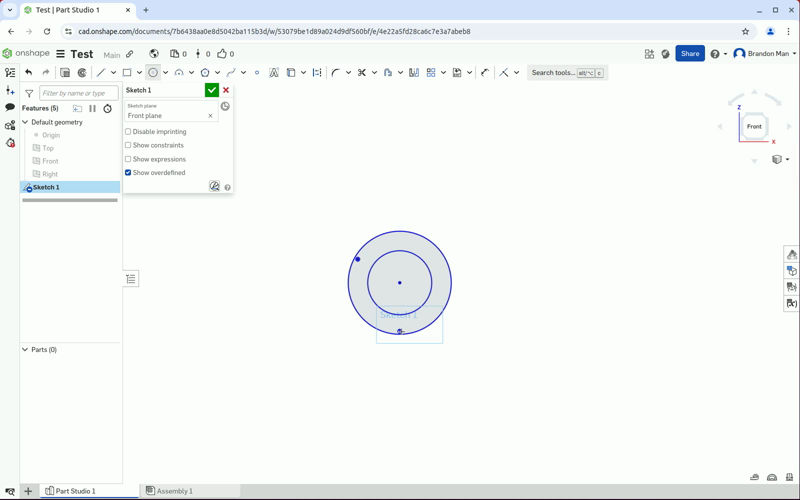
mouse_move(440, 259)
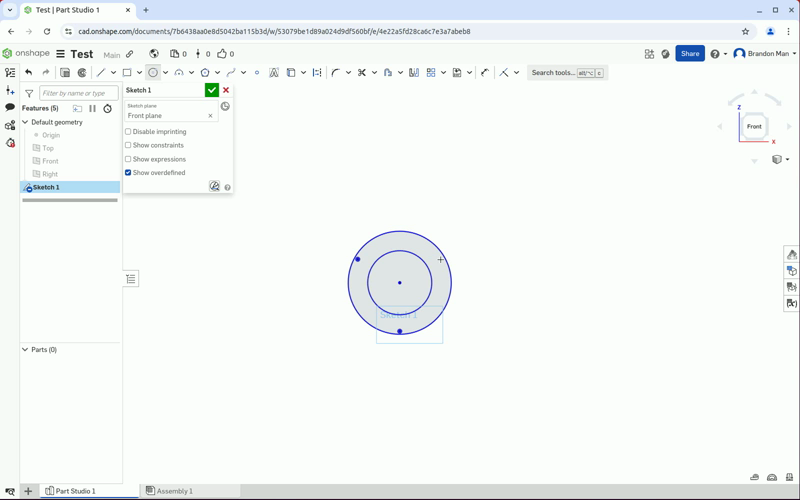
click(440, 259)
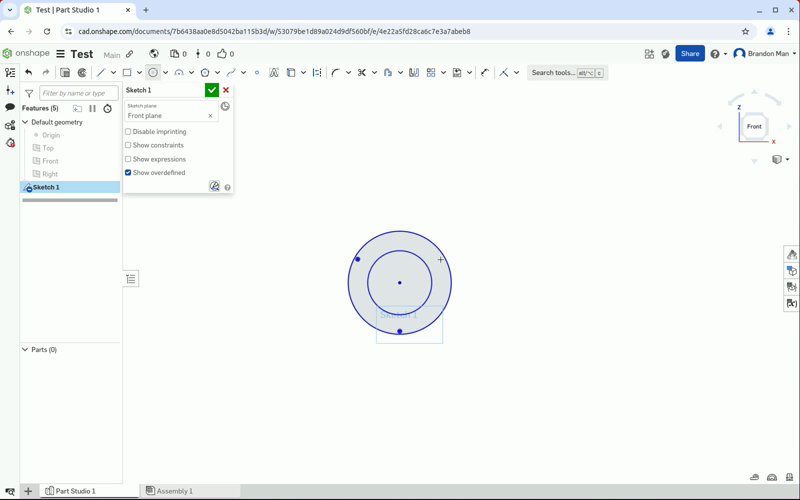
key_up(shift)
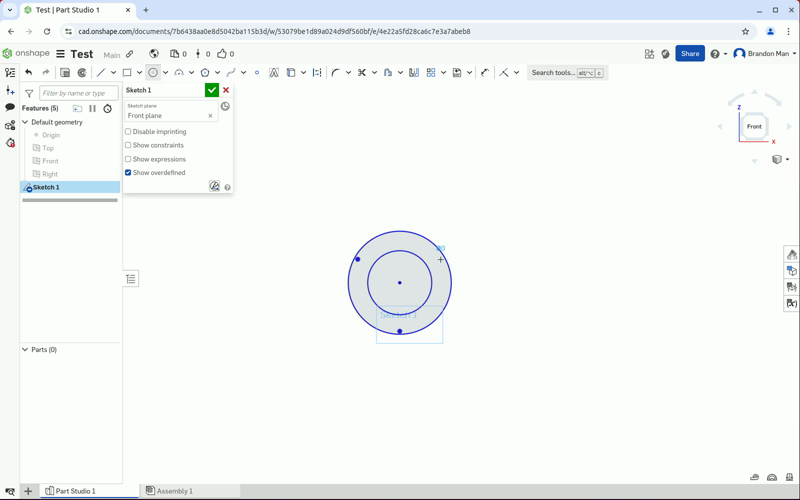
mouse_move(442, 259)
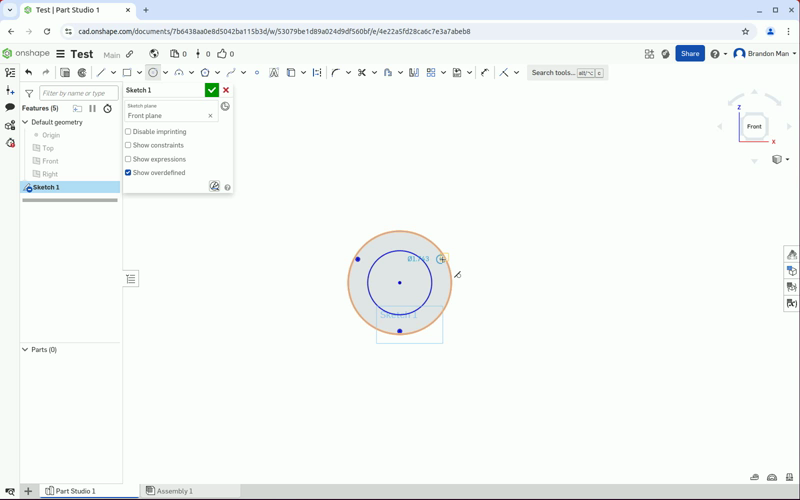
scroll(6)
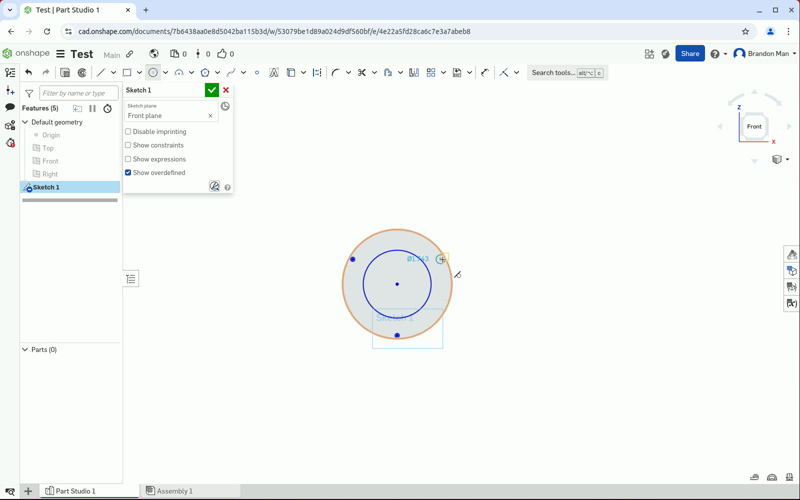
scroll(6)
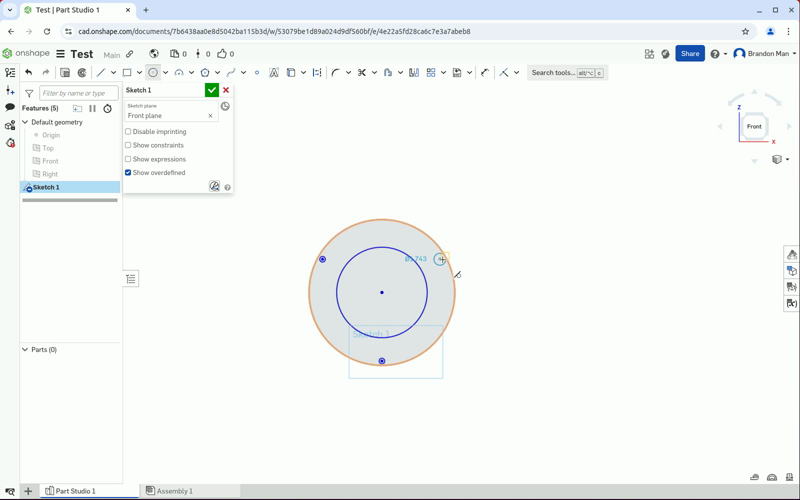
scroll(6)
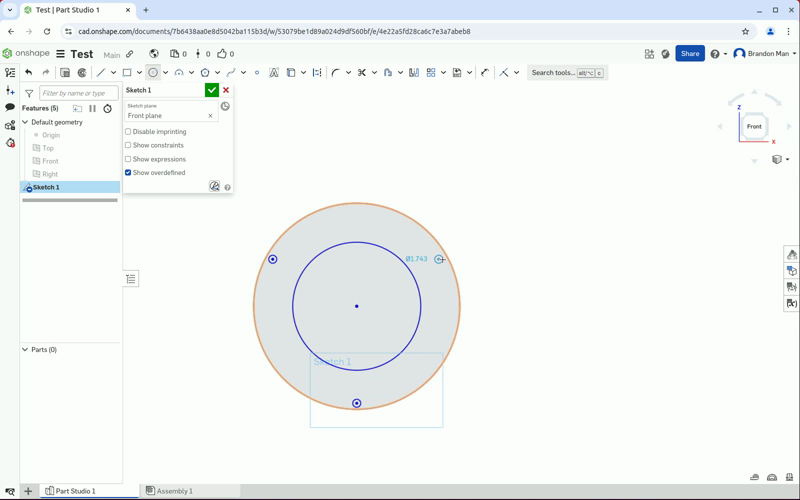
scroll(6)
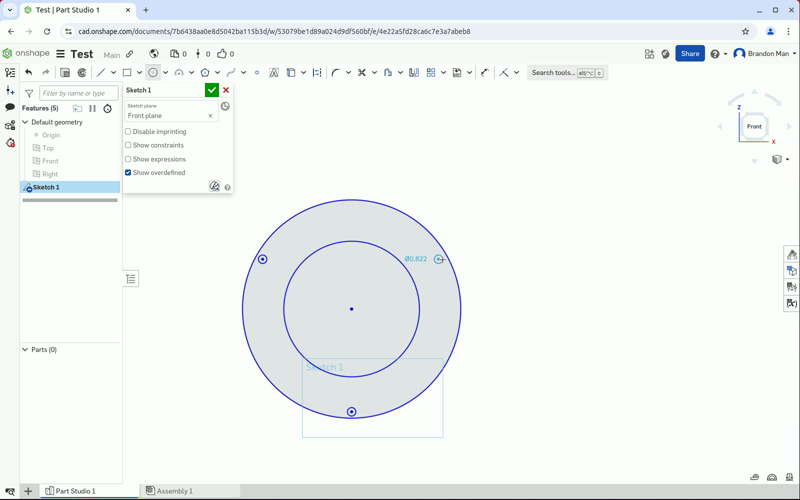
scroll(6)
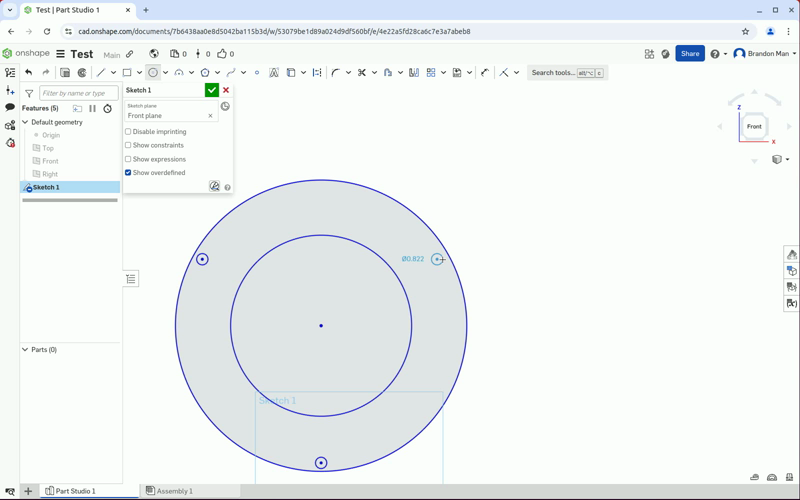
scroll(6)
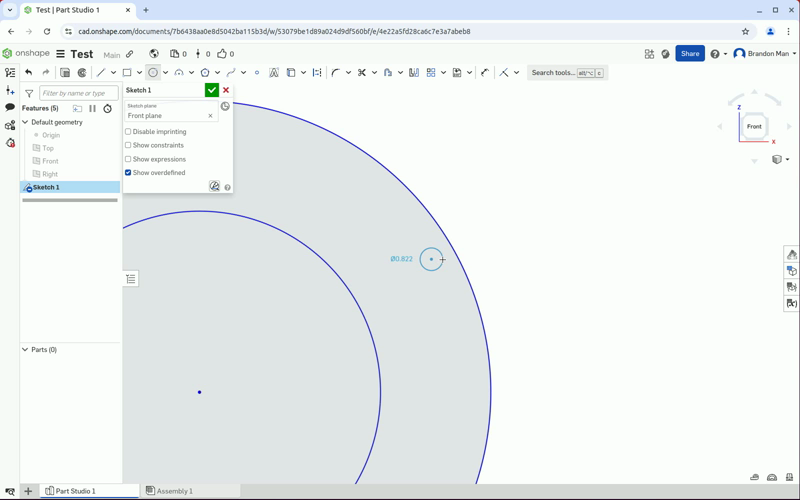
scroll(6)
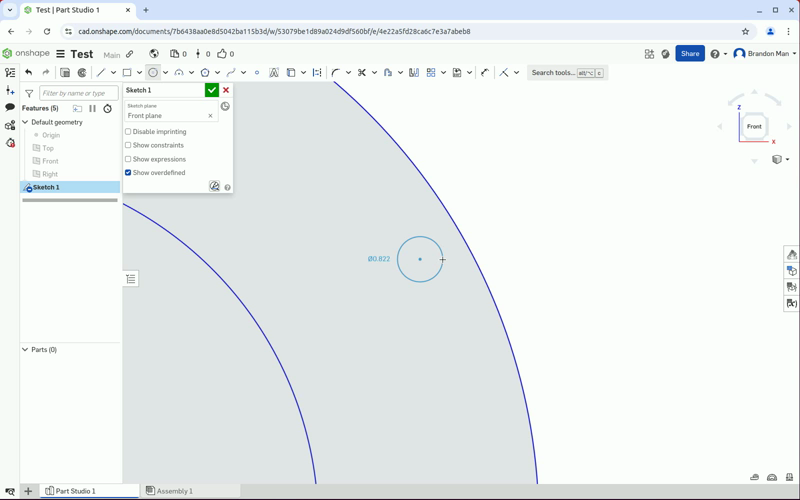
click(442, 259)
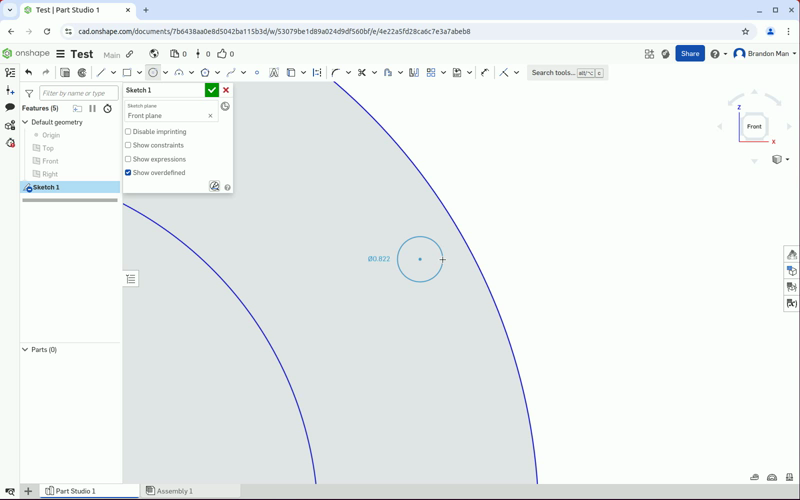
scroll(-6)
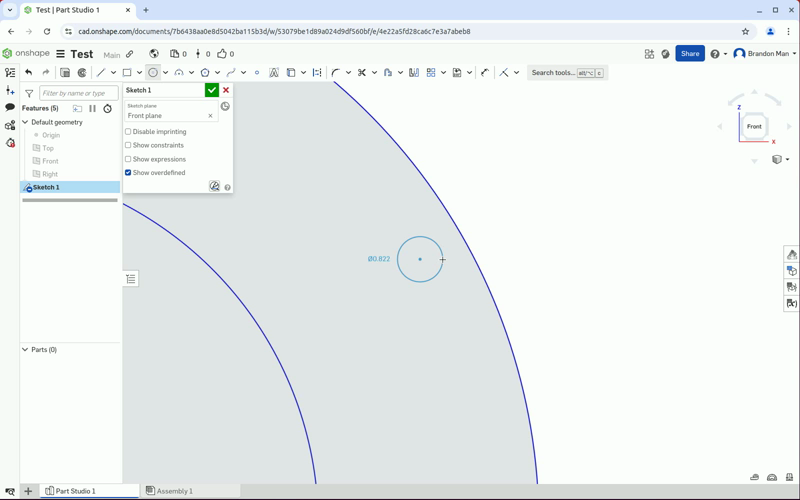
scroll(-6)
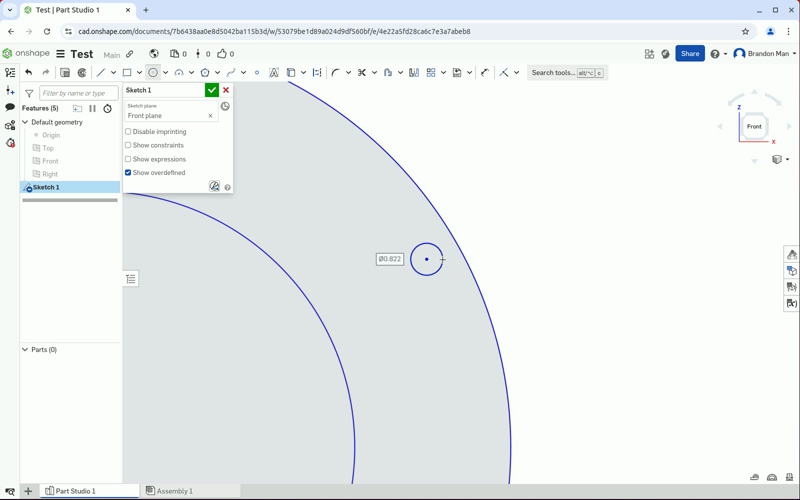
scroll(-6)
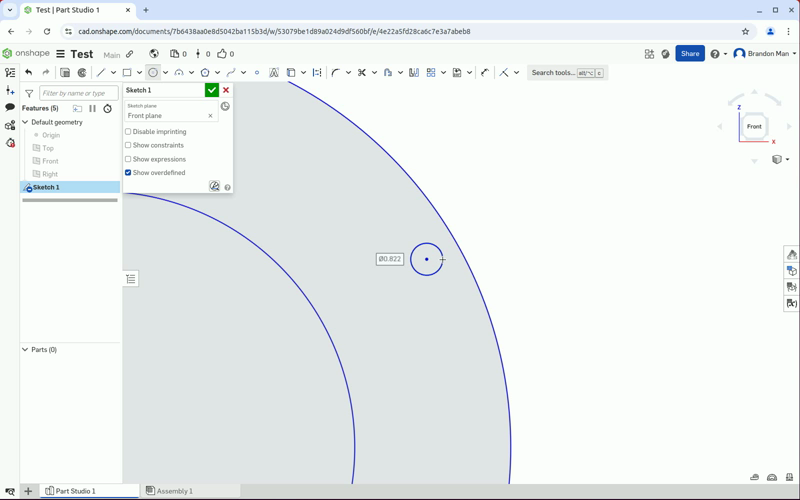
scroll(-6)
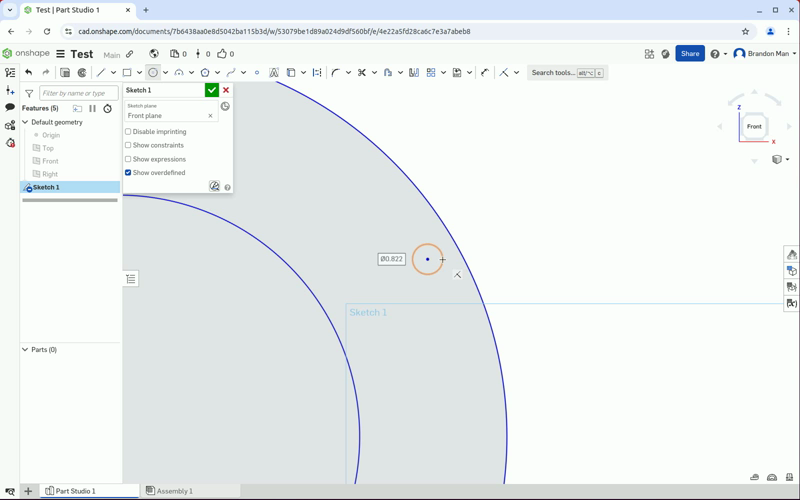
scroll(-6)
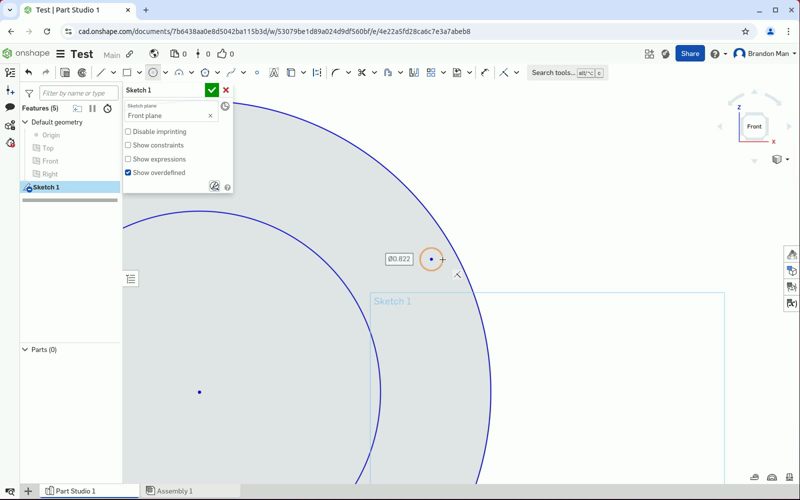
scroll(-6)
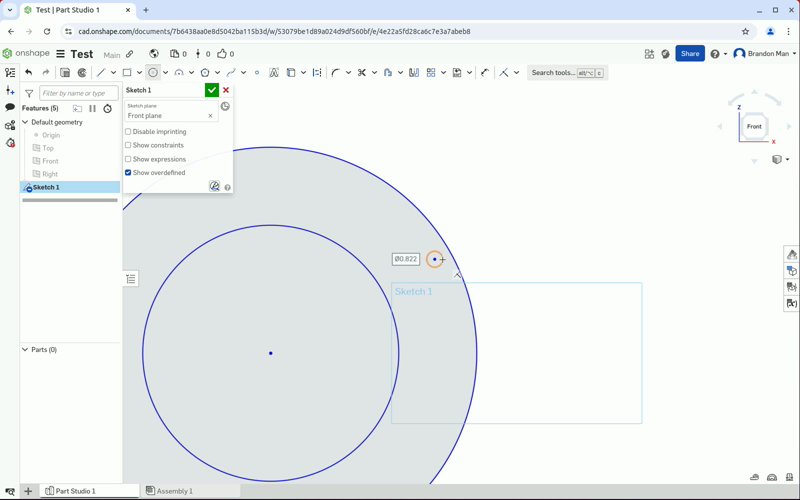
scroll(-6)
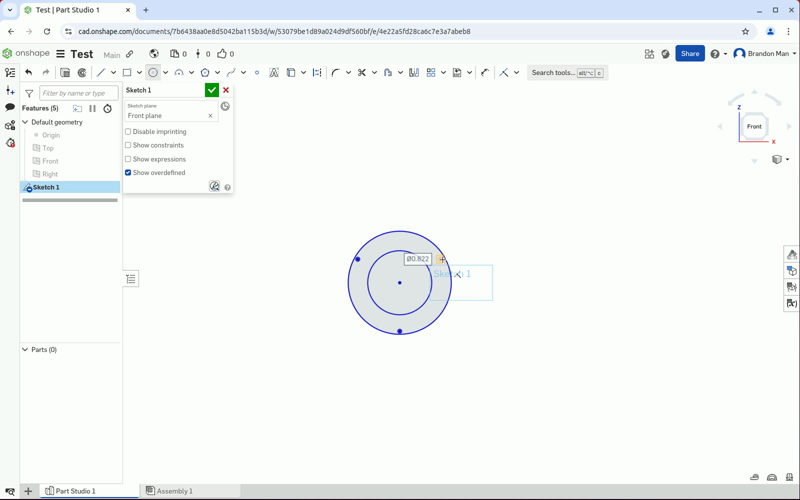
key(esc)
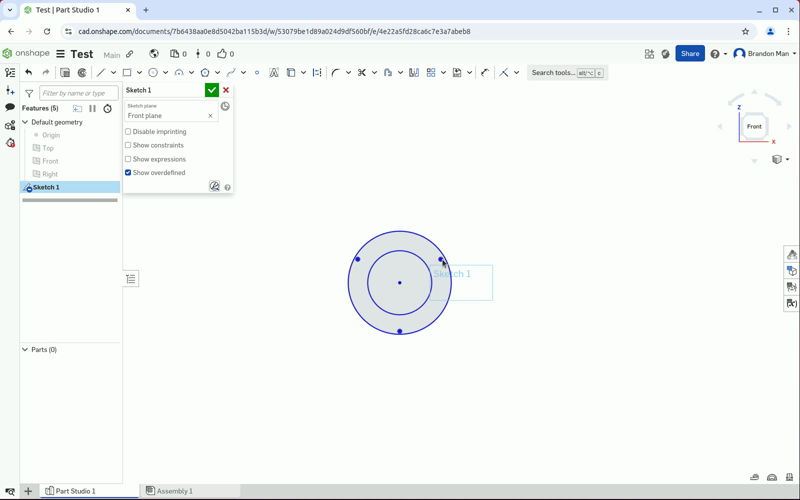
mouse_move(363, 257)
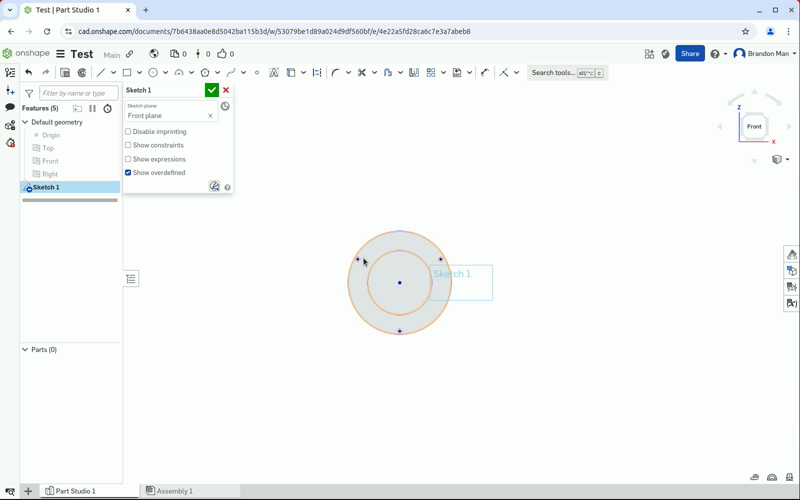
click(363, 257)
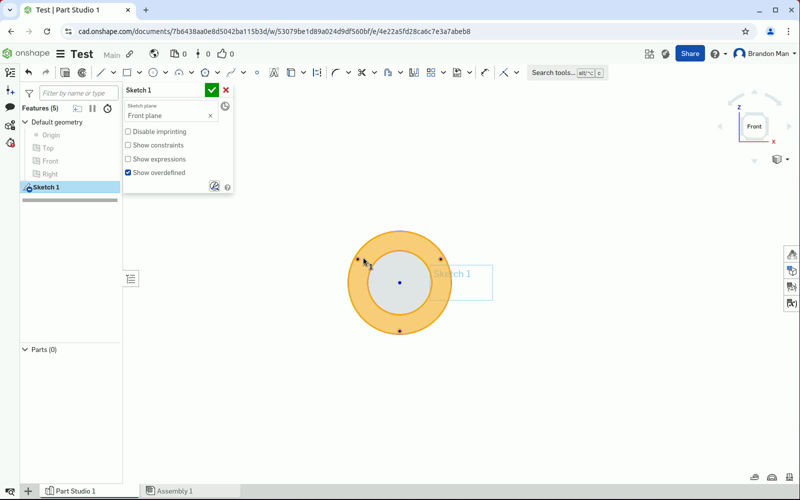
mouse_move(73, 352)
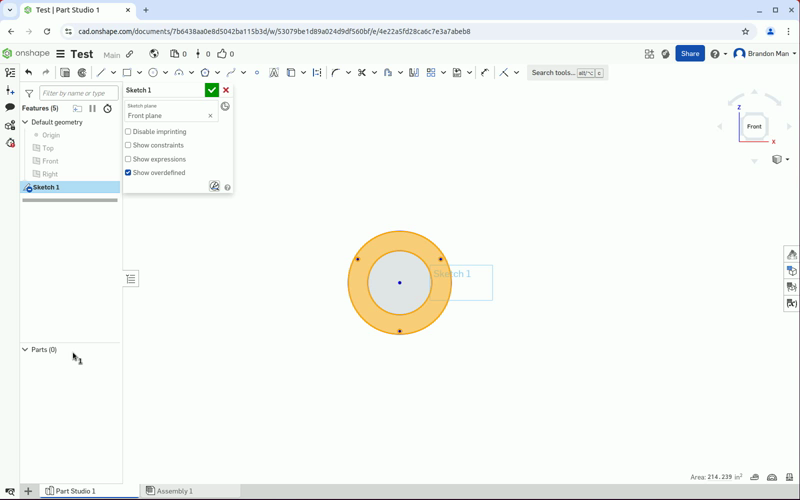
key(shift+y)
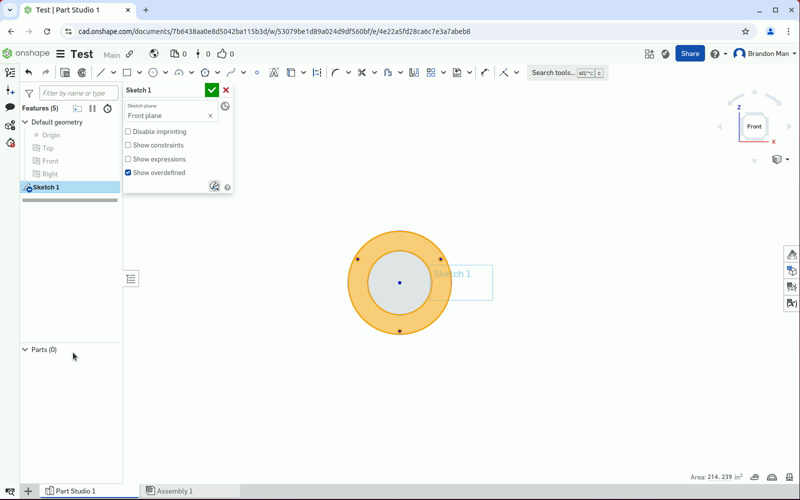
key(shift+e)
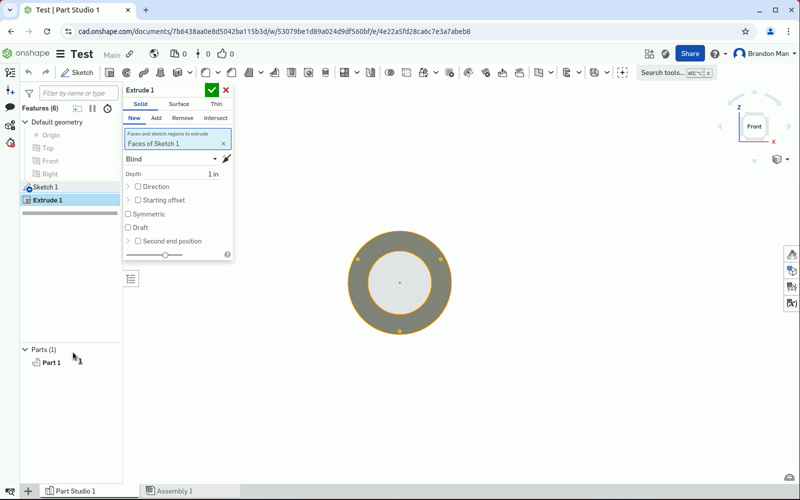
mouse_move(143, 106)
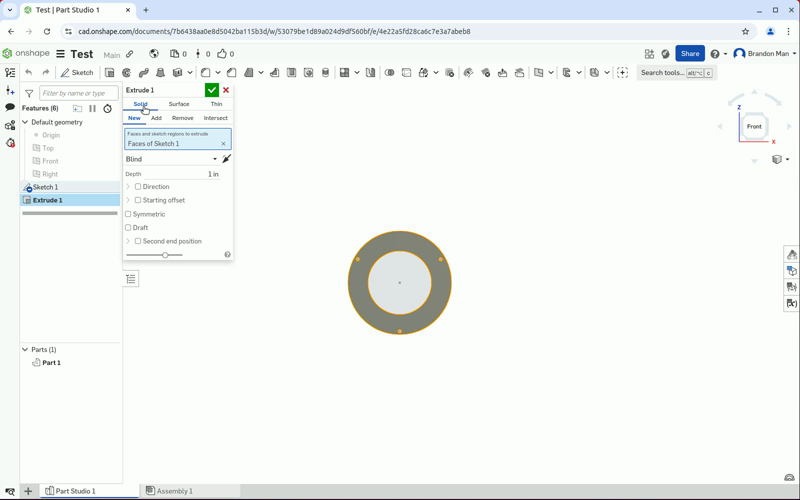
click(143, 106)
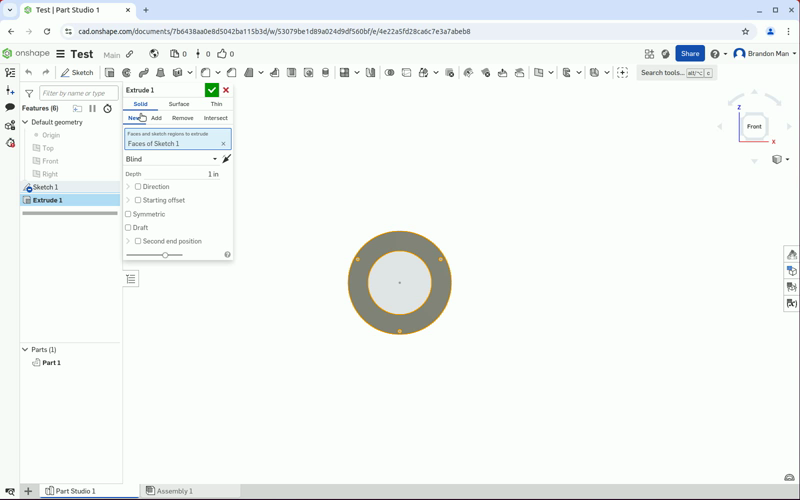
mouse_move(137, 120)
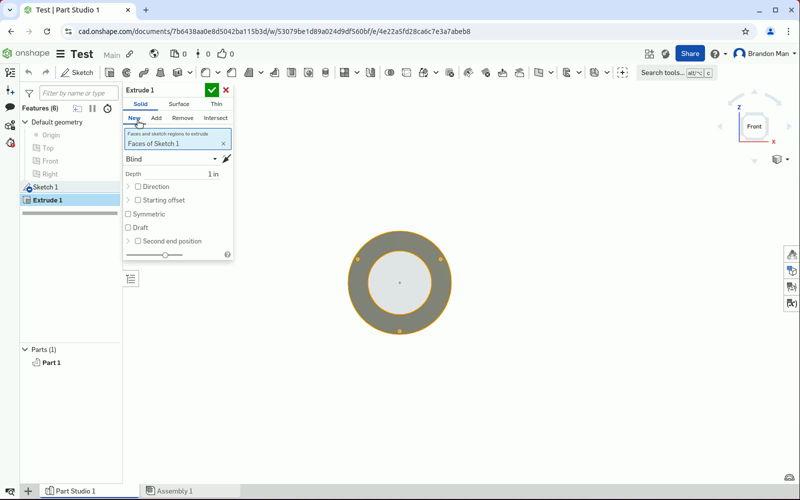
click(137, 120)
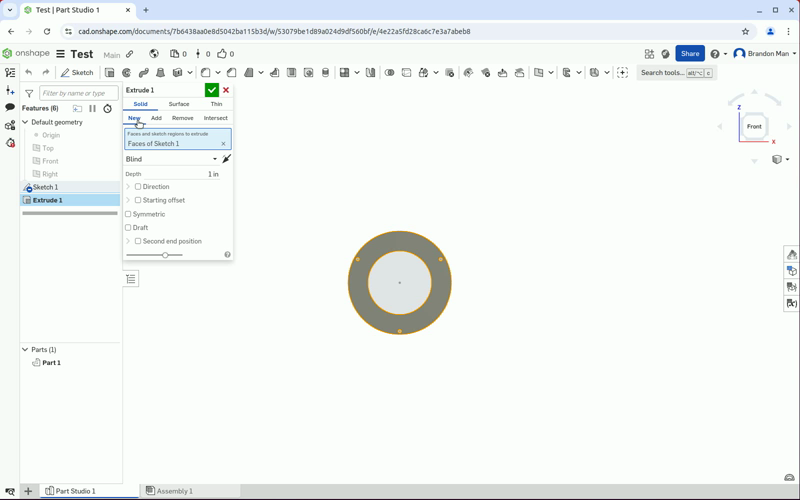
key(tab, 4)
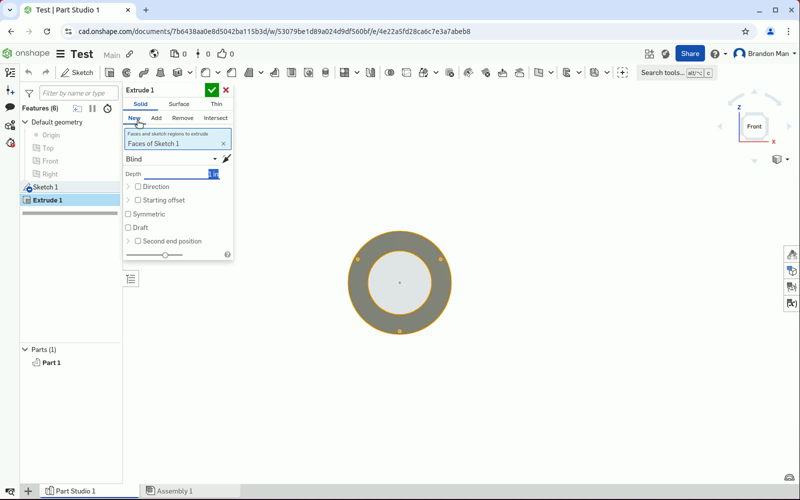
text(2.648)
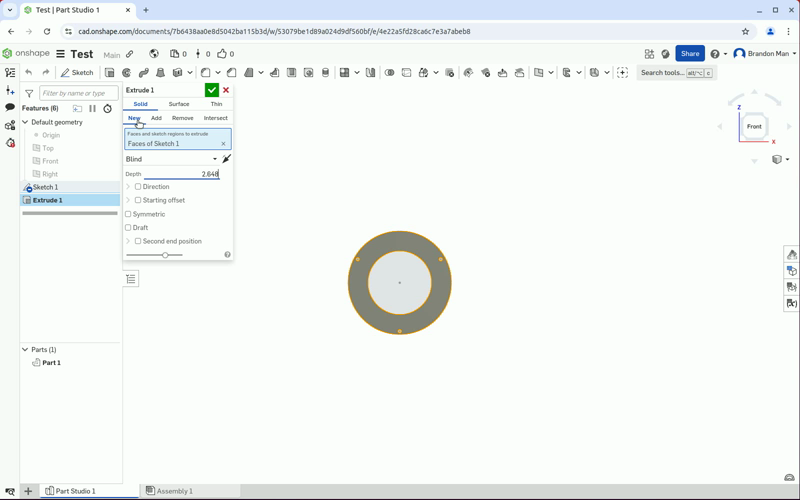
key(enter)
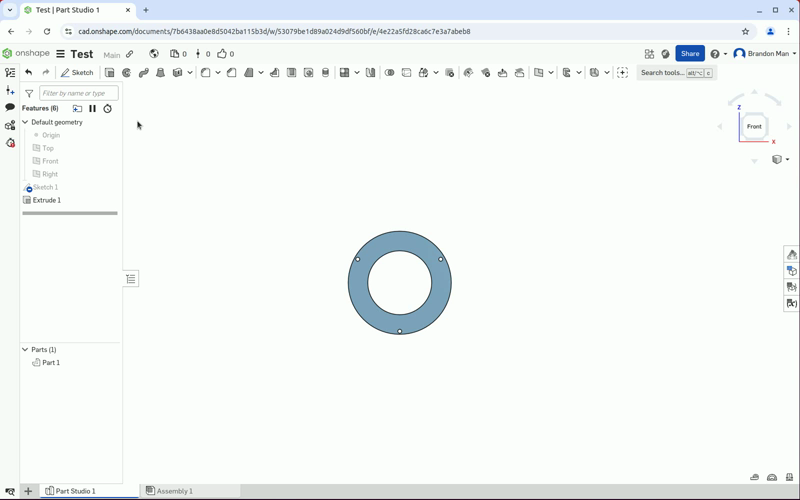
key(shift+h)
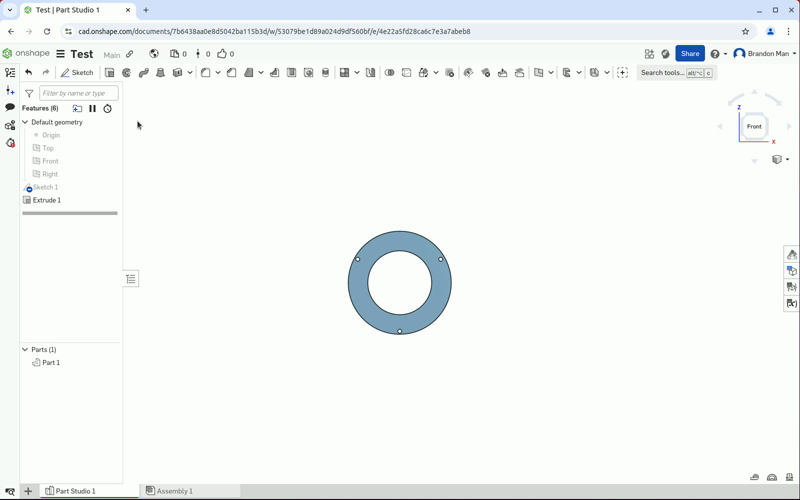
key(shift+h)
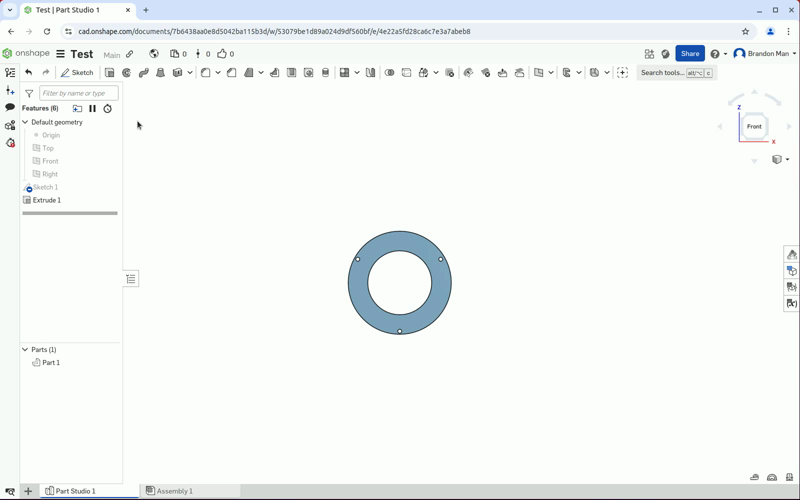
mouse_move(73, 189)
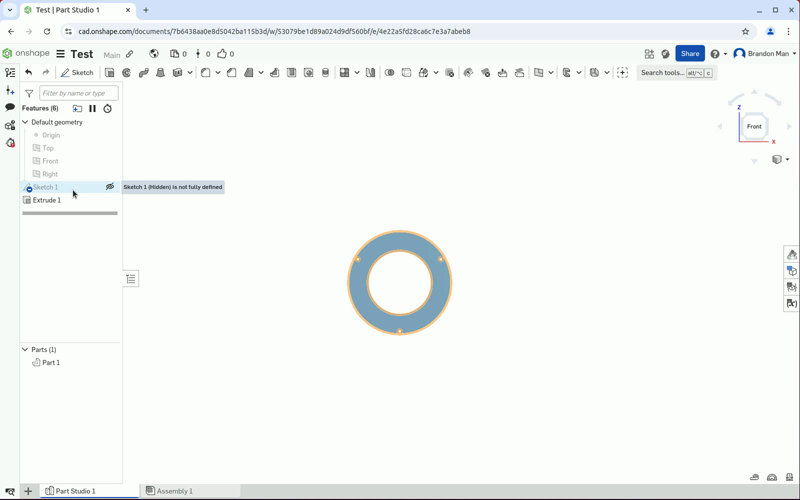
click(73, 189)
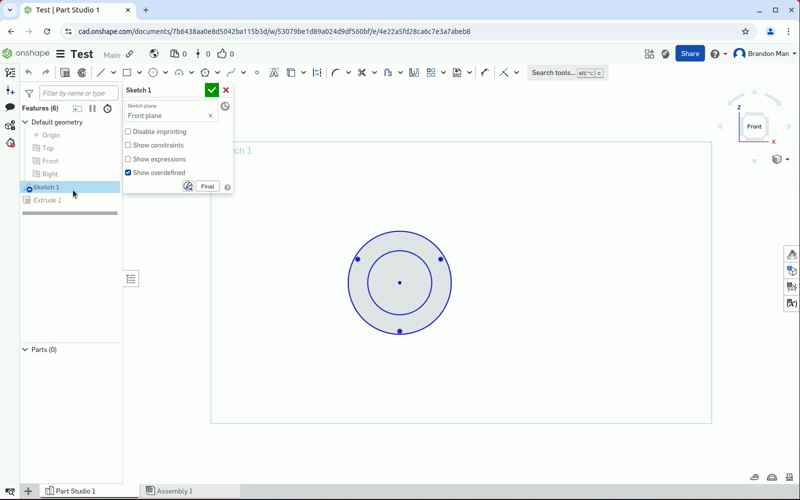
mouse_move(229, 92)
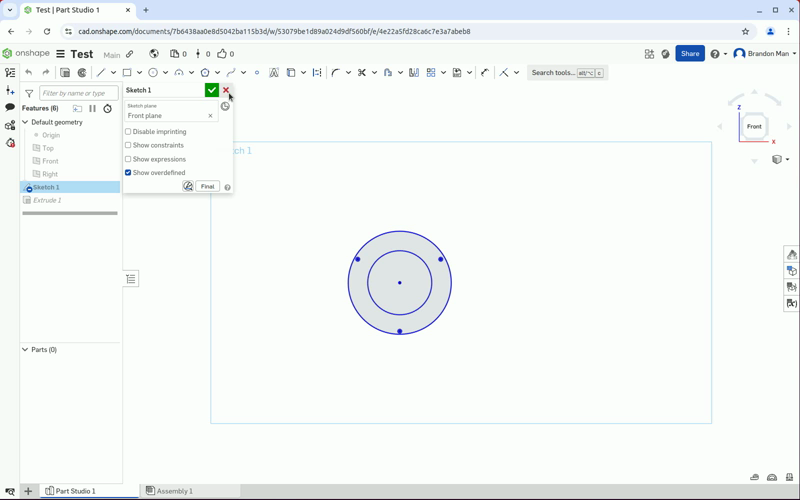
click(229, 92)
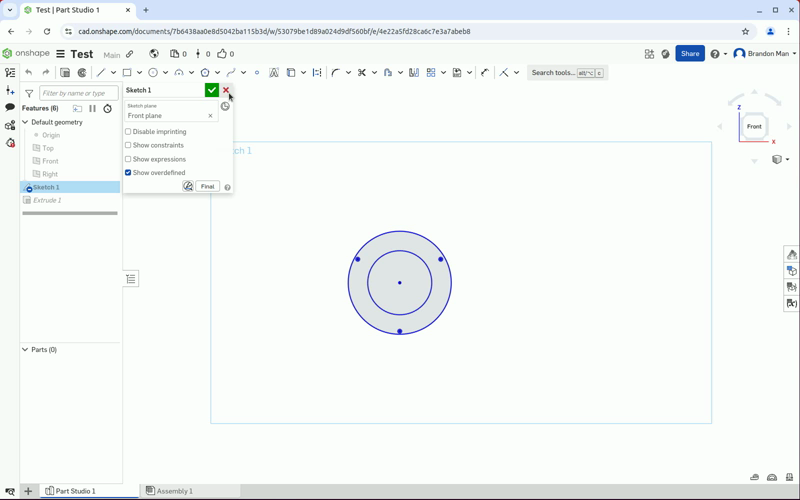
key(shift+s)
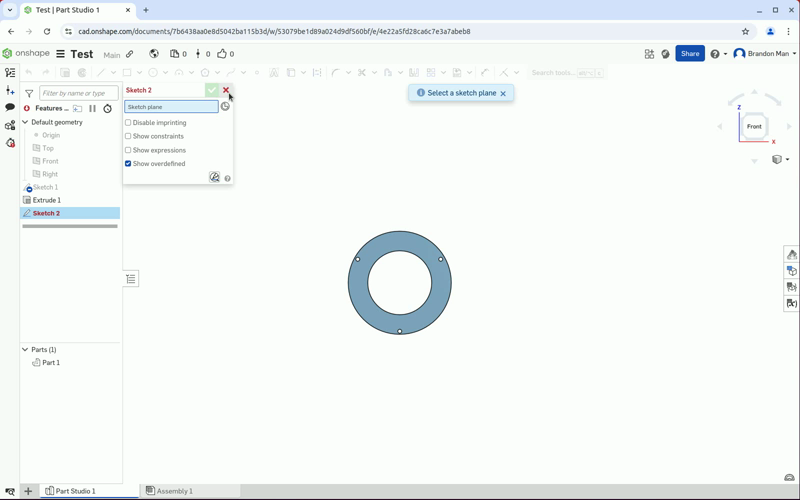
mouse_move(73, 163)
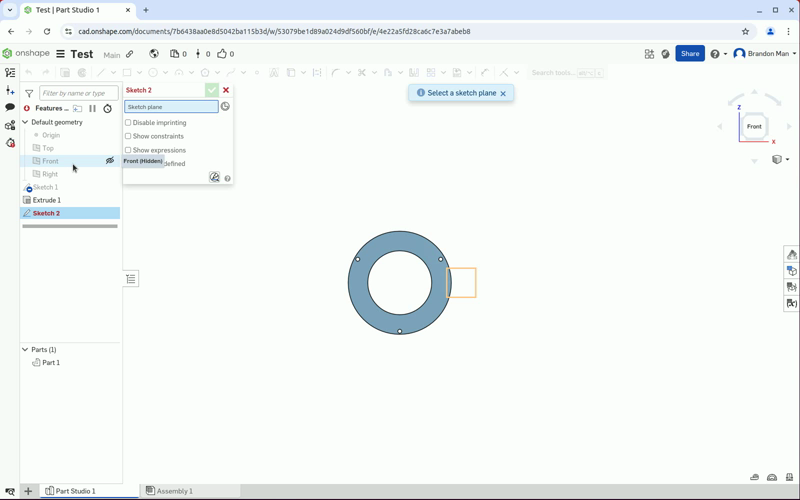
click(73, 163)
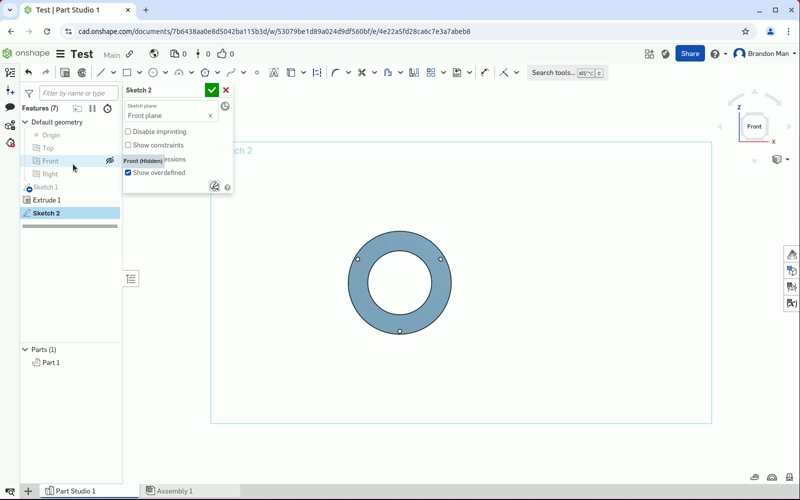
mouse_move(73, 352)
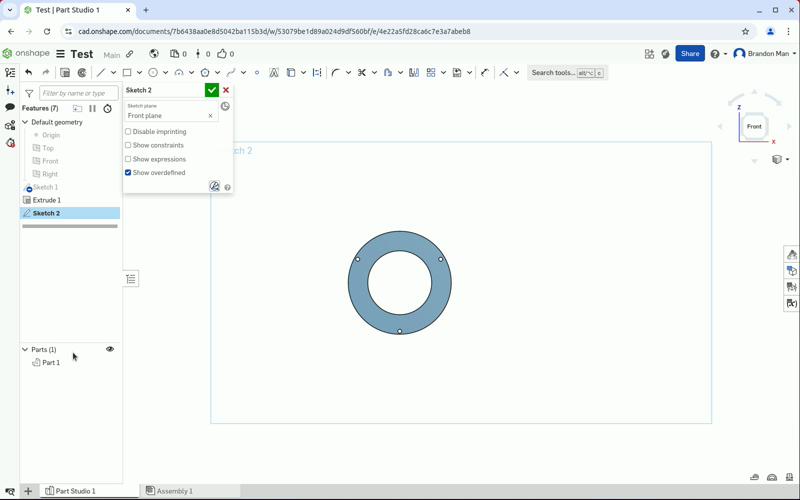
key(y)
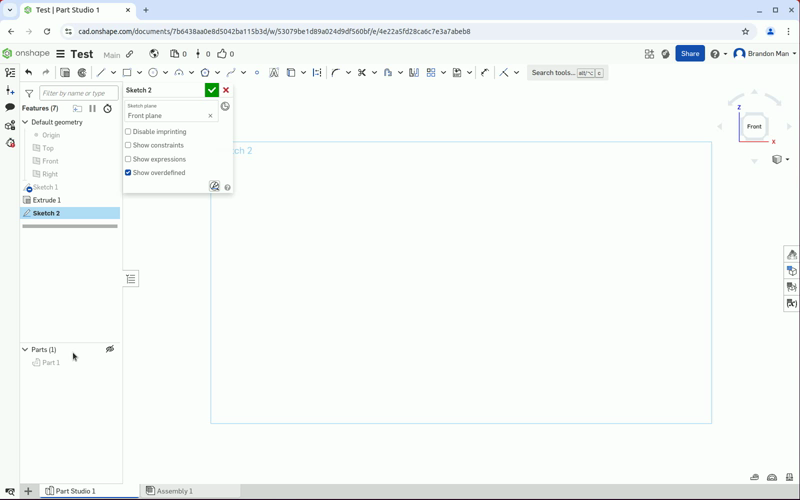
key(c)
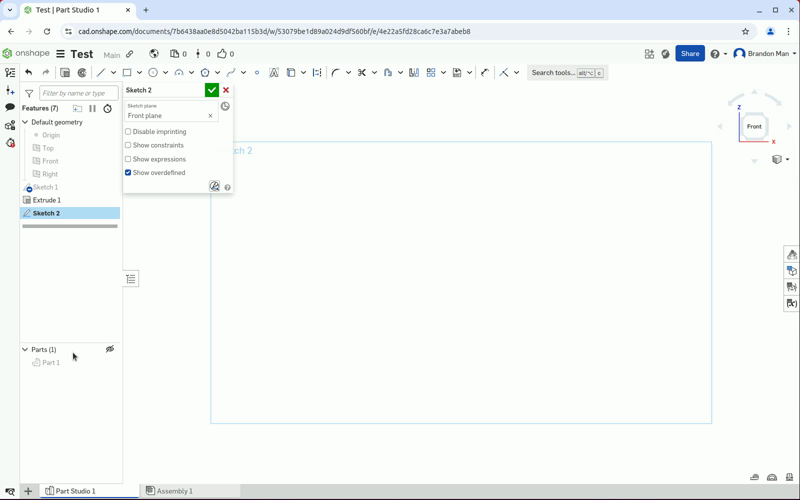
key_down(shift)
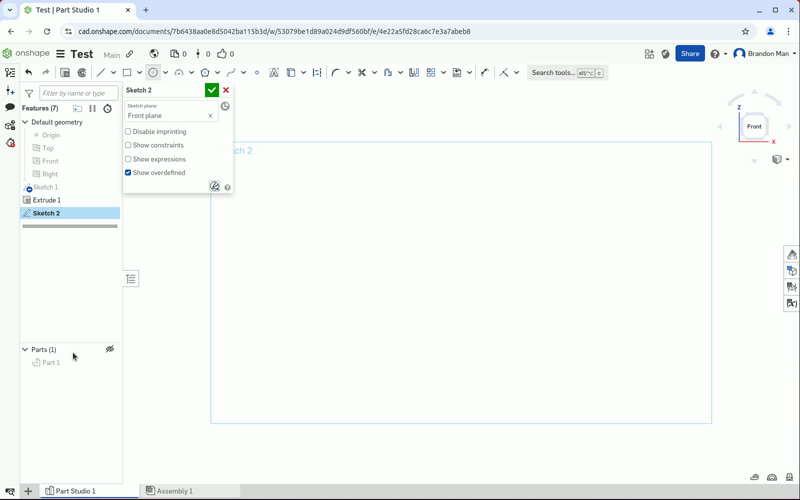
mouse_move(358, 258)
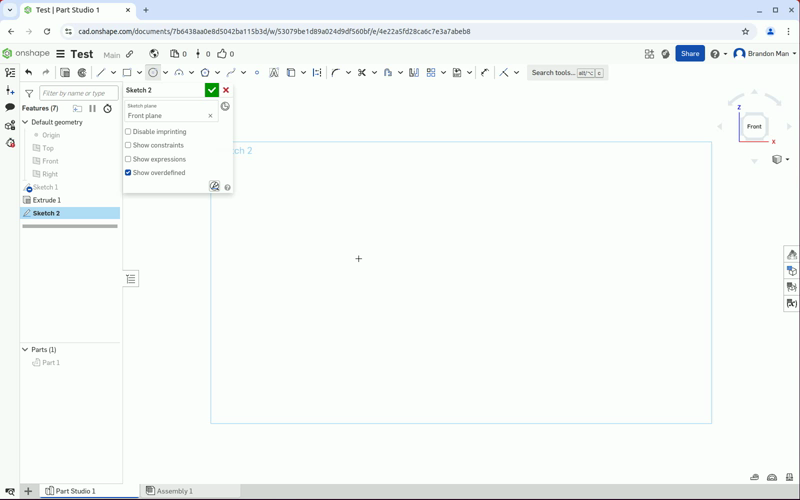
click(358, 258)
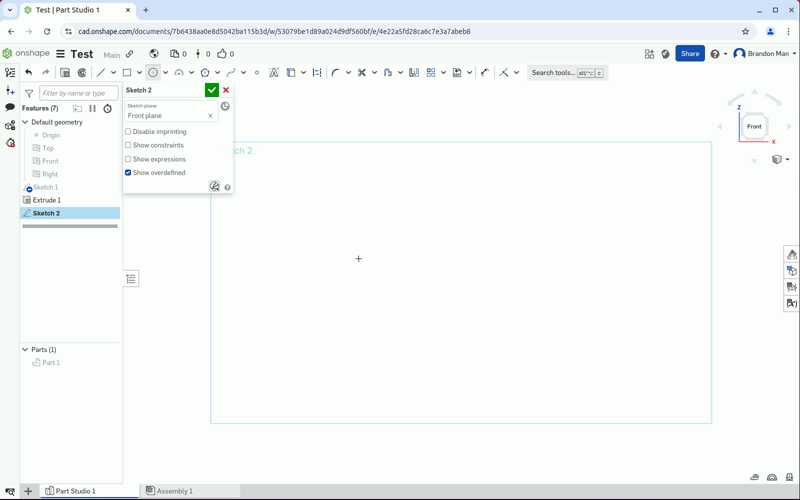
key_up(shift)
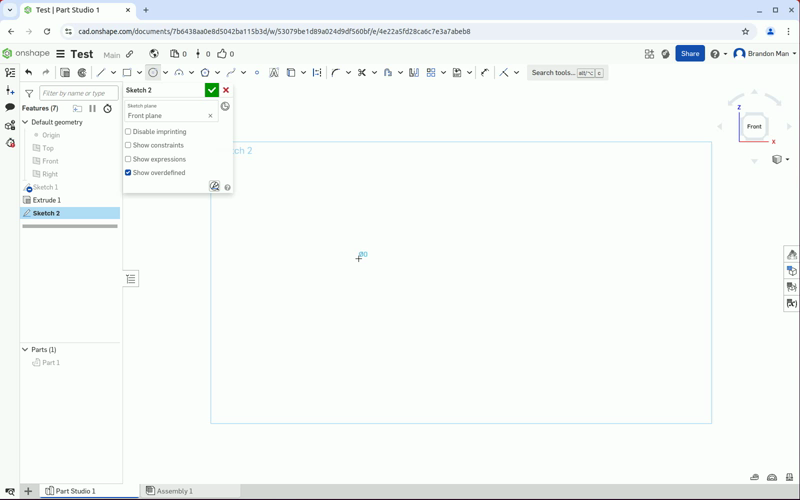
mouse_move(361, 258)
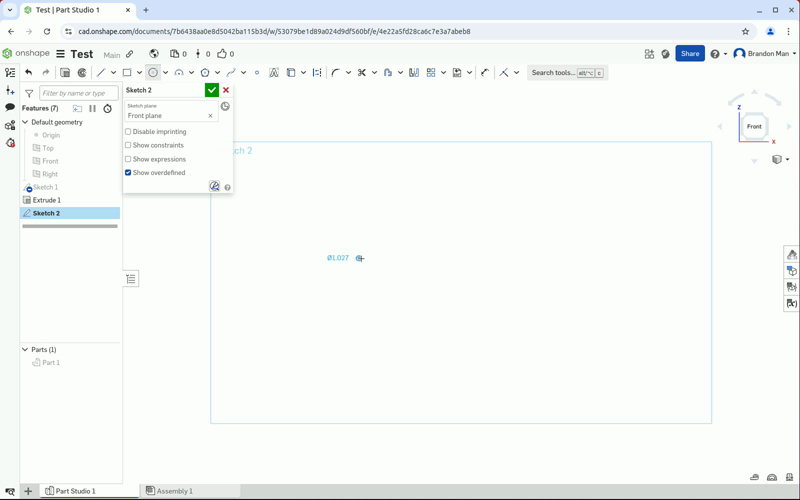
scroll(6)
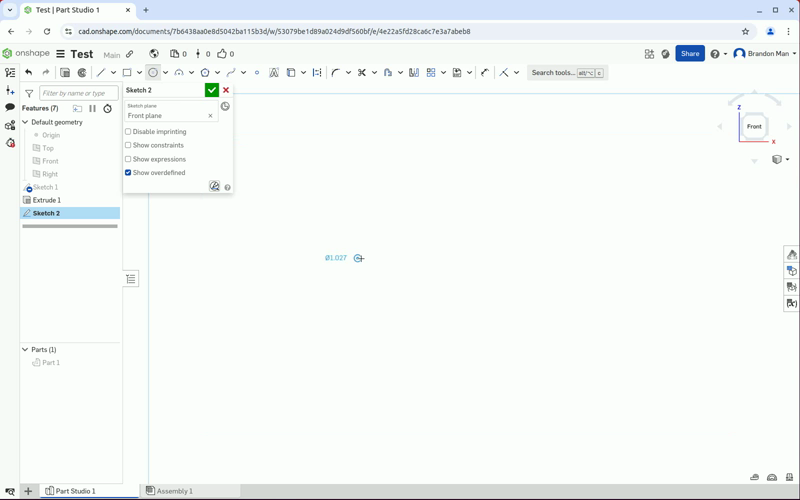
scroll(6)
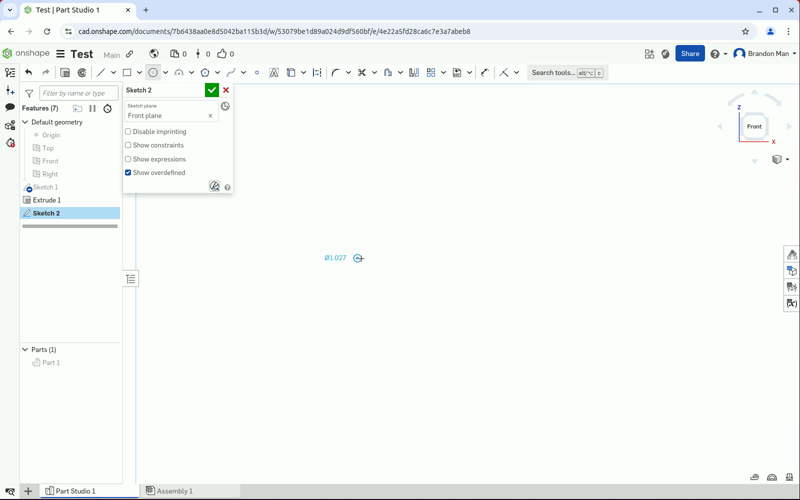
scroll(6)
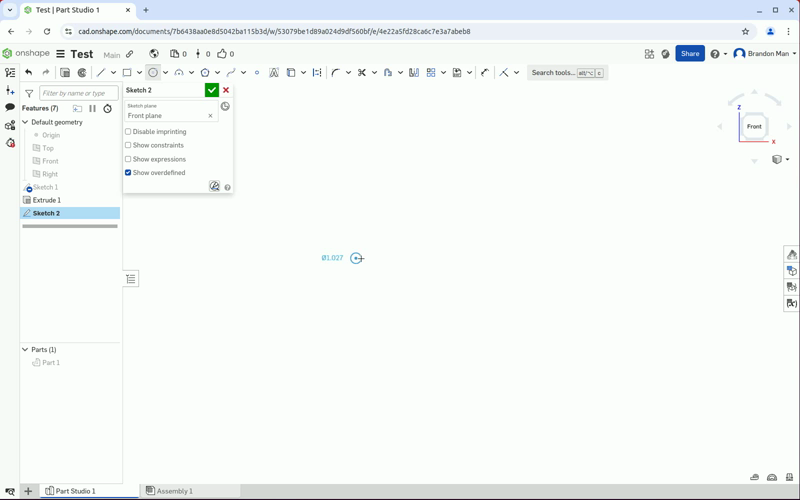
scroll(6)
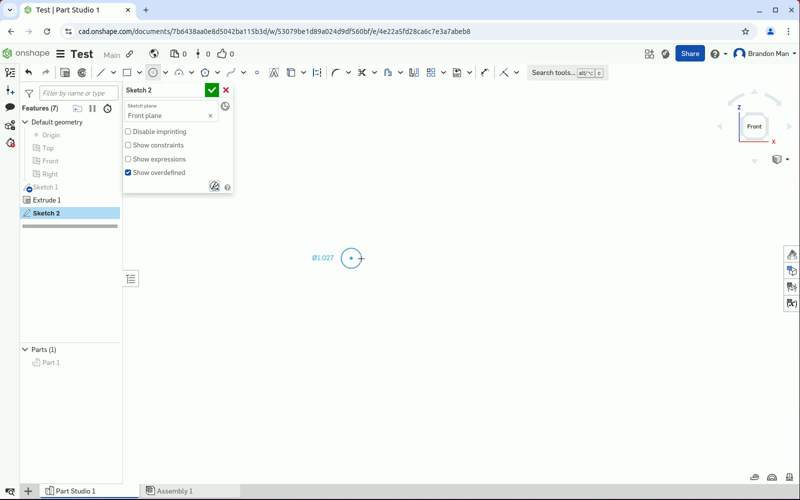
scroll(6)
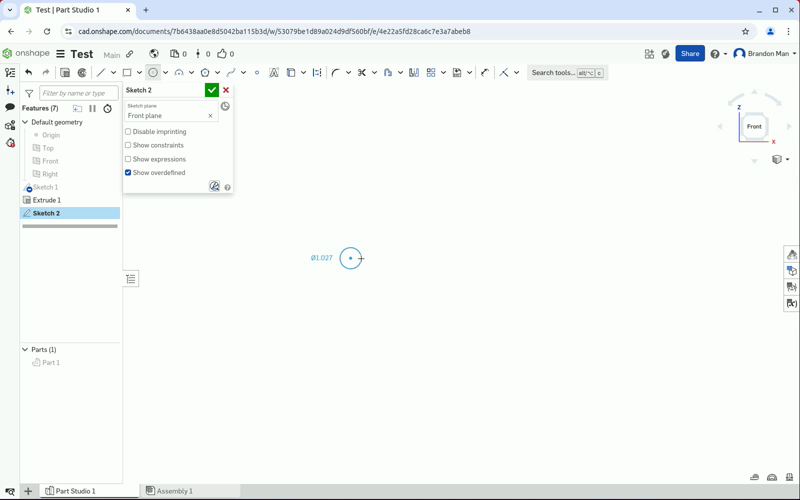
scroll(6)
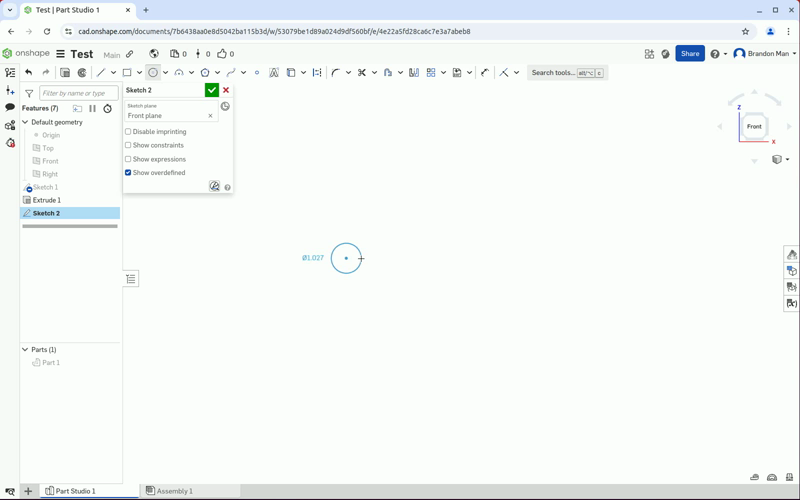
scroll(6)
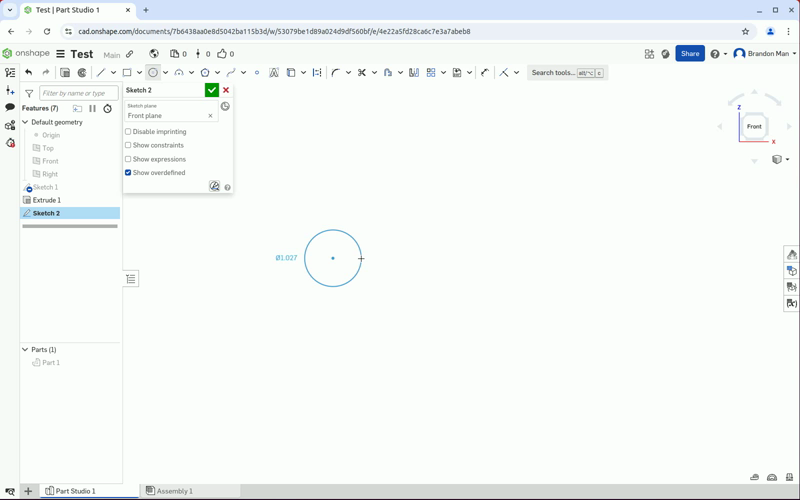
click(361, 258)
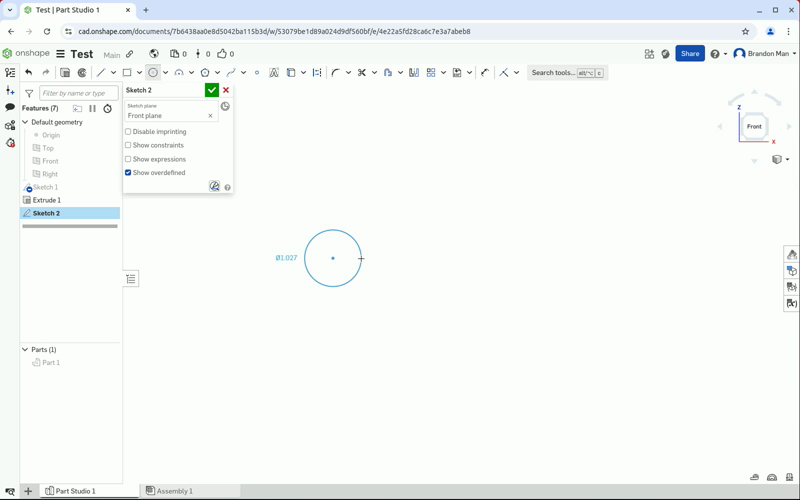
scroll(-6)
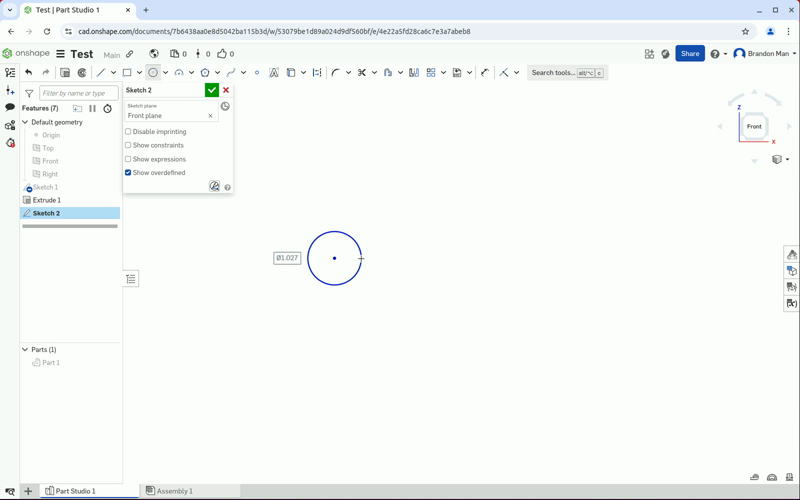
scroll(-6)
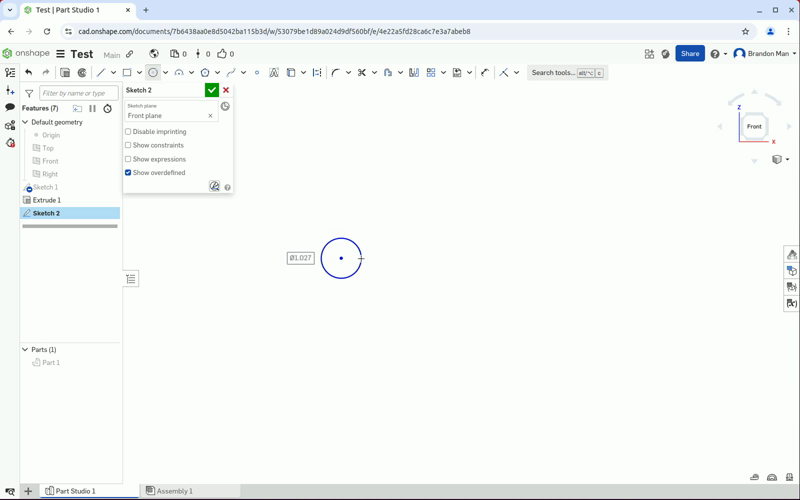
scroll(-6)
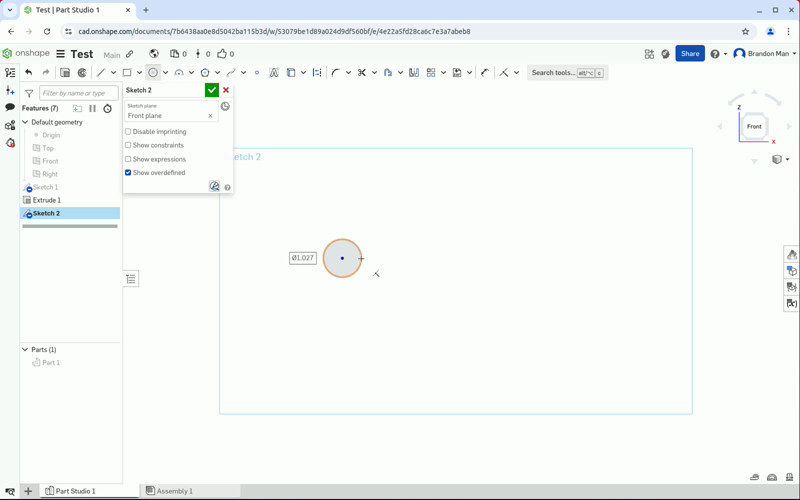
scroll(-6)
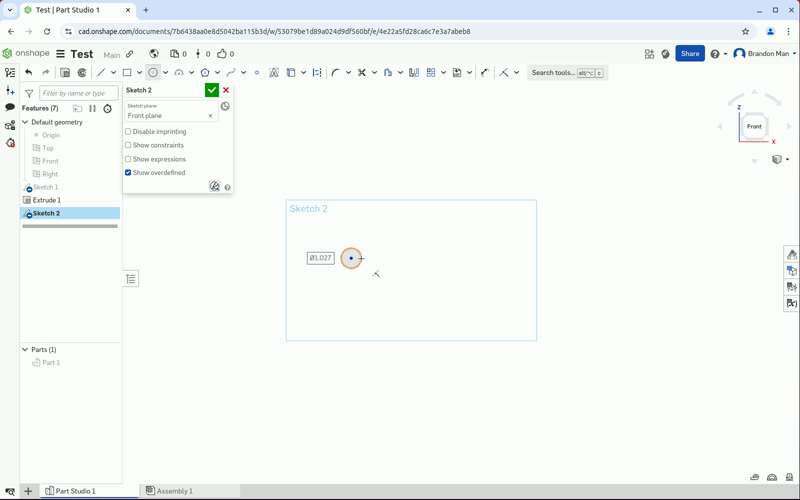
scroll(-6)
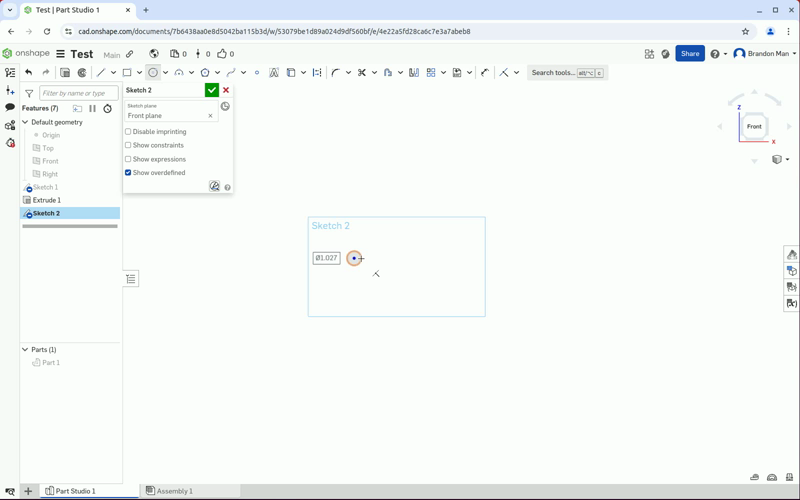
scroll(-6)
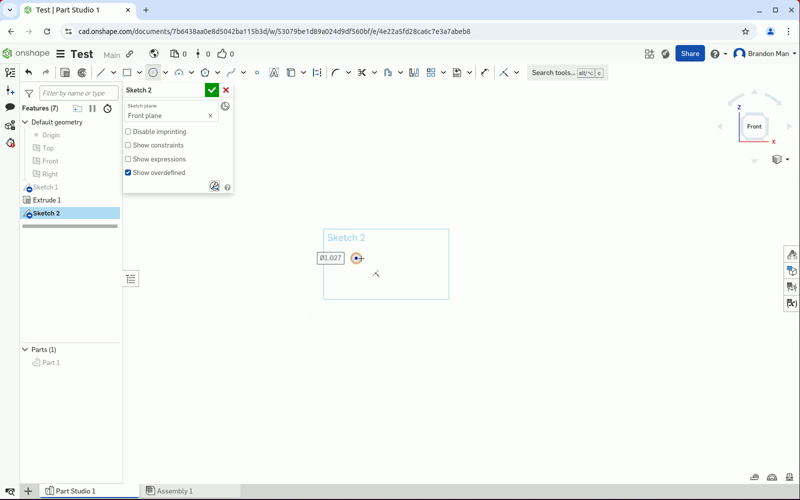
scroll(-6)
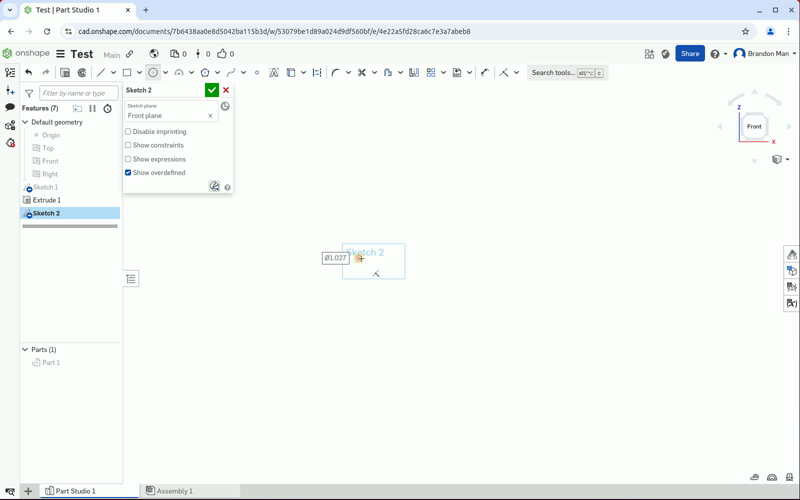
key(esc)
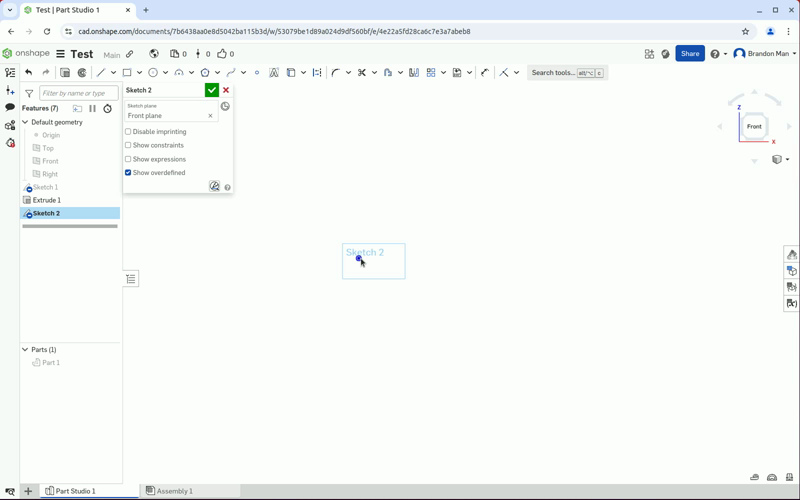
mouse_move(359, 256)
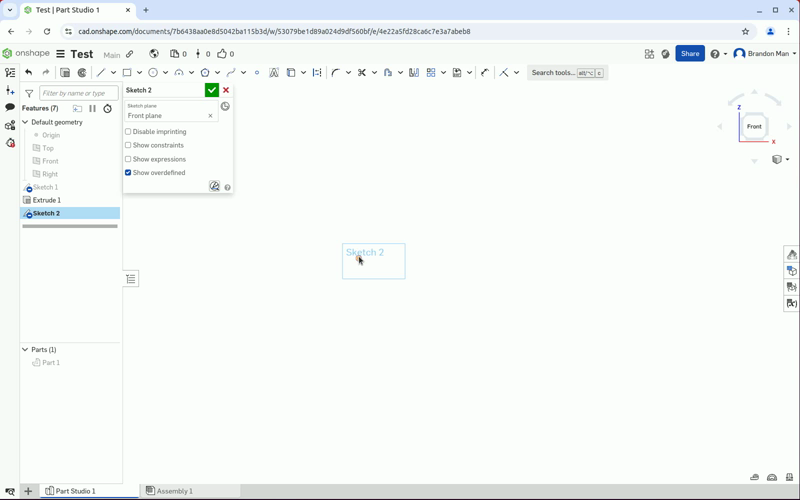
scroll(6)
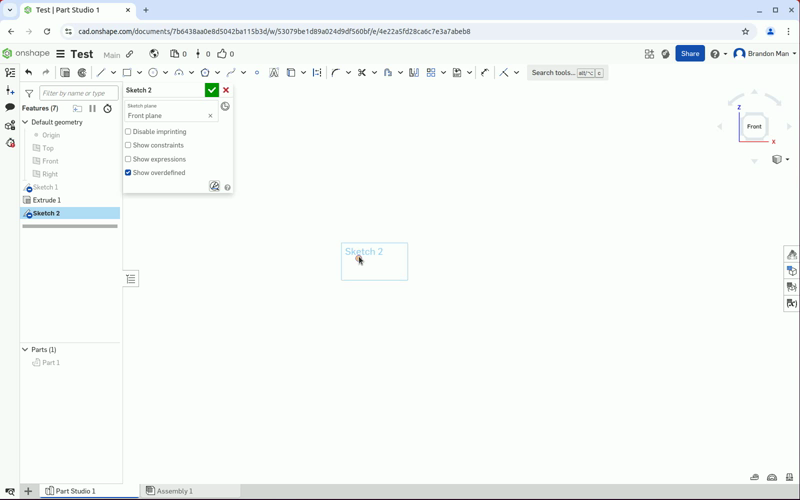
scroll(6)
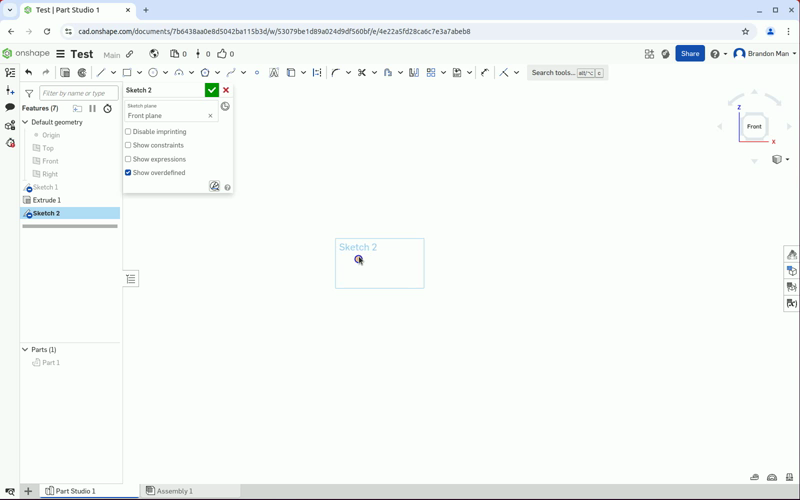
scroll(6)
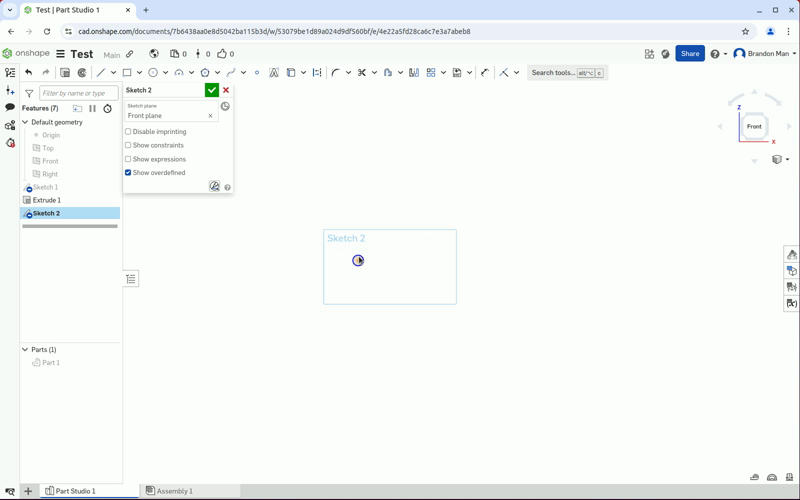
scroll(6)
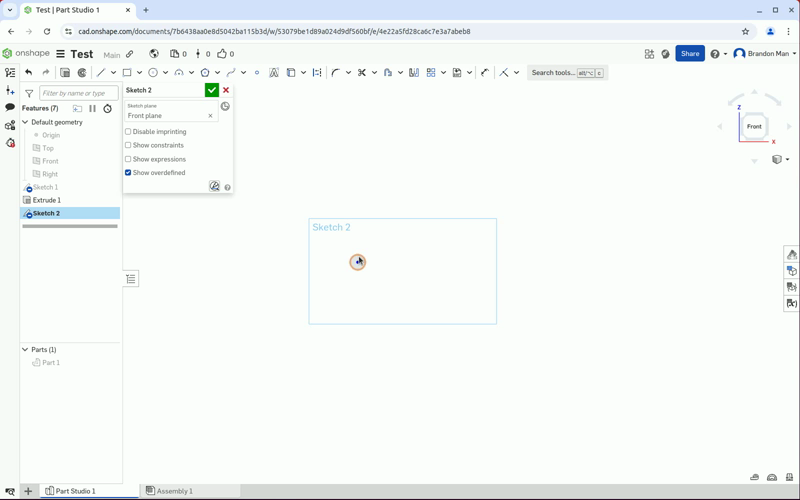
scroll(6)
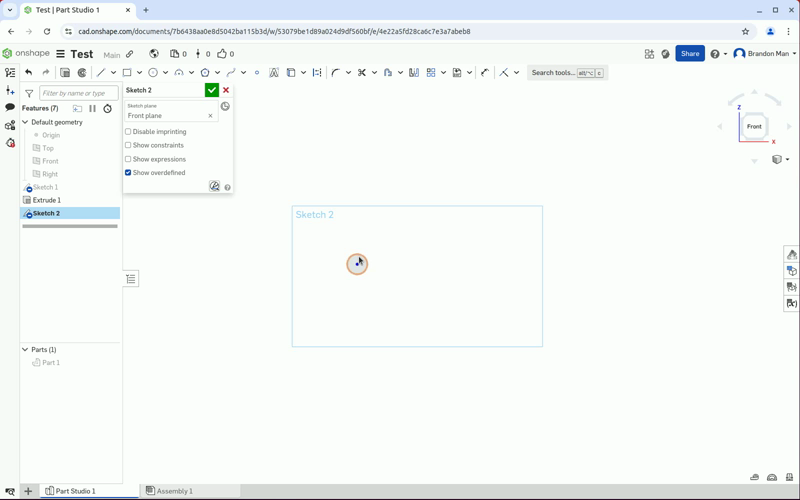
scroll(6)
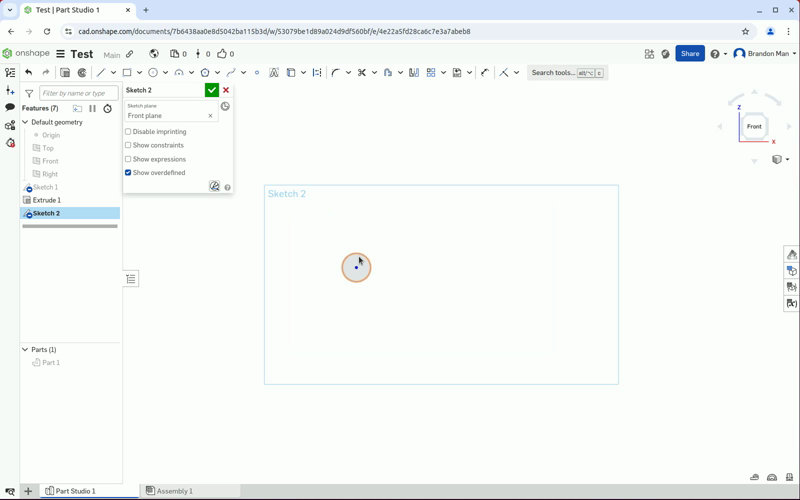
scroll(6)
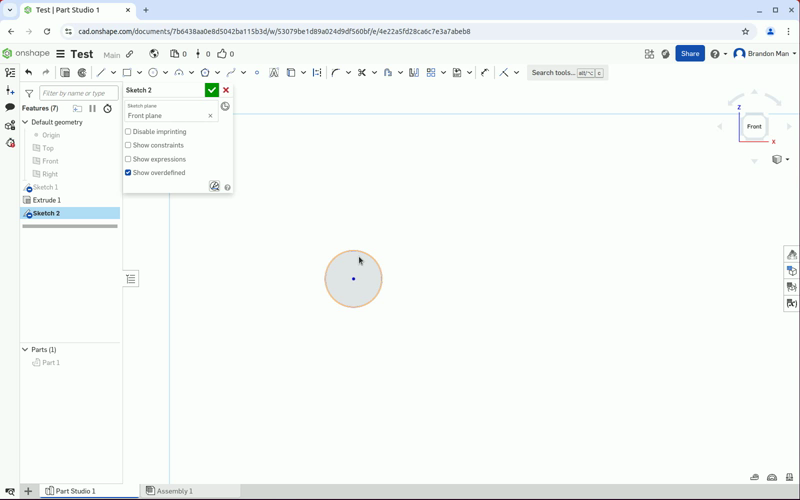
click(359, 256)
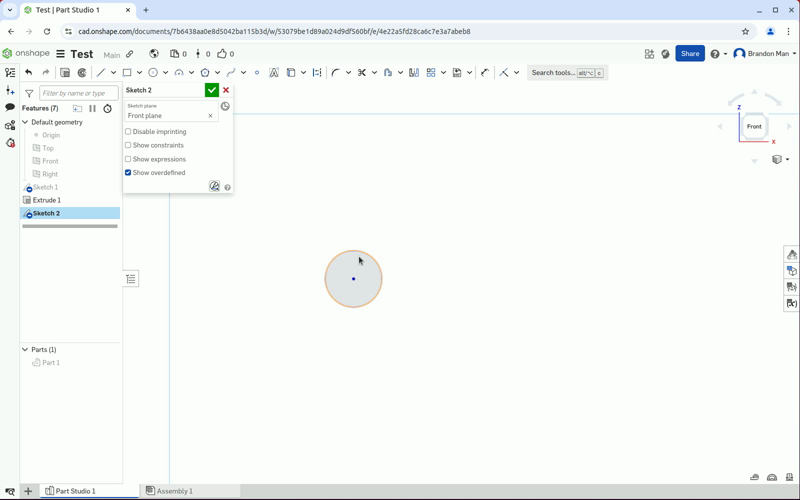
scroll(-6)
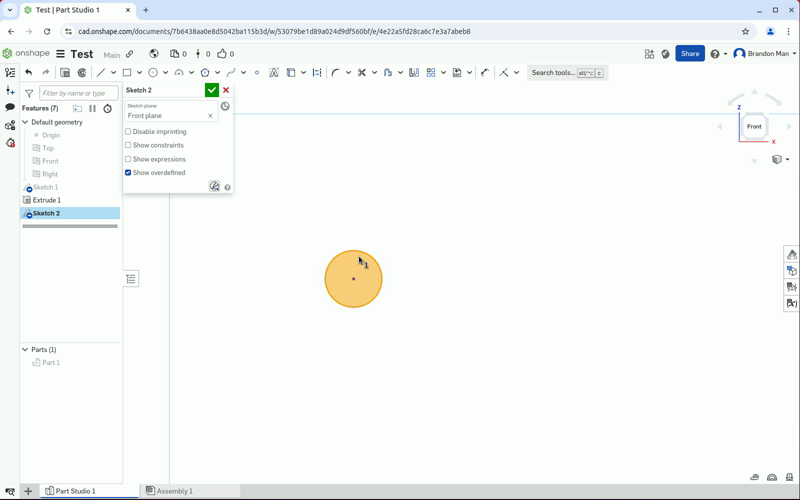
scroll(-6)
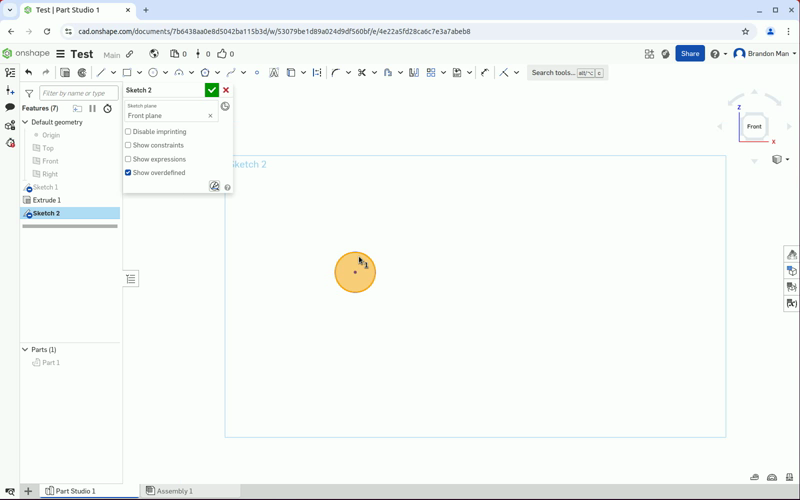
scroll(-6)
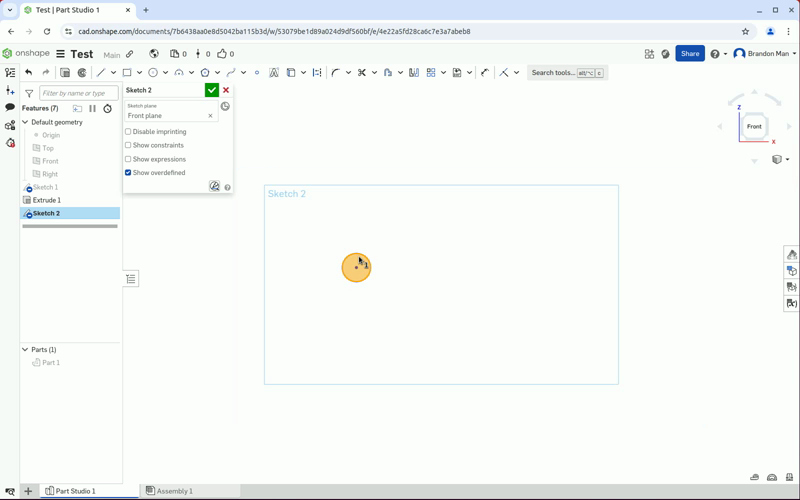
scroll(-6)
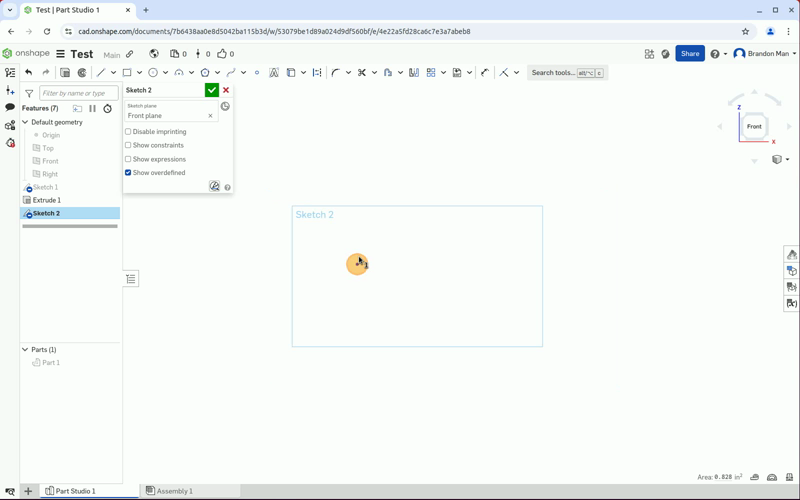
scroll(-6)
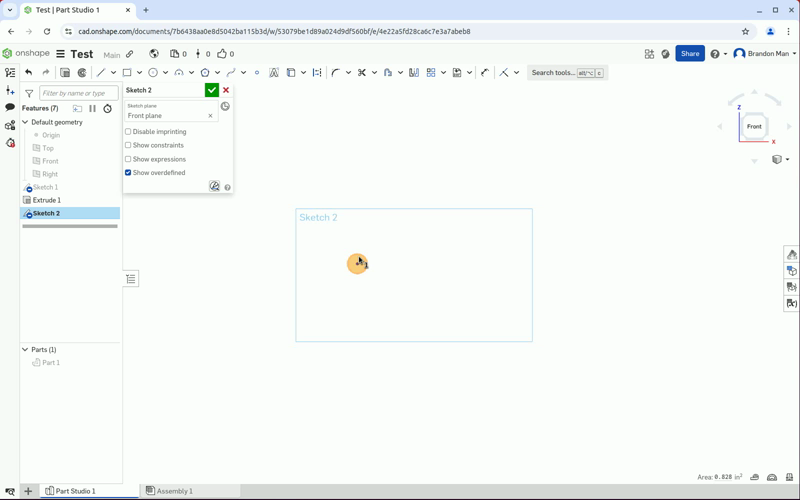
scroll(-6)
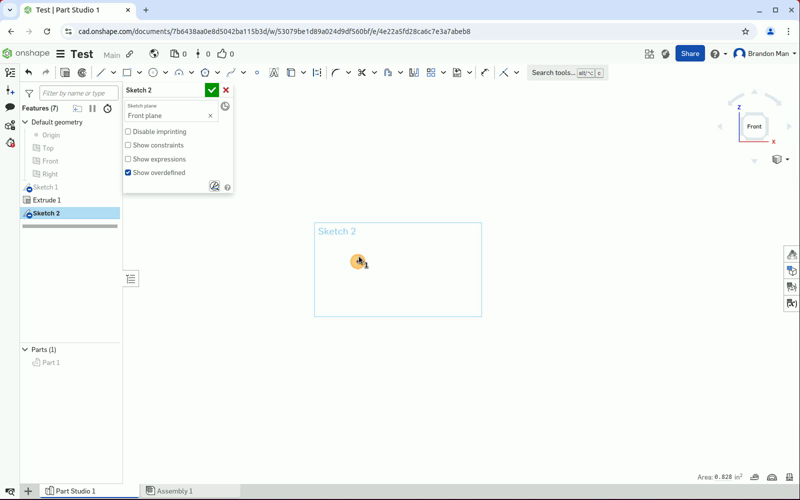
scroll(-6)
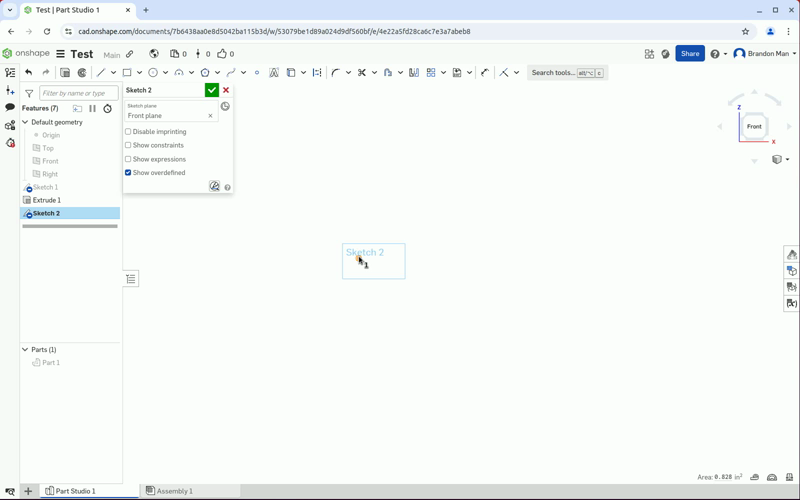
mouse_move(73, 352)
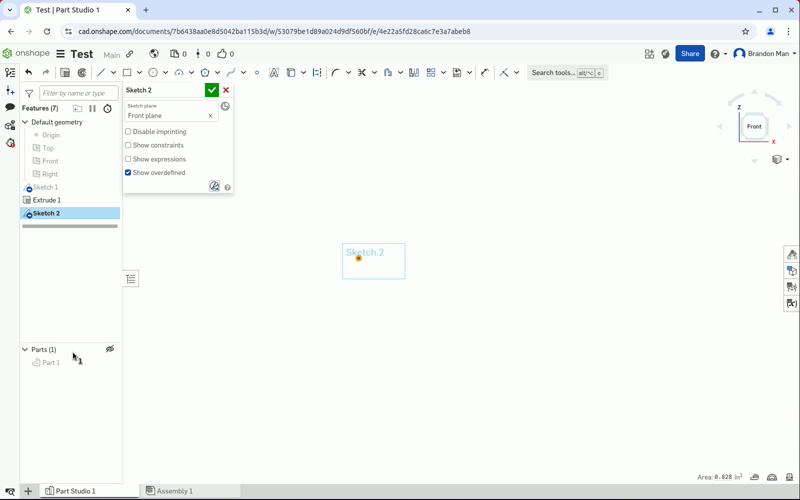
key(shift+y)
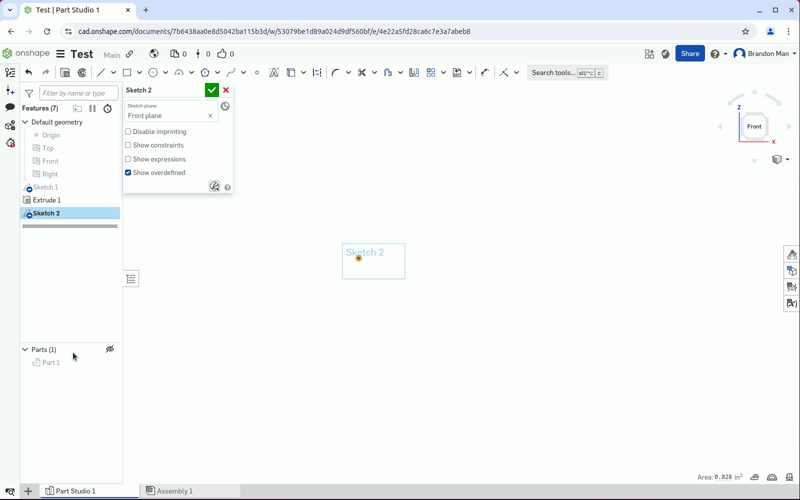
key(shift+e)
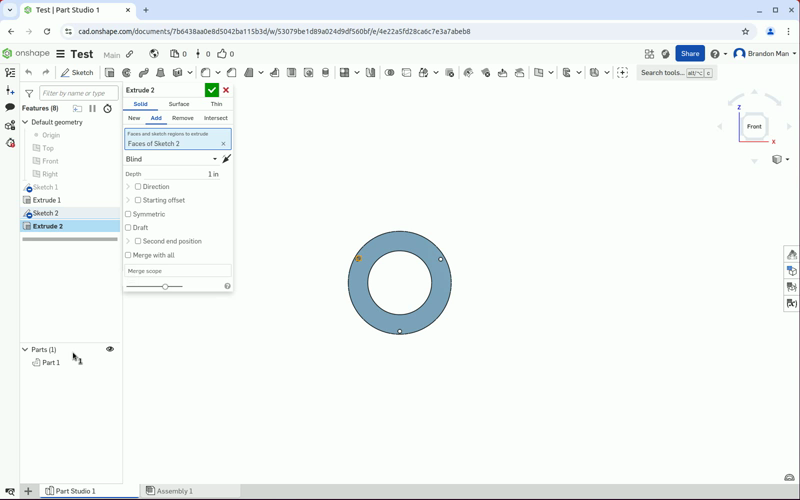
mouse_move(143, 106)
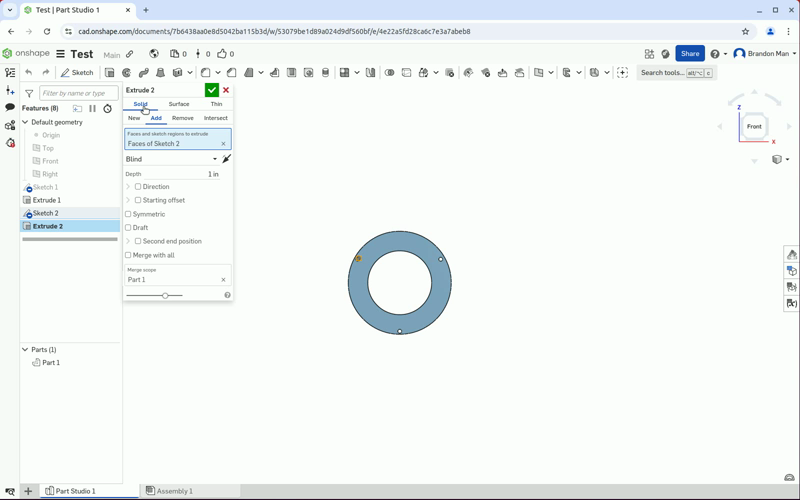
click(143, 106)
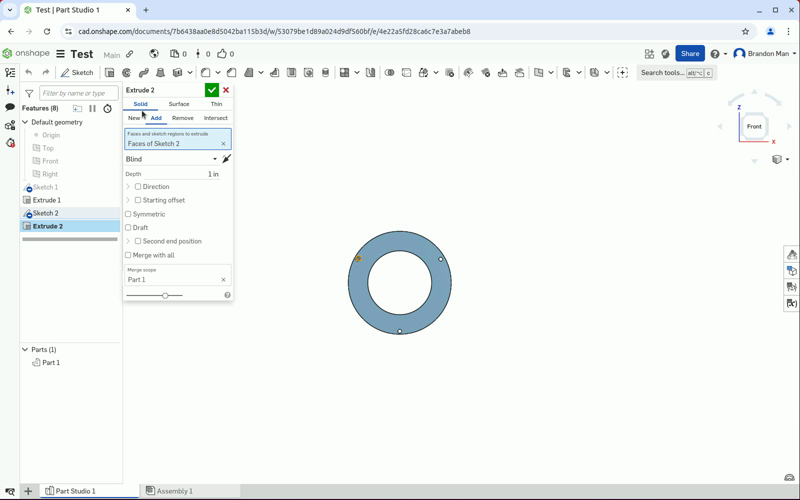
mouse_move(137, 120)
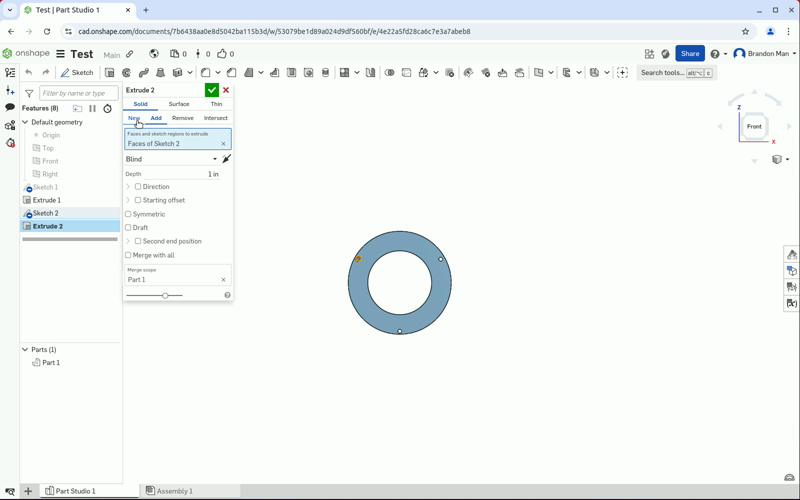
click(137, 120)
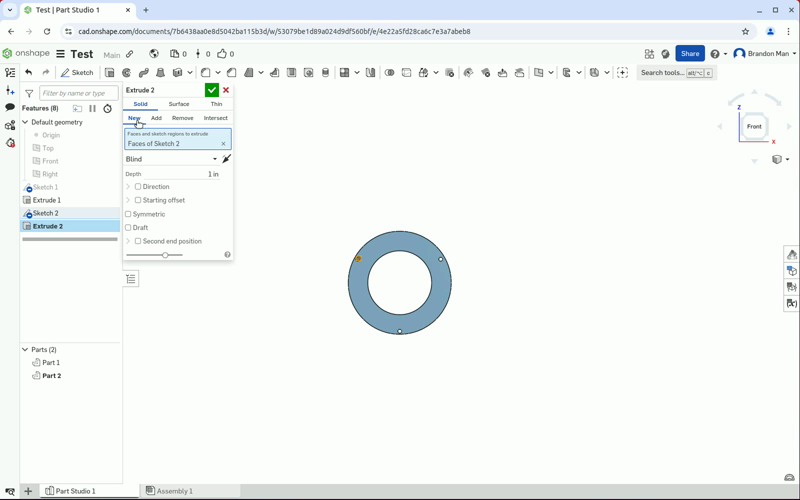
key(tab, 4)
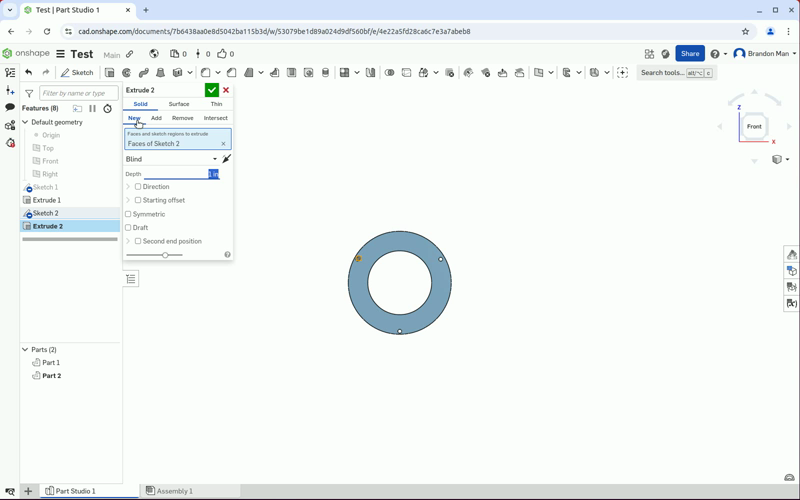
text(12.998)
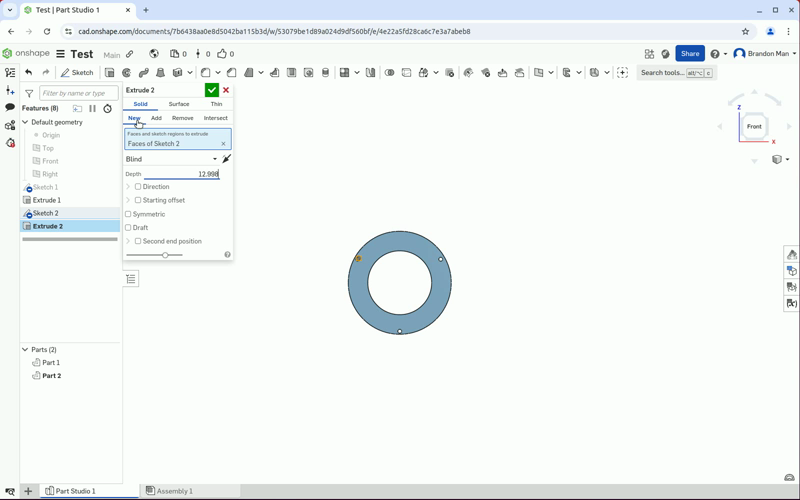
key(enter)
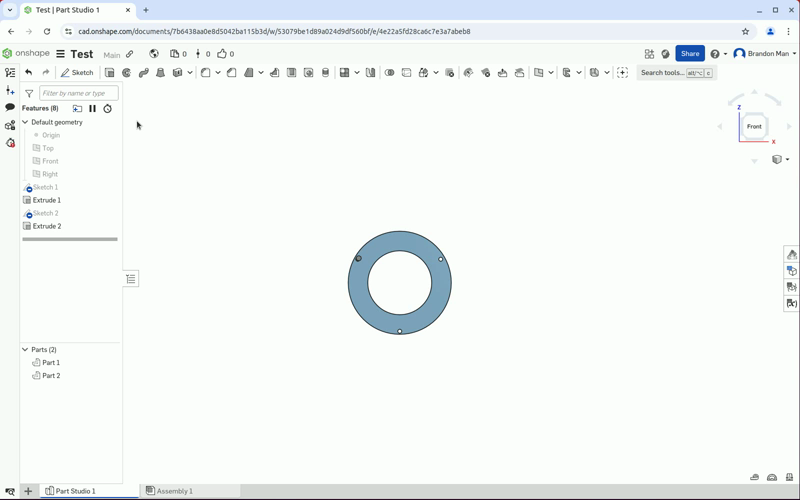
key(shift+h)
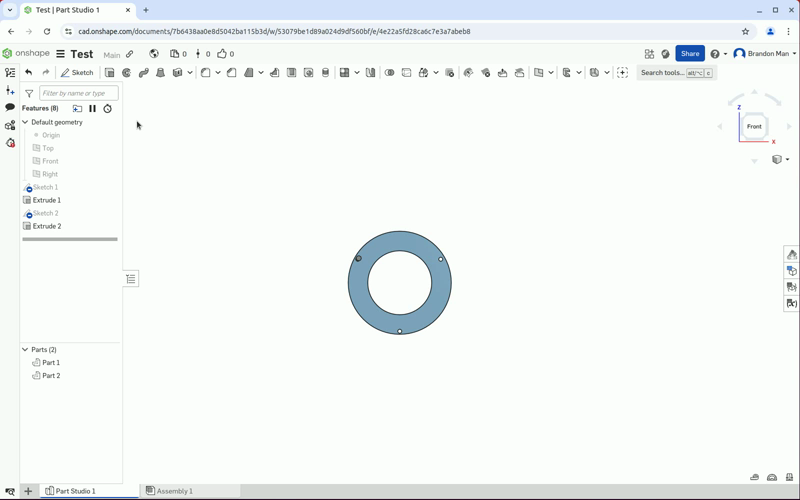
key(shift+h)
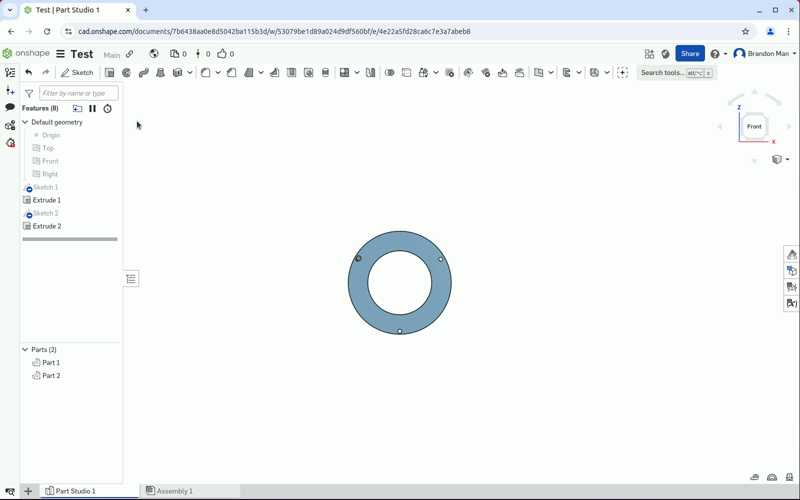
mouse_move(73, 189)
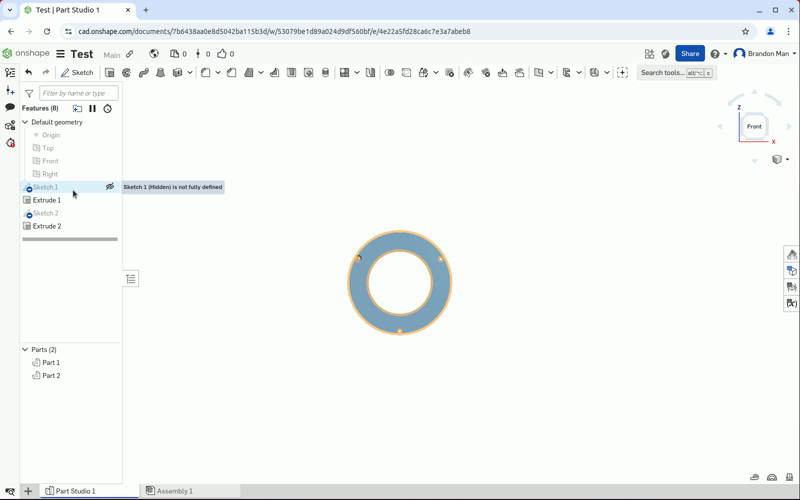
click(73, 189)
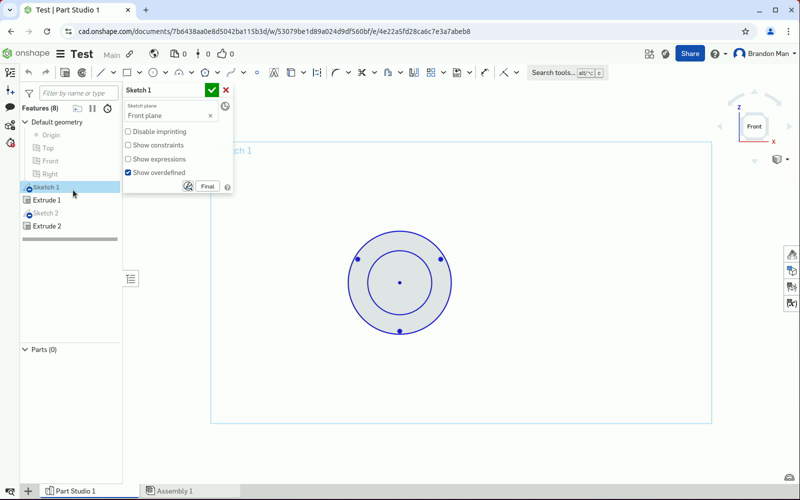
mouse_move(229, 92)
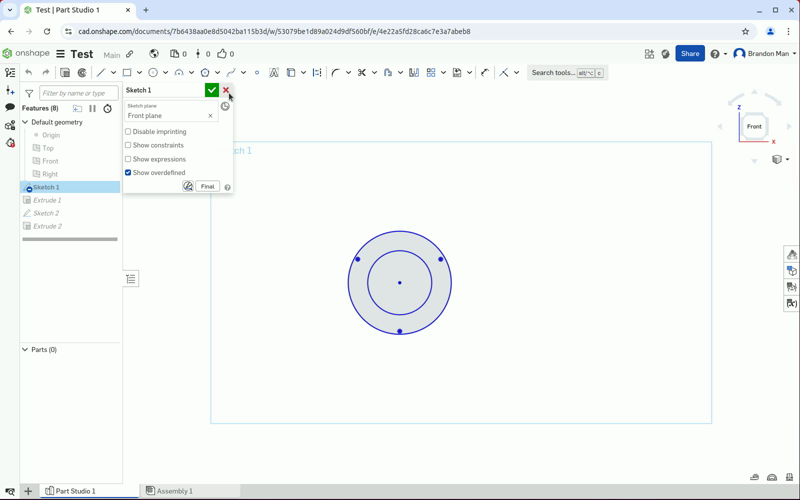
click(229, 92)
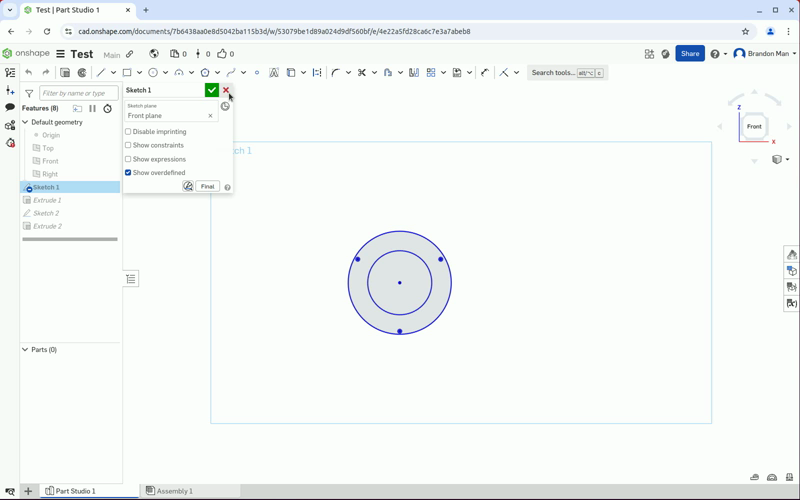
key(shift+s)
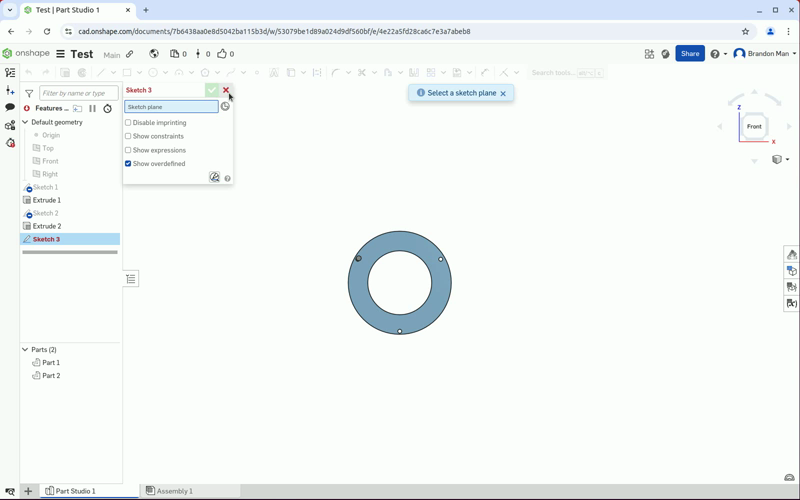
mouse_move(73, 163)
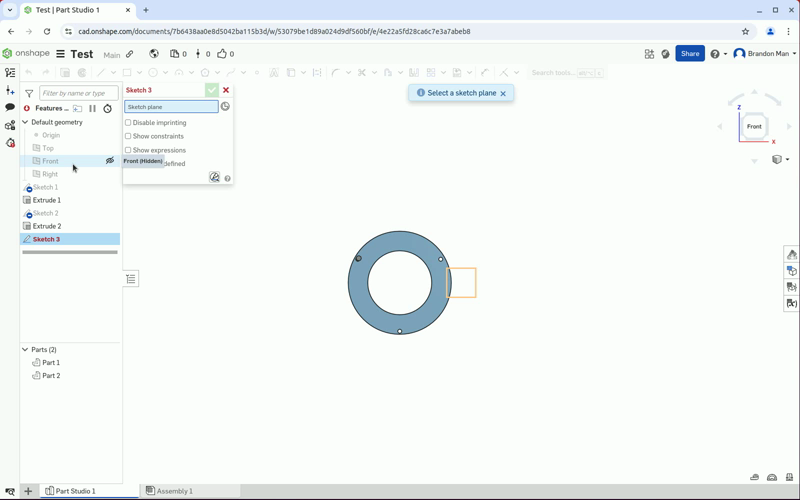
click(73, 163)
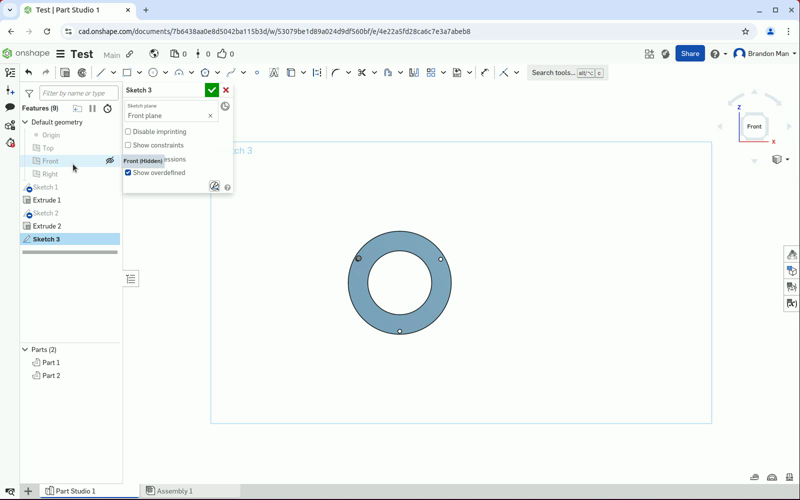
mouse_move(73, 352)
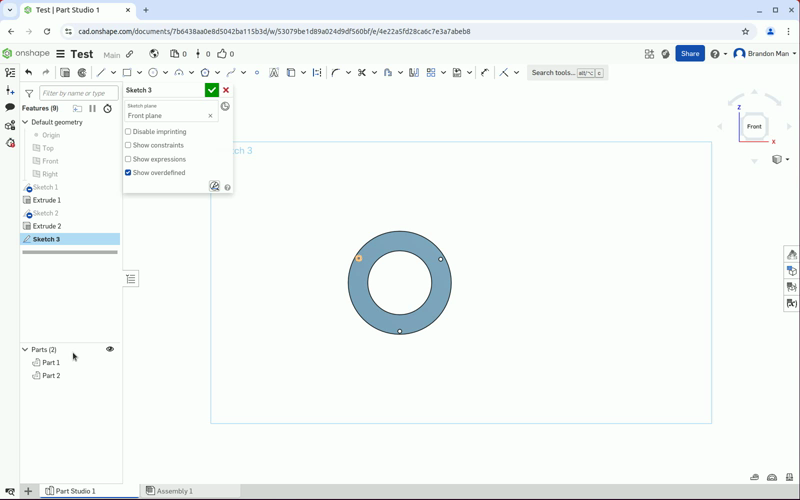
key(y)
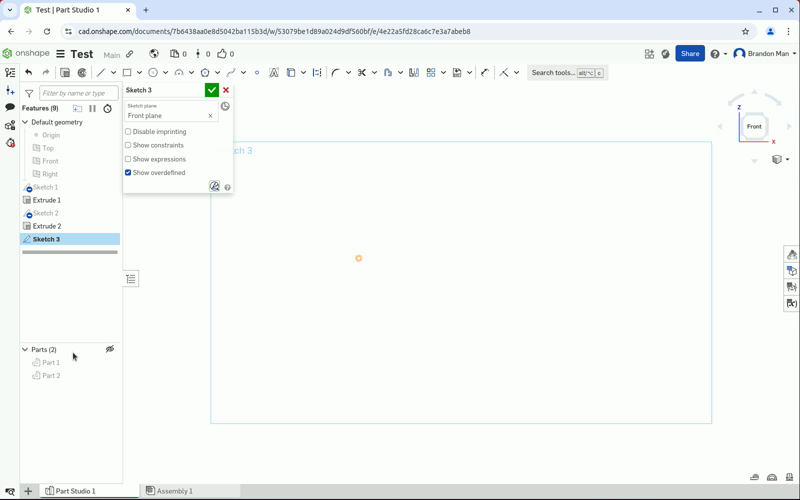
key(c)
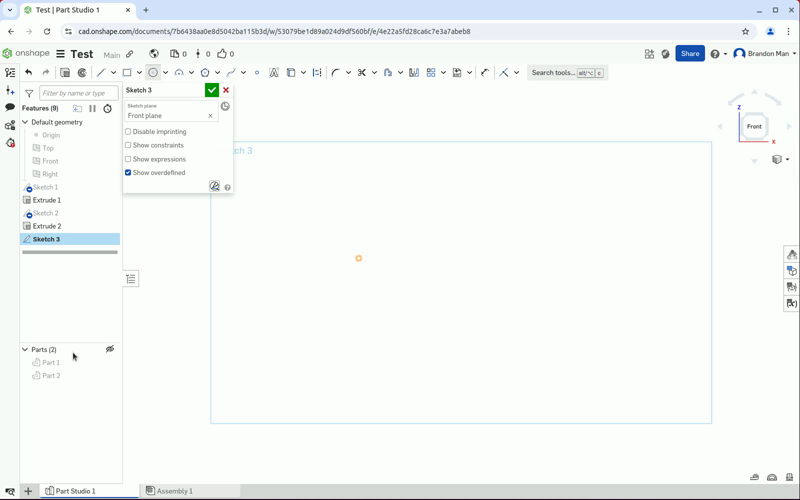
key_down(shift)
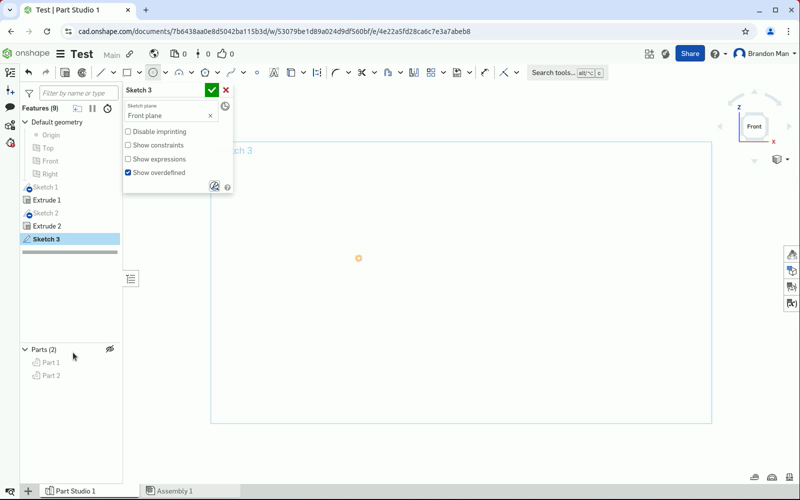
mouse_move(440, 258)
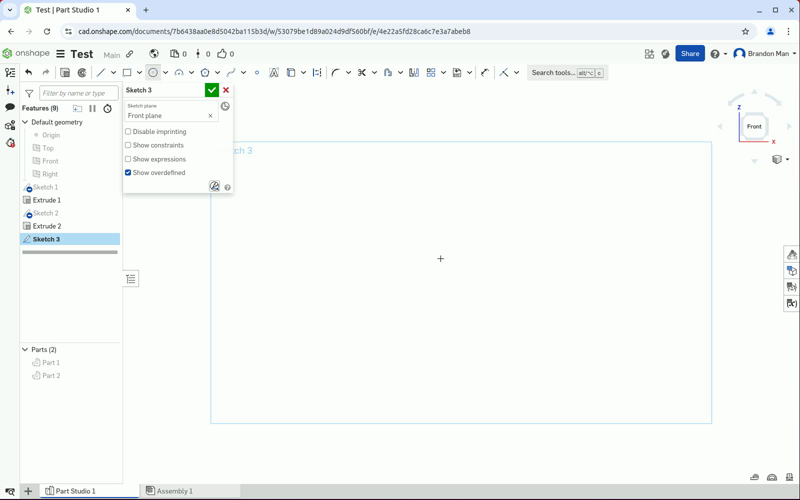
click(440, 258)
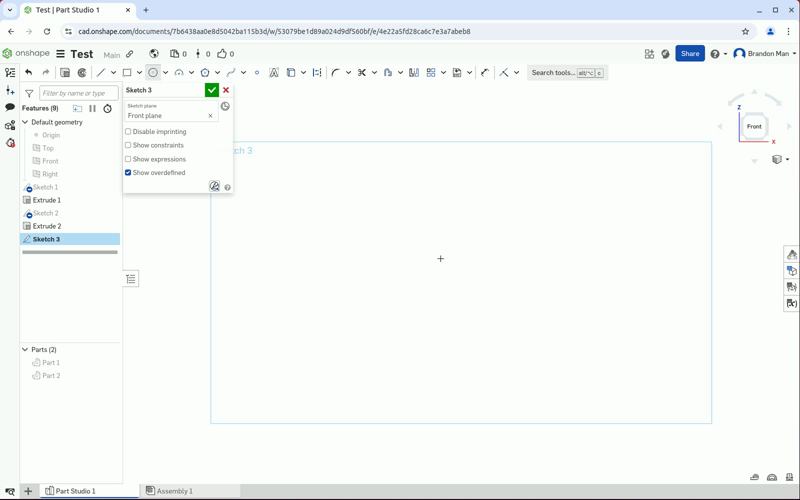
key_up(shift)
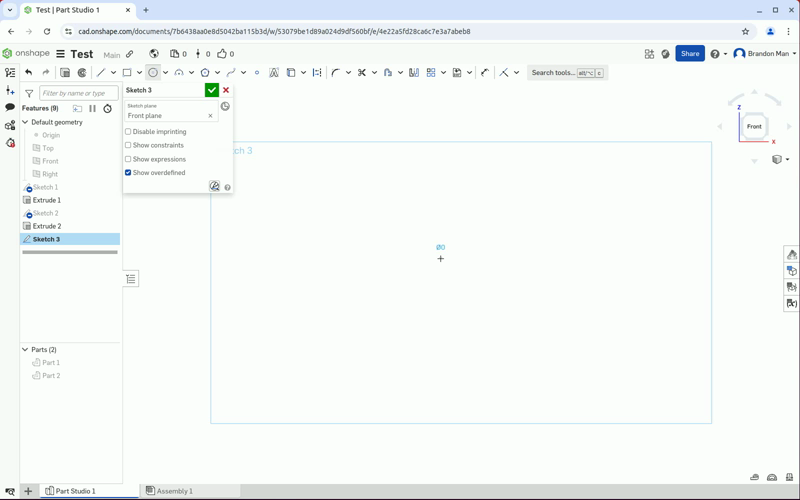
mouse_move(443, 258)
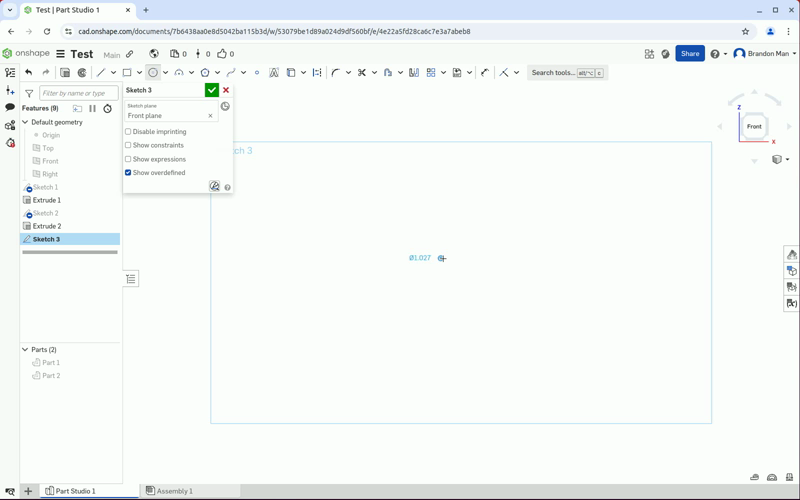
scroll(6)
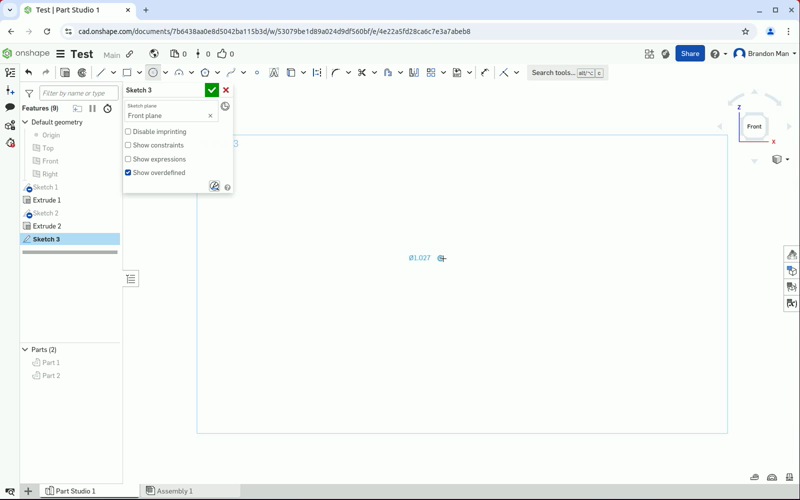
scroll(6)
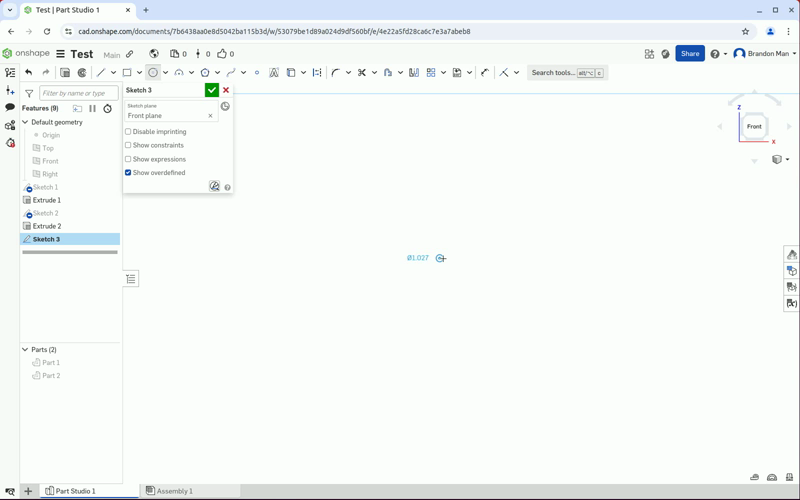
scroll(6)
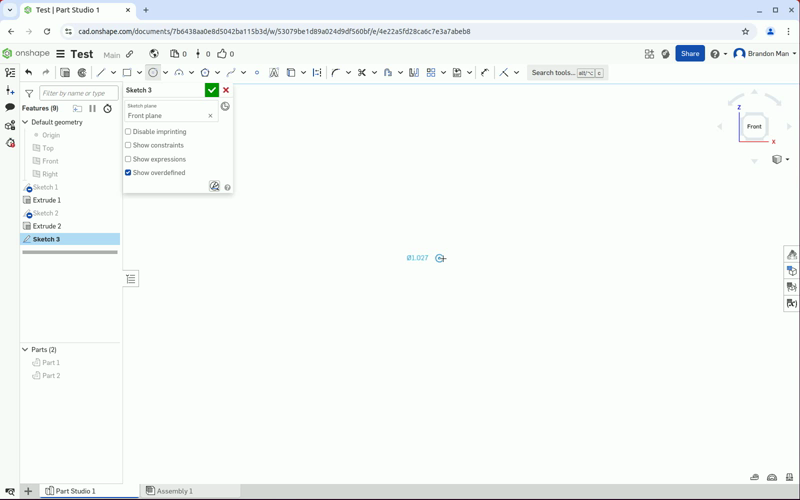
scroll(6)
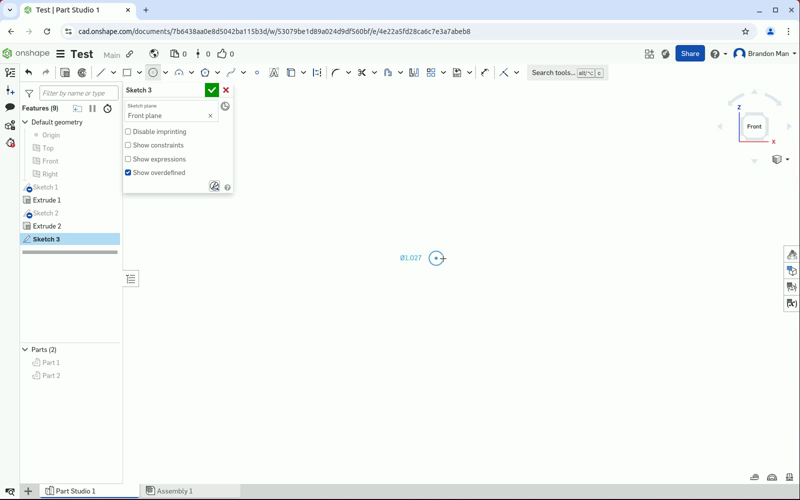
scroll(6)
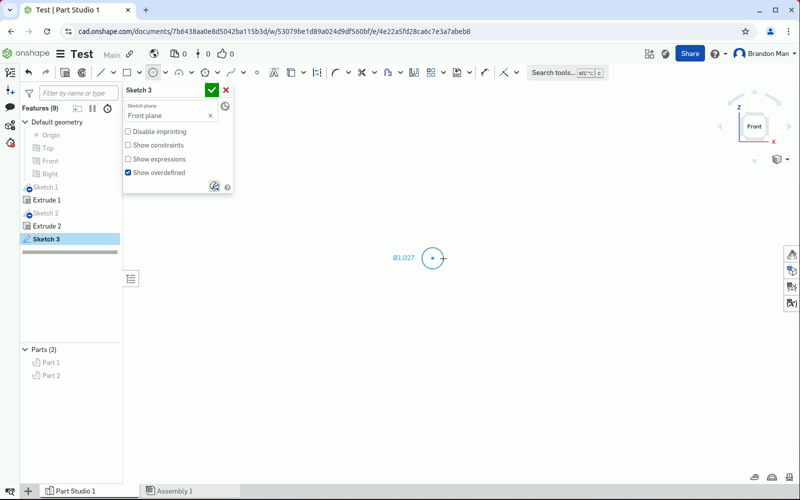
scroll(6)
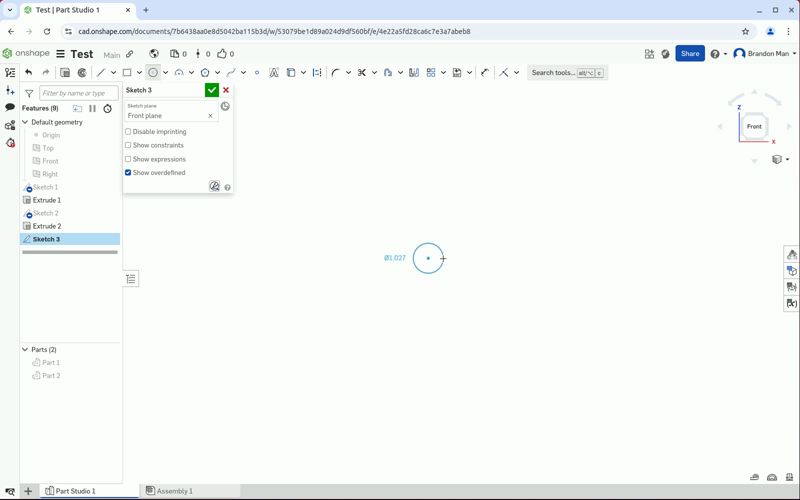
scroll(6)
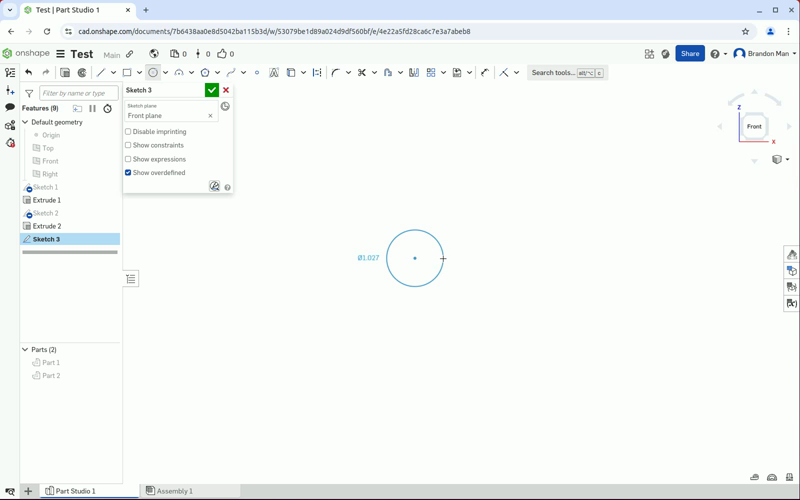
click(443, 258)
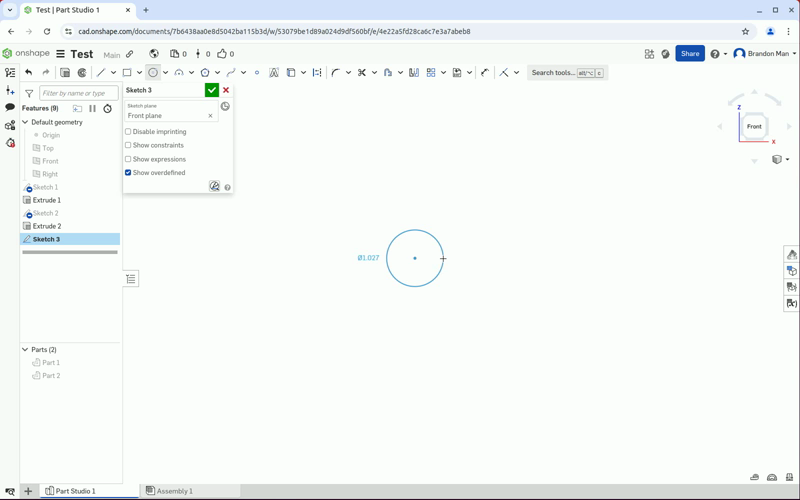
scroll(-6)
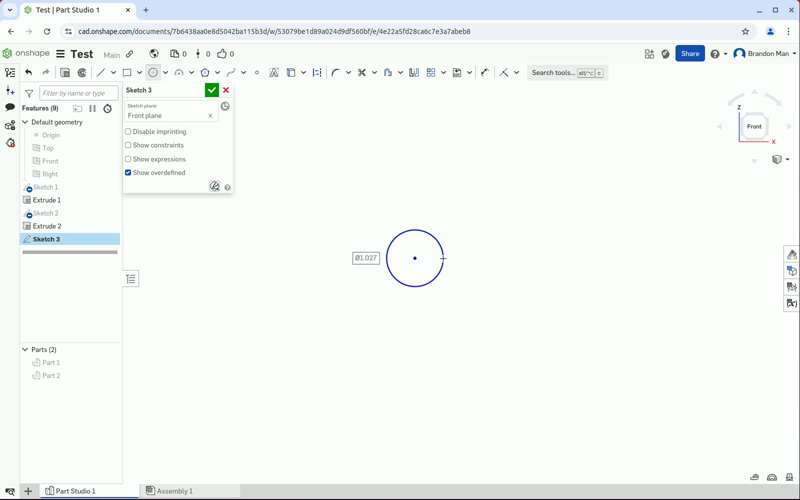
scroll(-6)
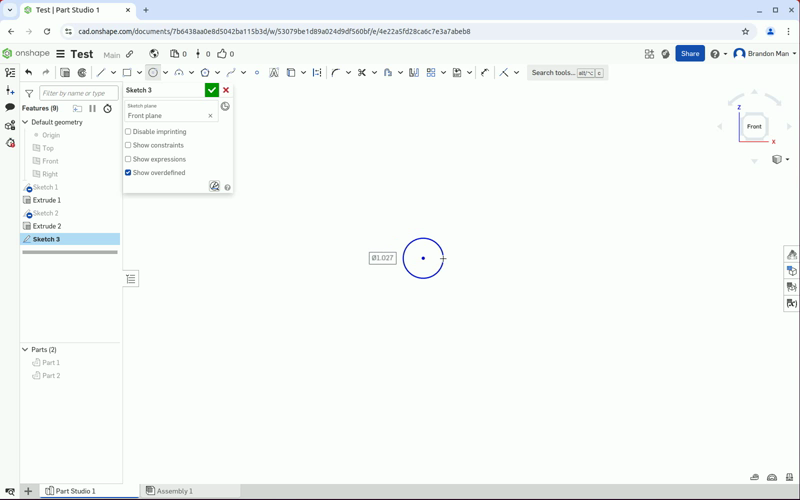
scroll(-6)
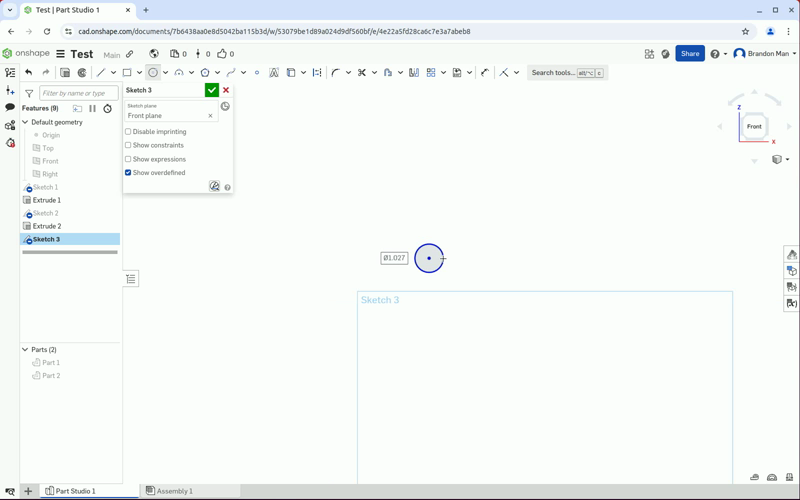
scroll(-6)
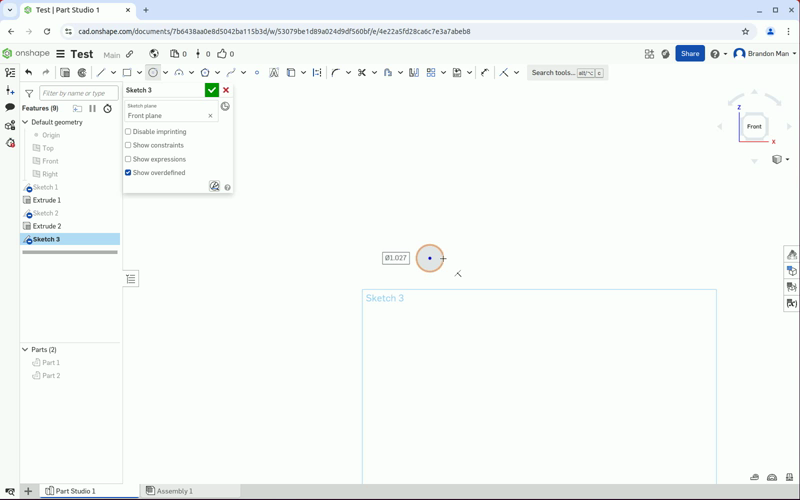
scroll(-6)
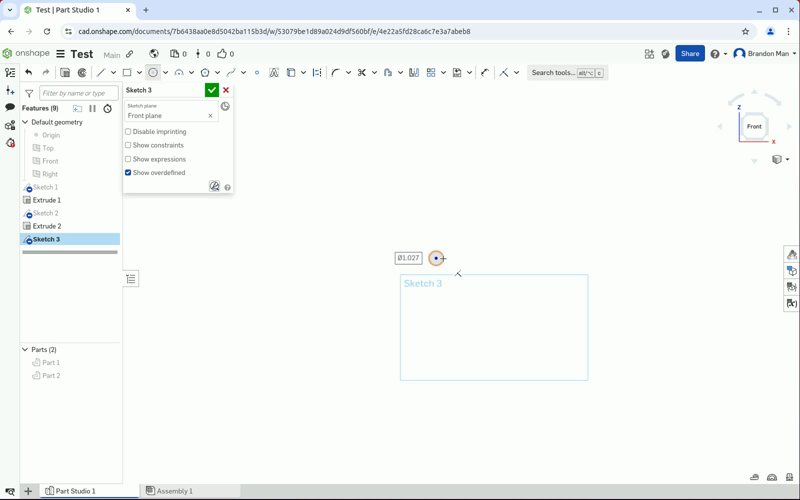
scroll(-6)
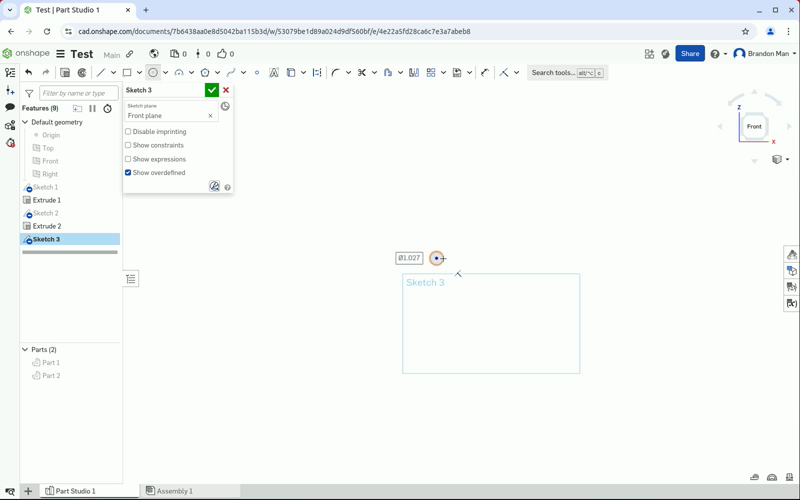
scroll(-6)
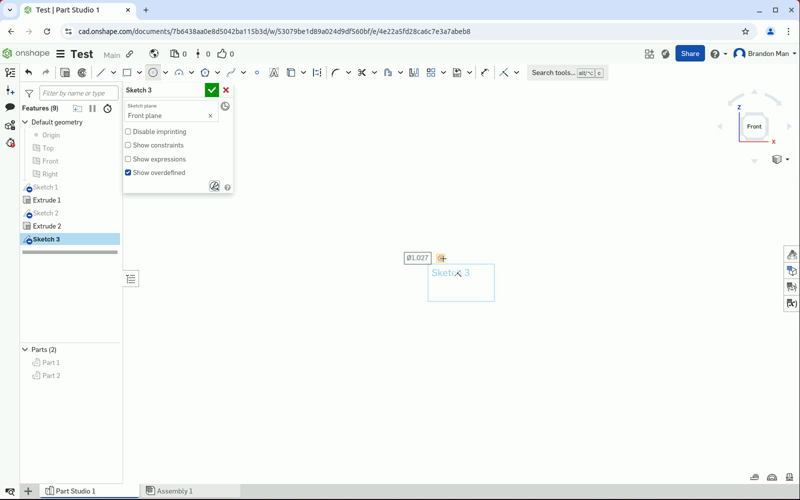
key(esc)
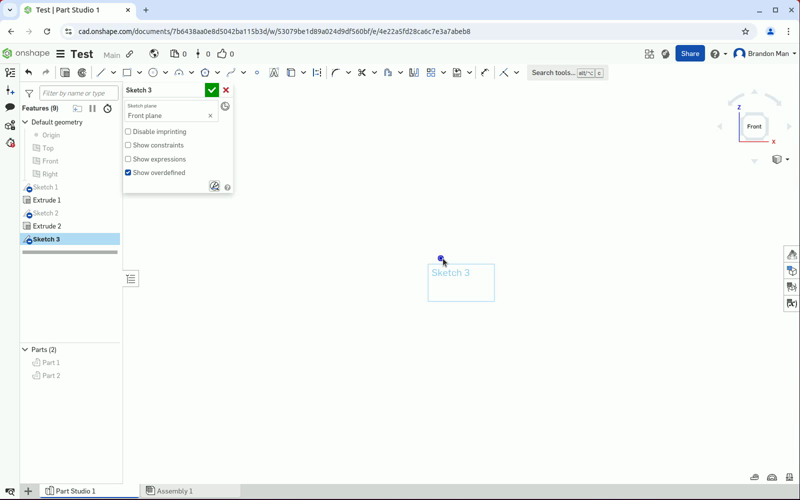
mouse_move(442, 256)
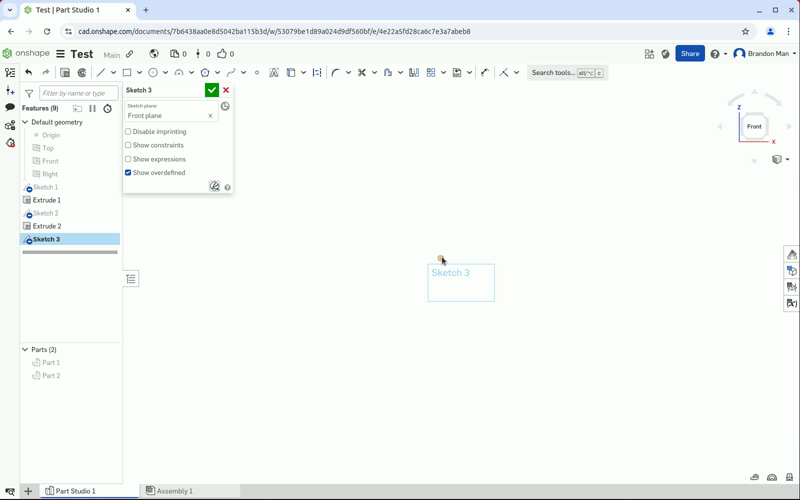
scroll(6)
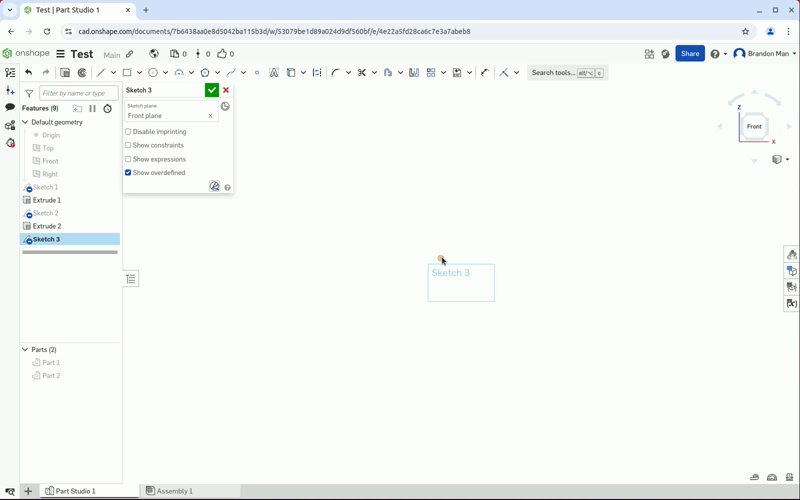
scroll(6)
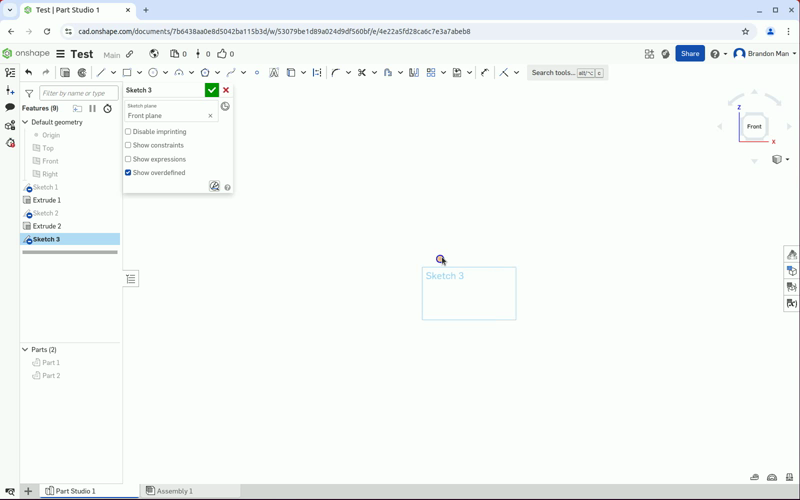
scroll(6)
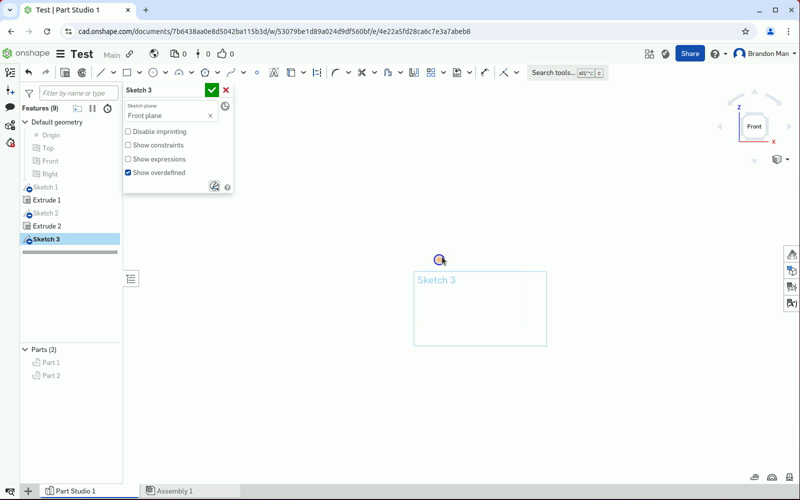
scroll(6)
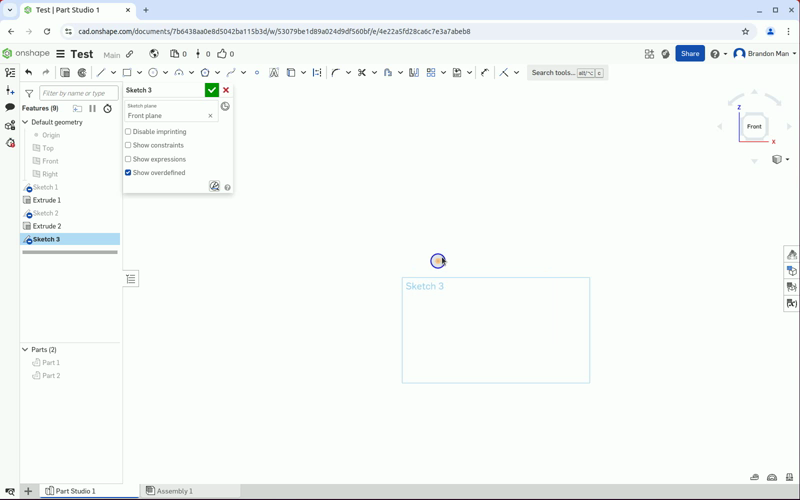
scroll(6)
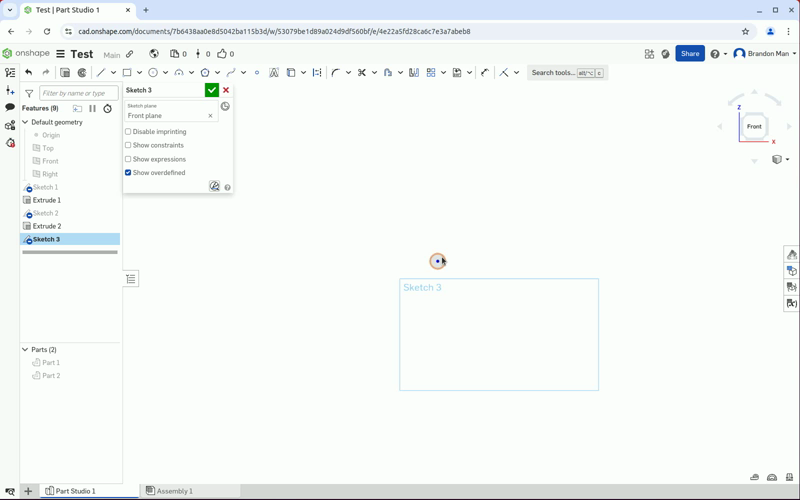
scroll(6)
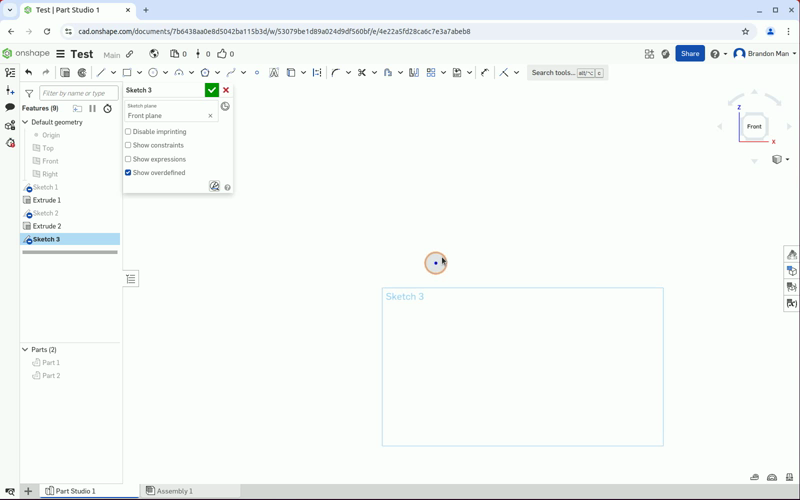
scroll(6)
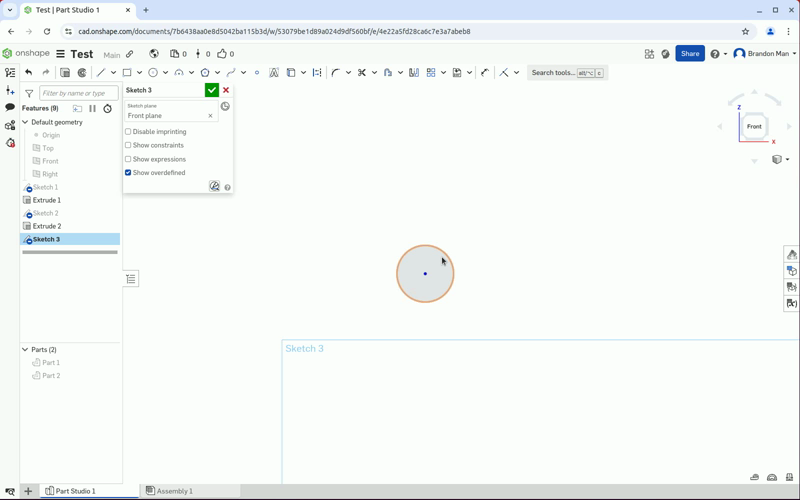
click(442, 256)
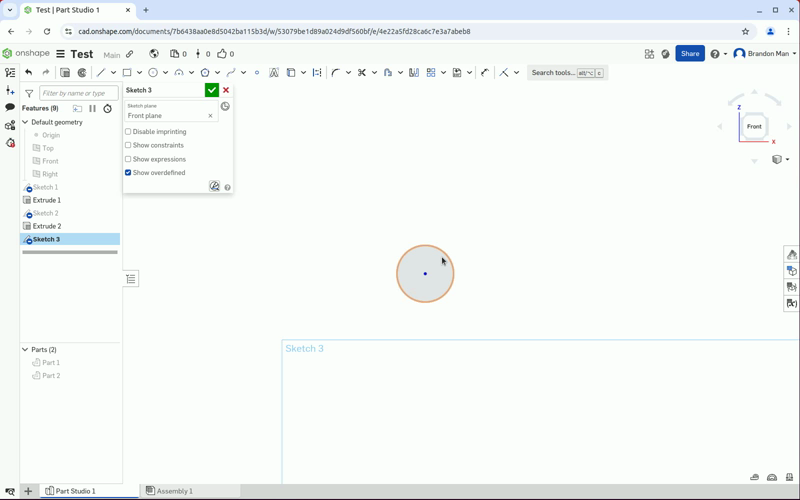
scroll(-6)
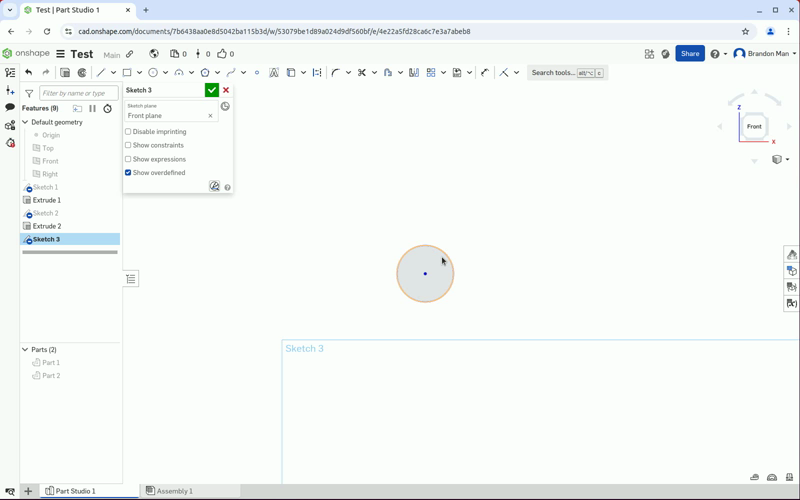
scroll(-6)
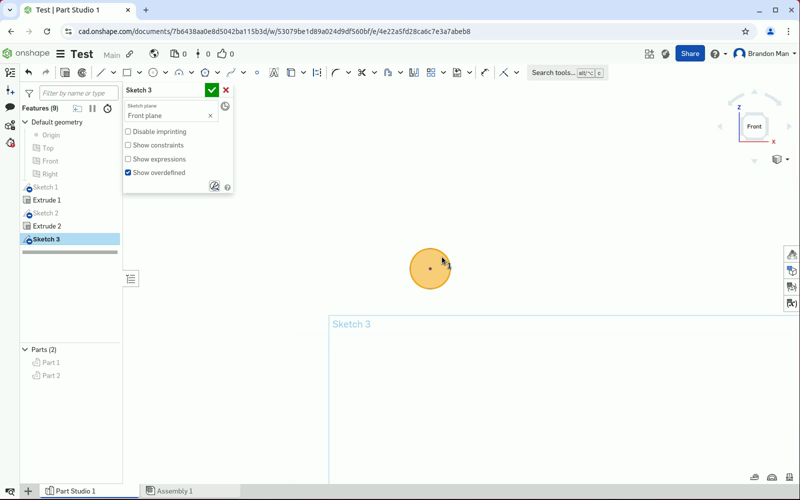
scroll(-6)
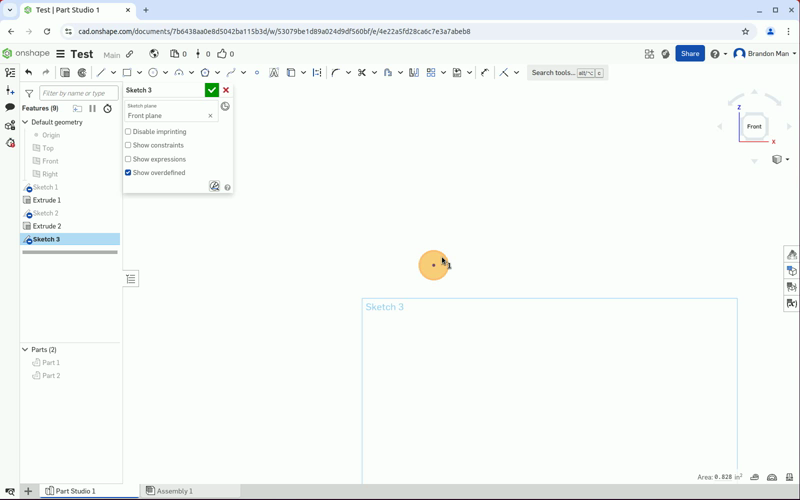
scroll(-6)
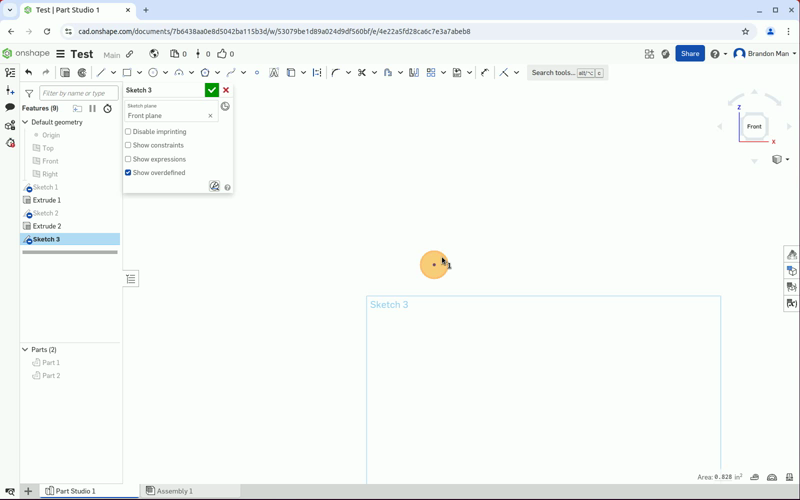
scroll(-6)
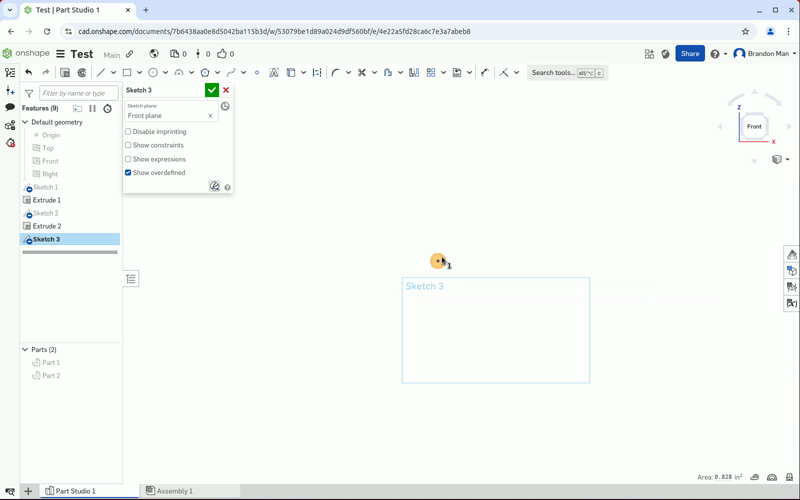
scroll(-6)
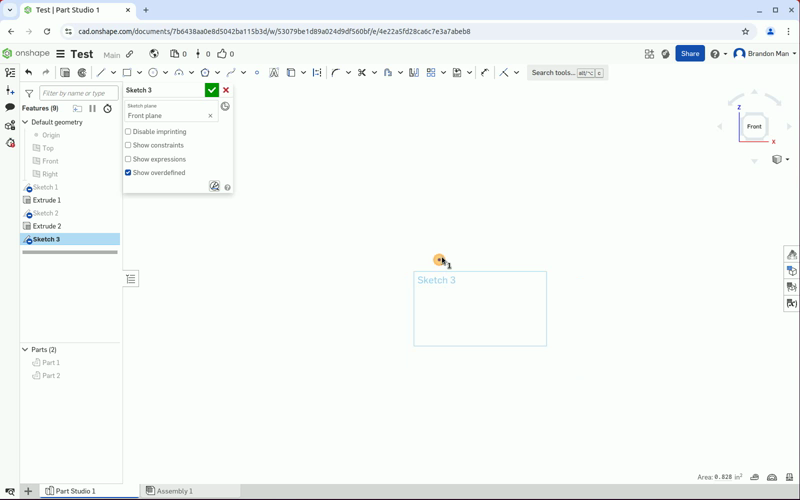
scroll(-6)
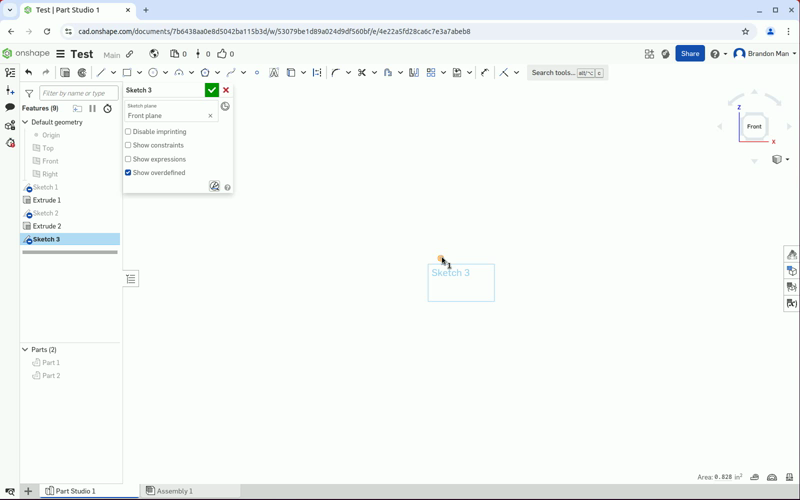
mouse_move(73, 352)
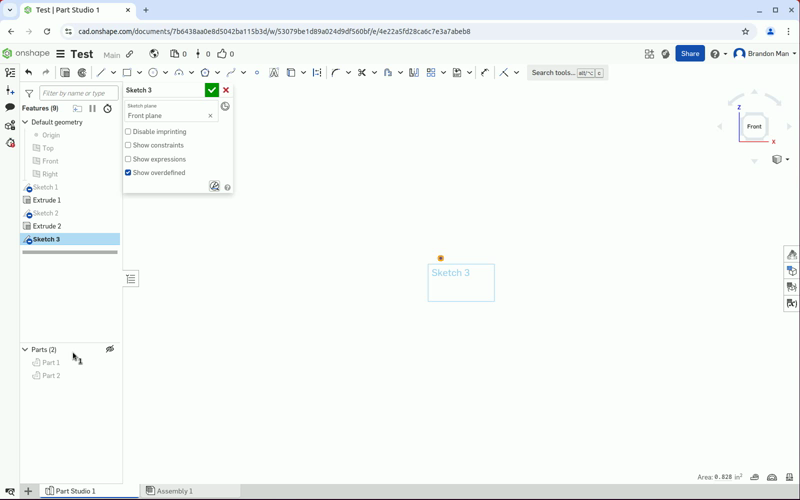
key(shift+y)
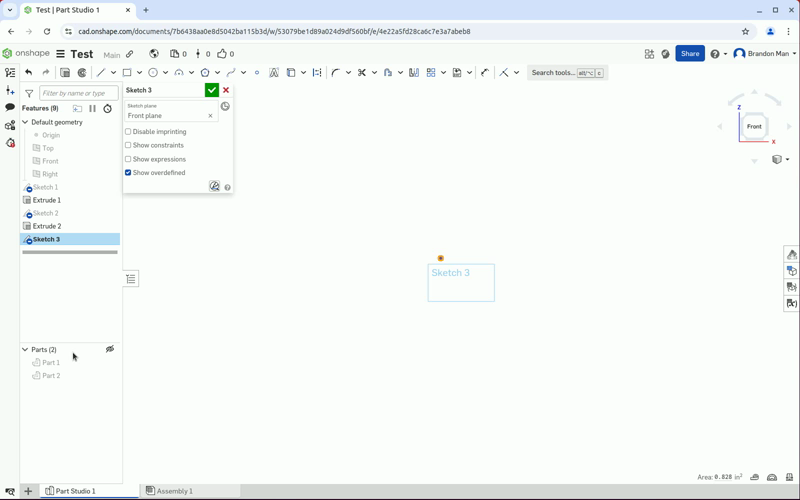
key(shift+e)
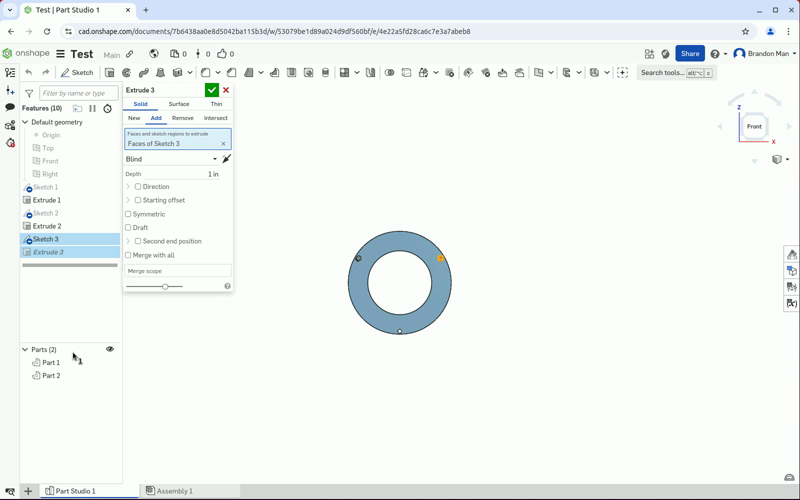
mouse_move(143, 106)
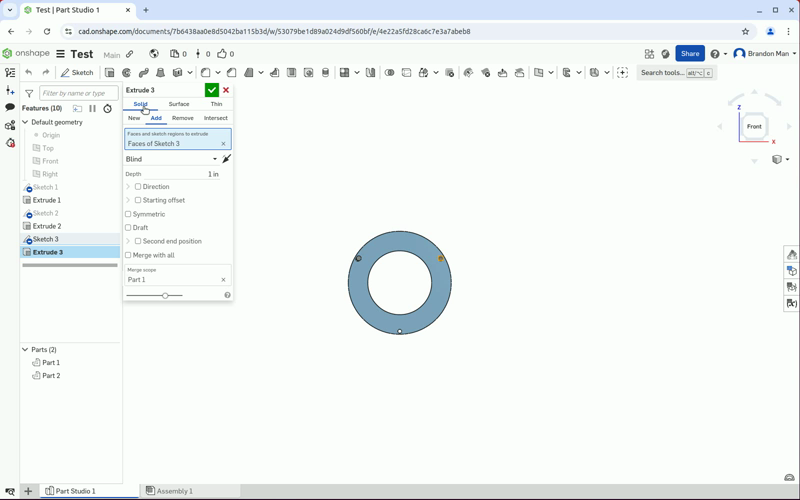
click(143, 106)
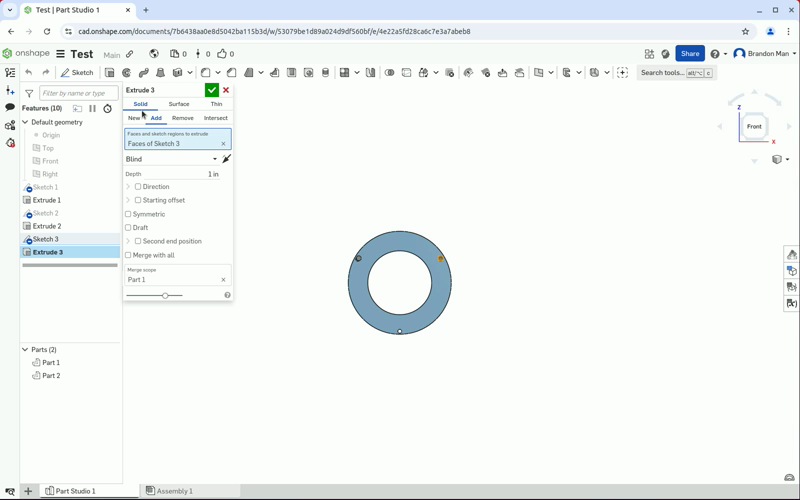
mouse_move(137, 120)
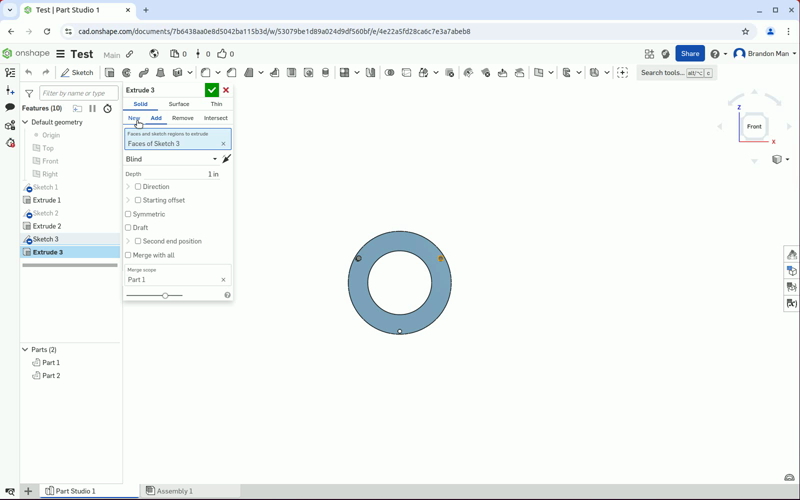
click(137, 120)
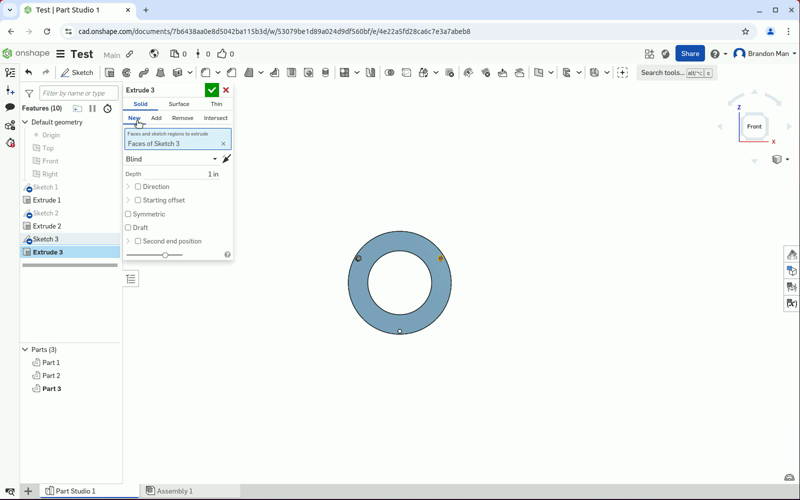
key(tab, 4)
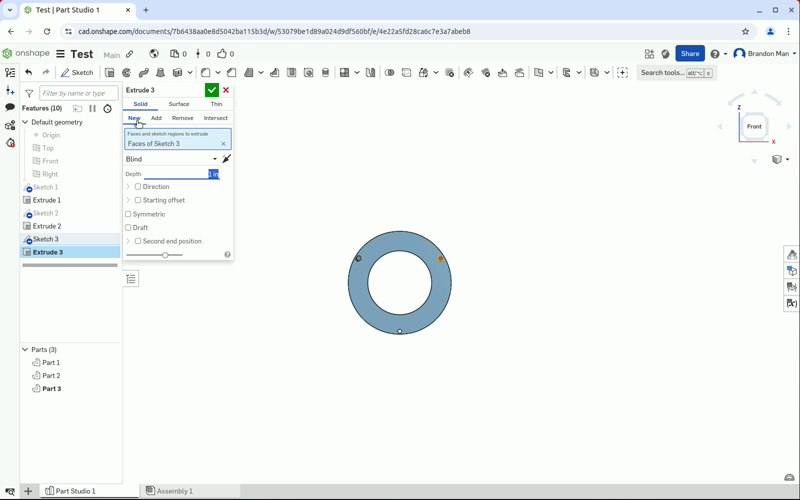
text(12.998)
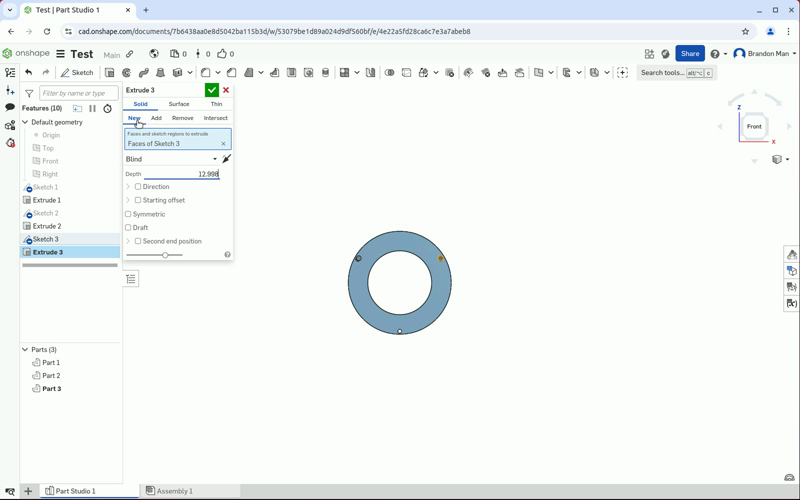
key(enter)
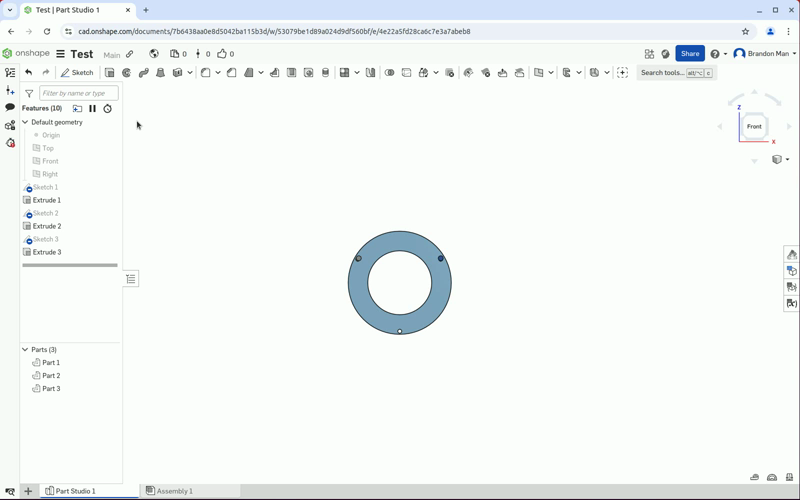
key(shift+h)
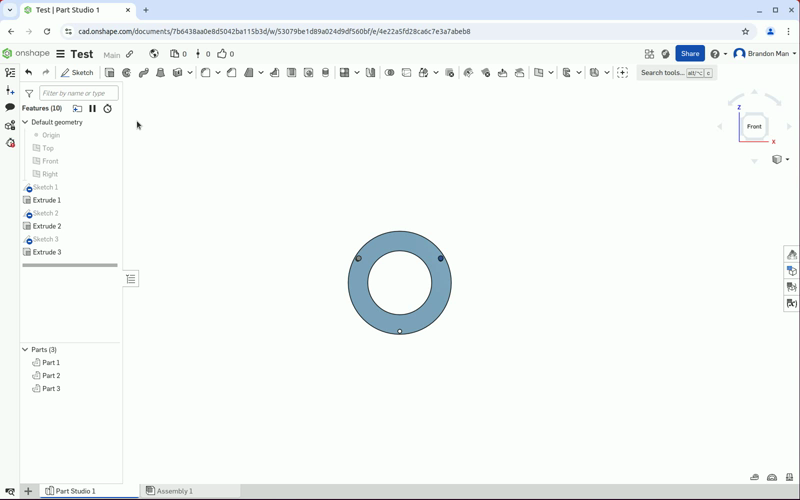
key(shift+h)
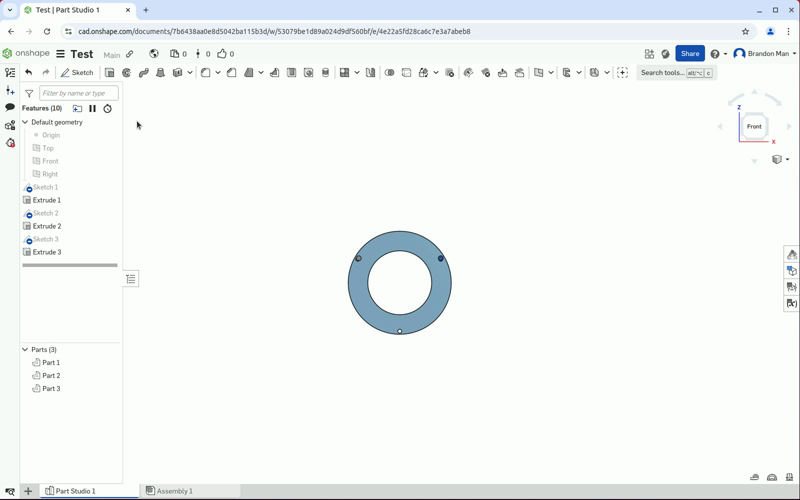
mouse_move(73, 189)
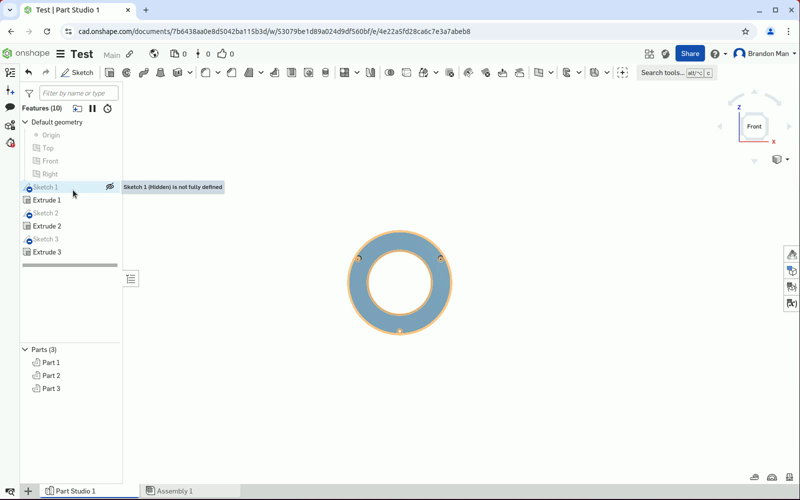
click(73, 189)
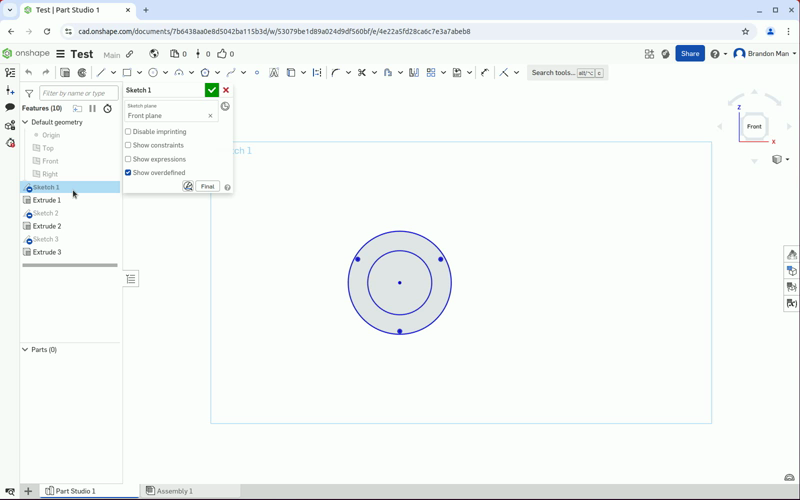
mouse_move(229, 92)
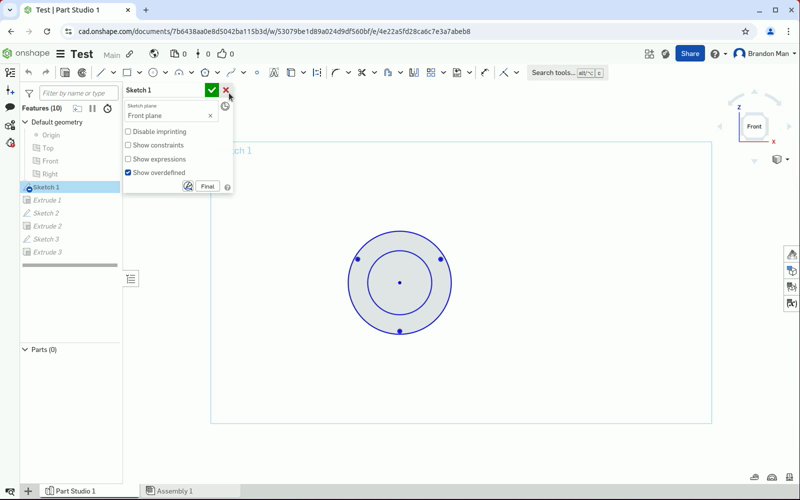
click(229, 92)
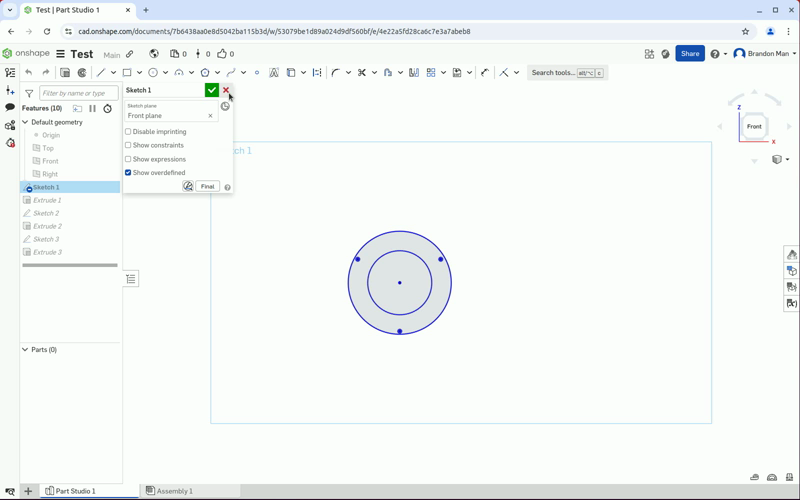
key(shift+s)
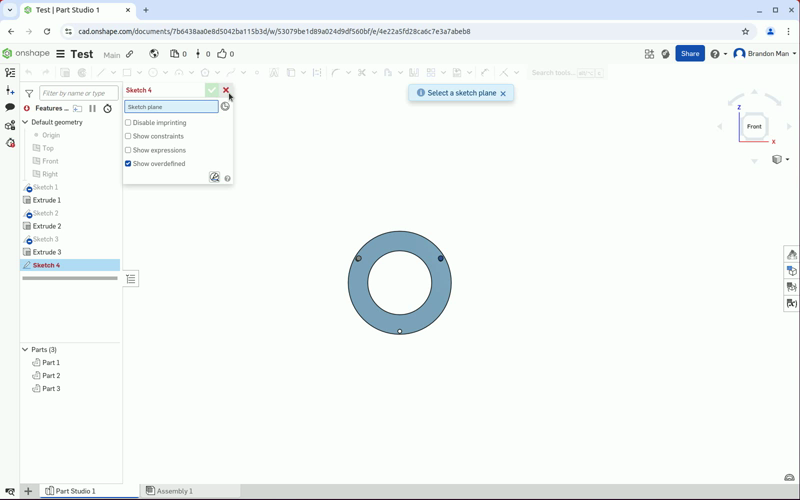
mouse_move(73, 163)
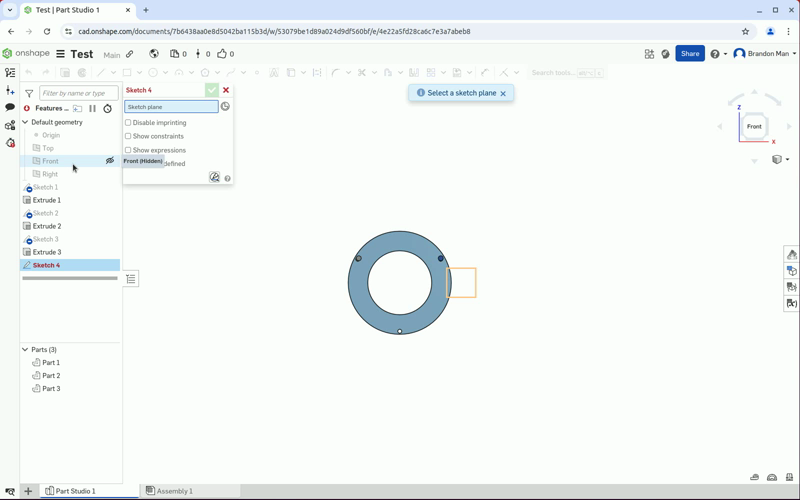
click(73, 163)
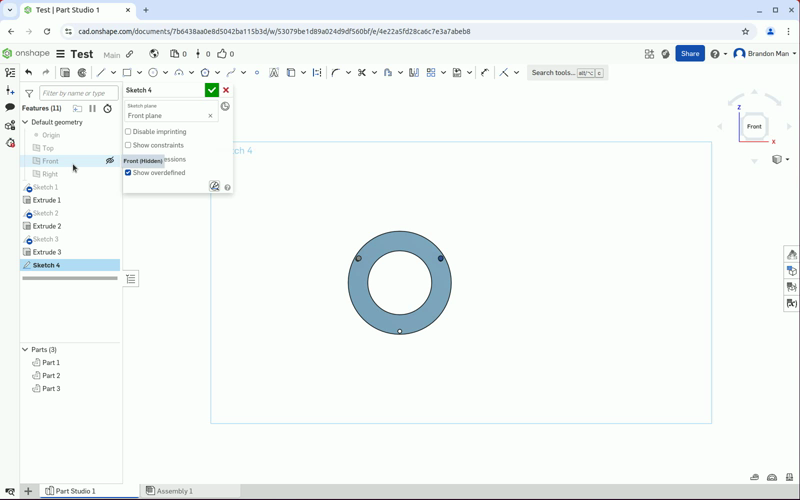
mouse_move(73, 352)
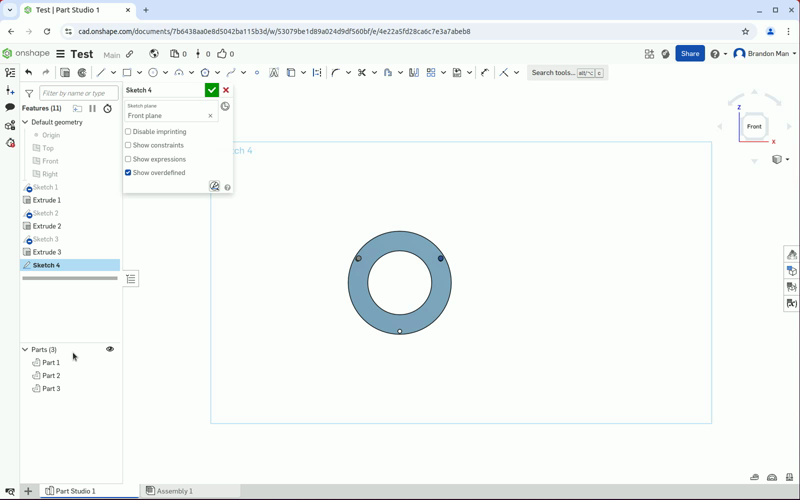
key(y)
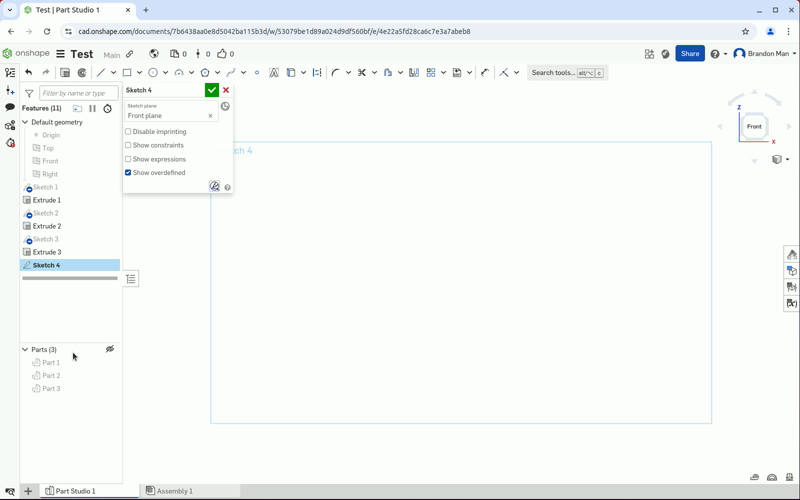
key(c)
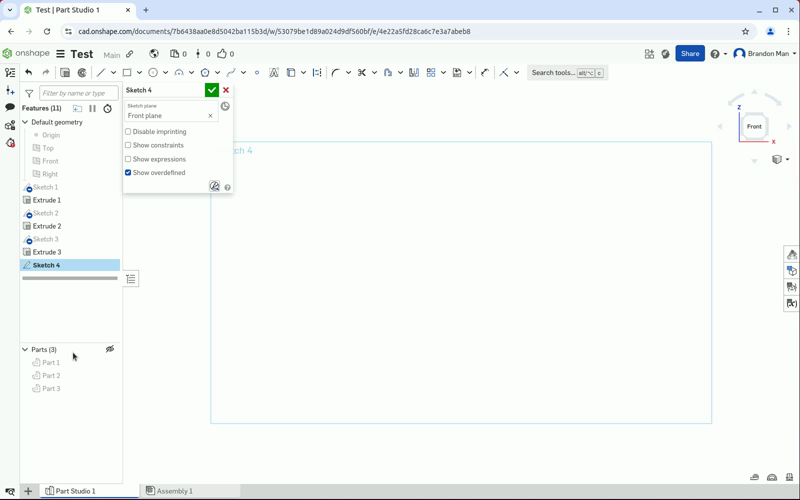
key_down(shift)
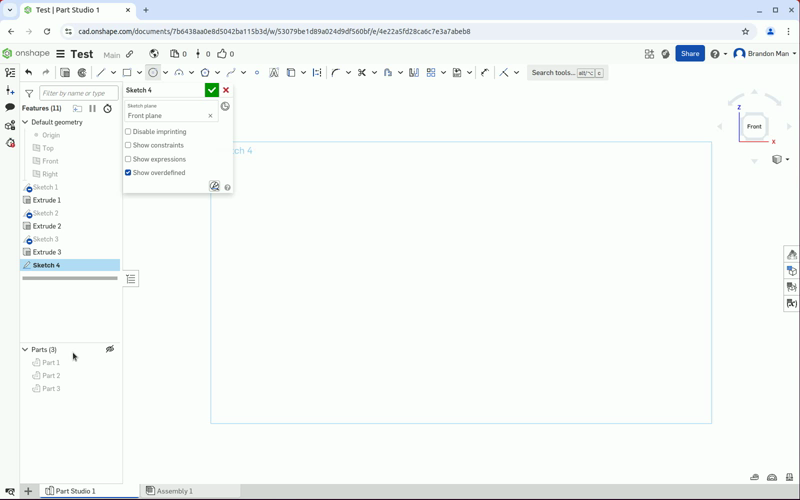
mouse_move(399, 330)
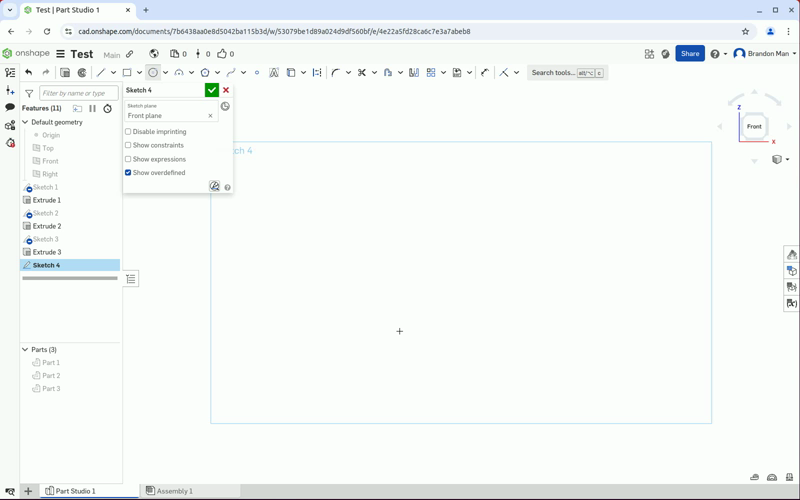
click(399, 330)
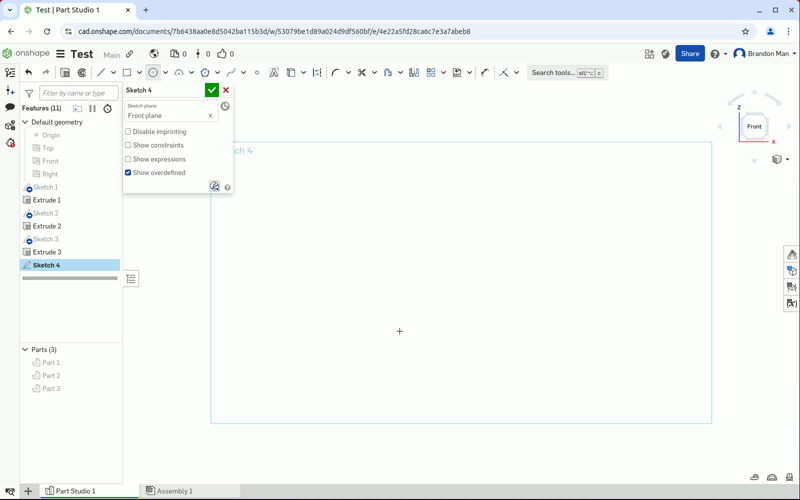
key_up(shift)
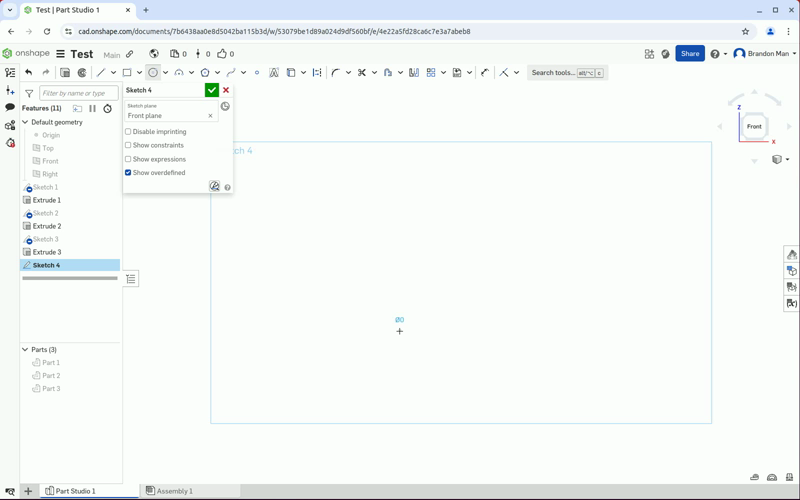
mouse_move(402, 330)
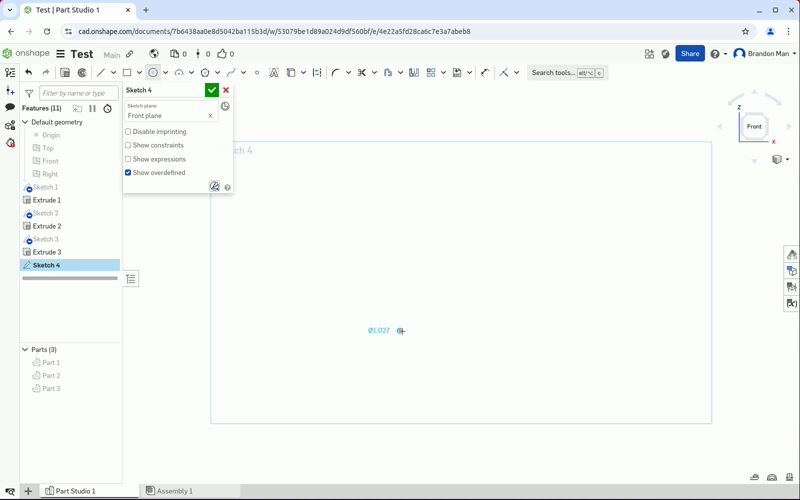
scroll(6)
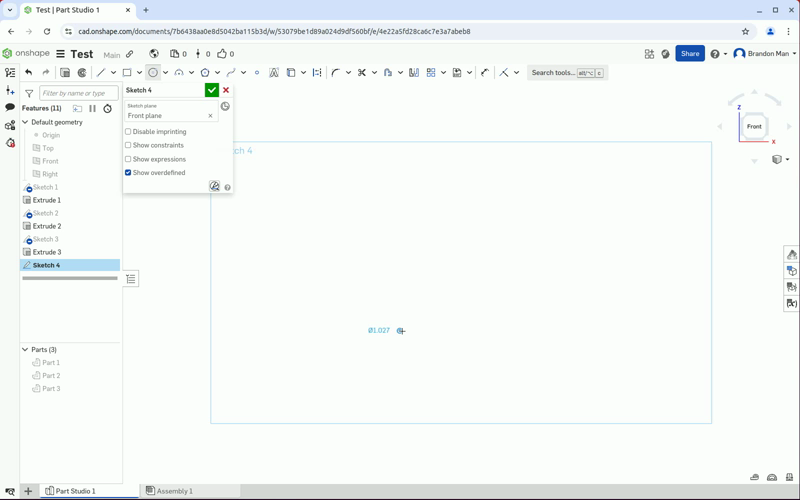
scroll(6)
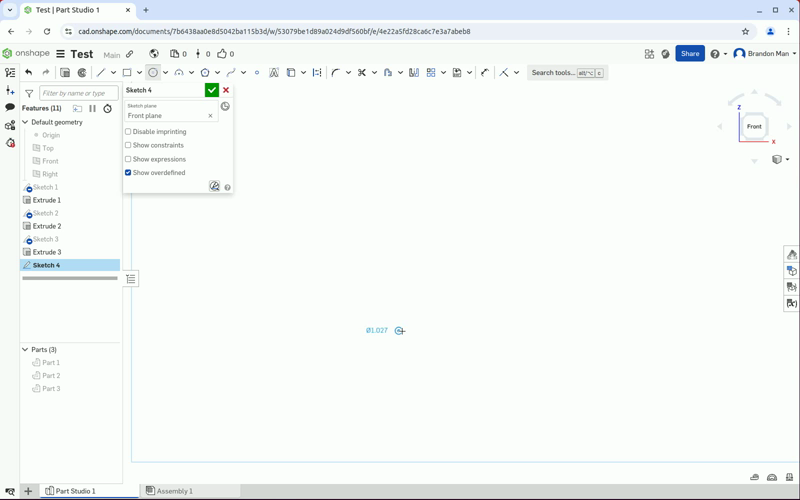
scroll(6)
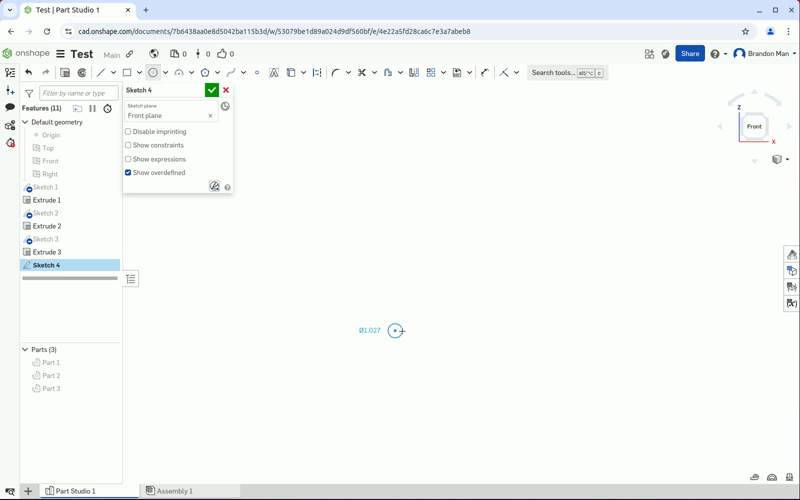
scroll(6)
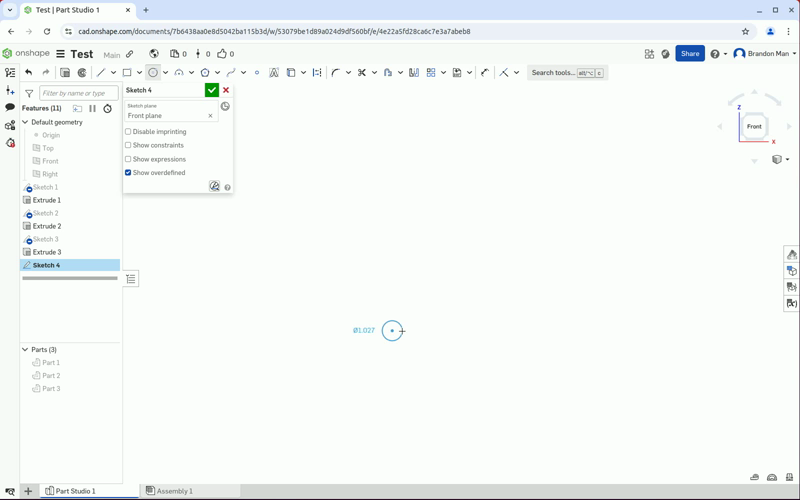
scroll(6)
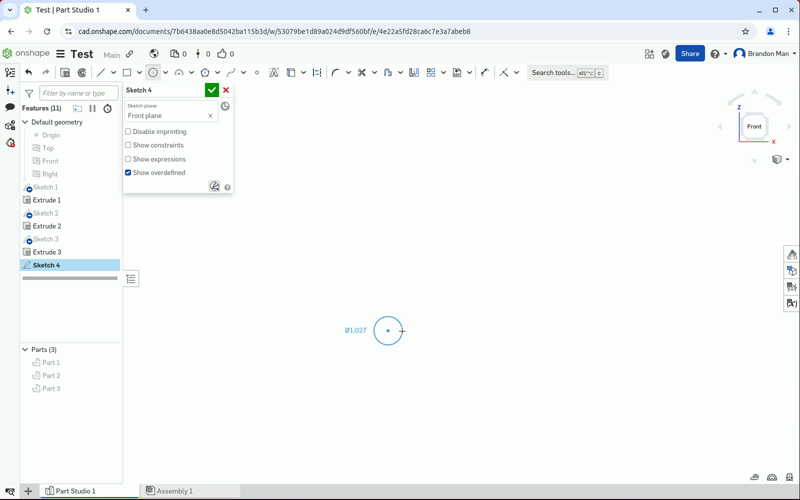
scroll(6)
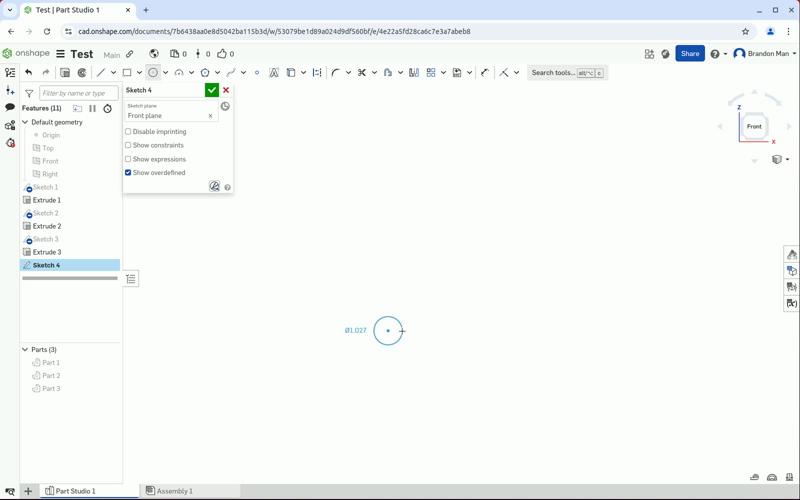
scroll(6)
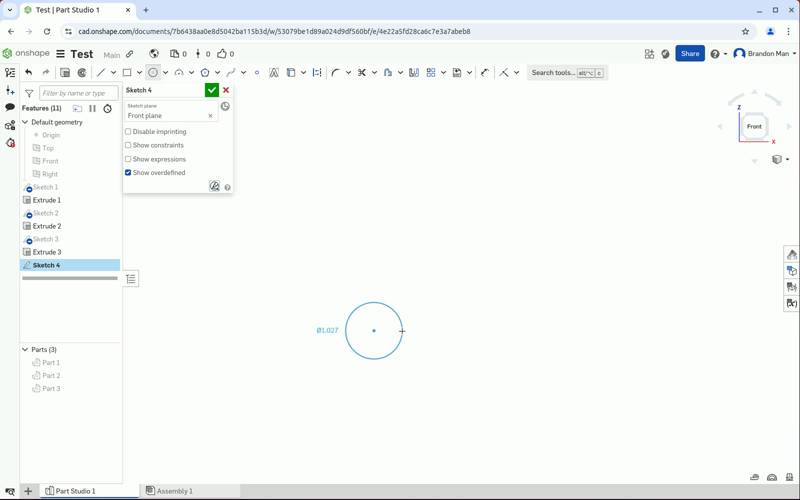
click(402, 330)
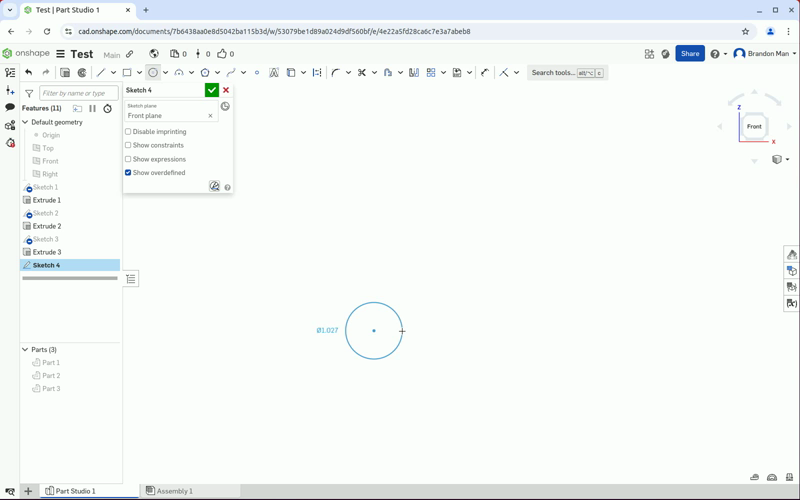
scroll(-6)
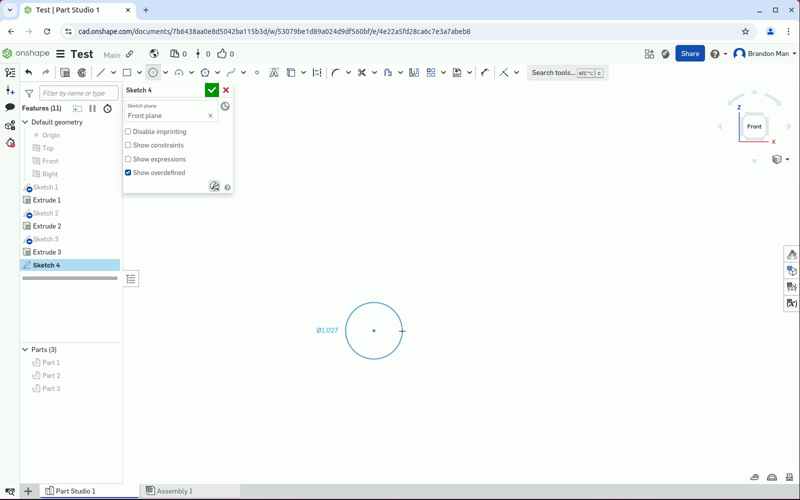
scroll(-6)
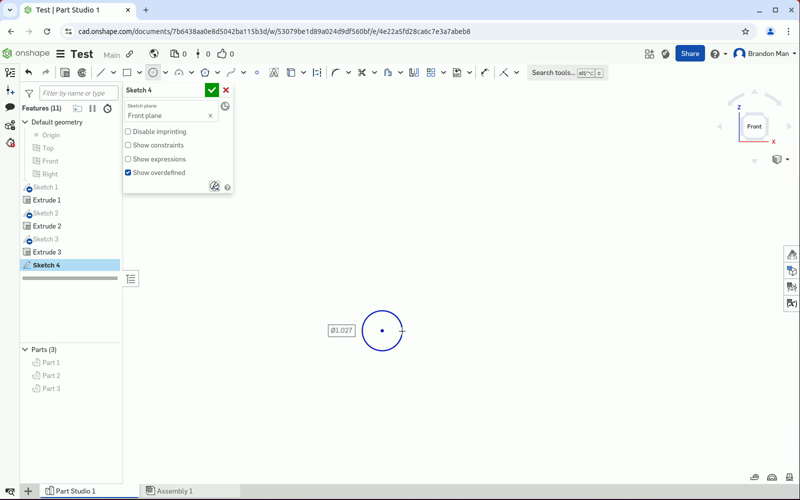
scroll(-6)
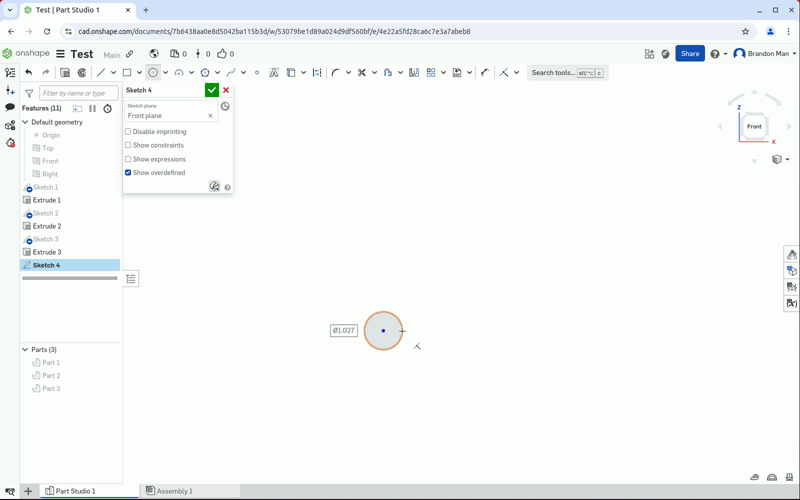
scroll(-6)
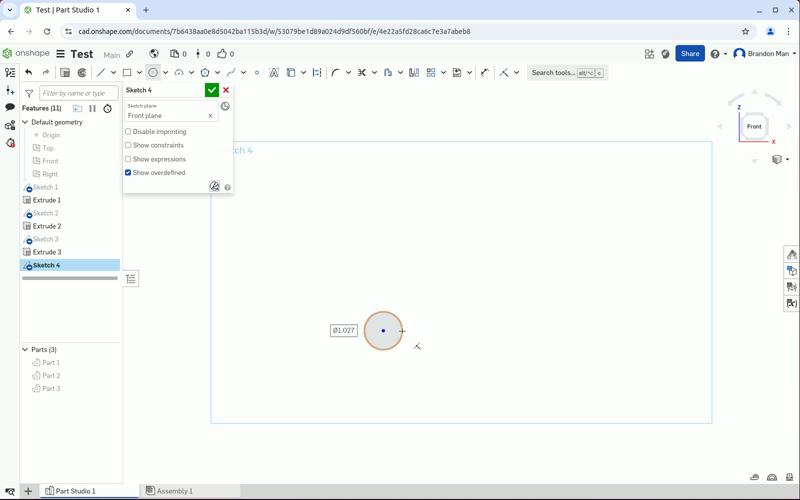
scroll(-6)
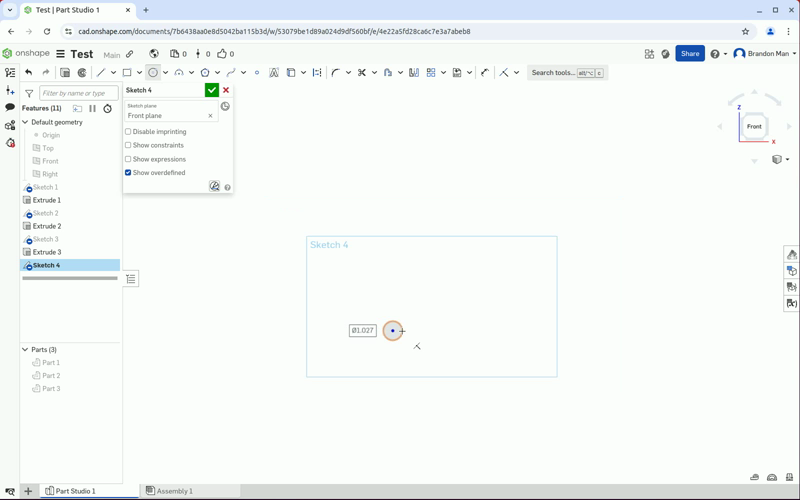
scroll(-6)
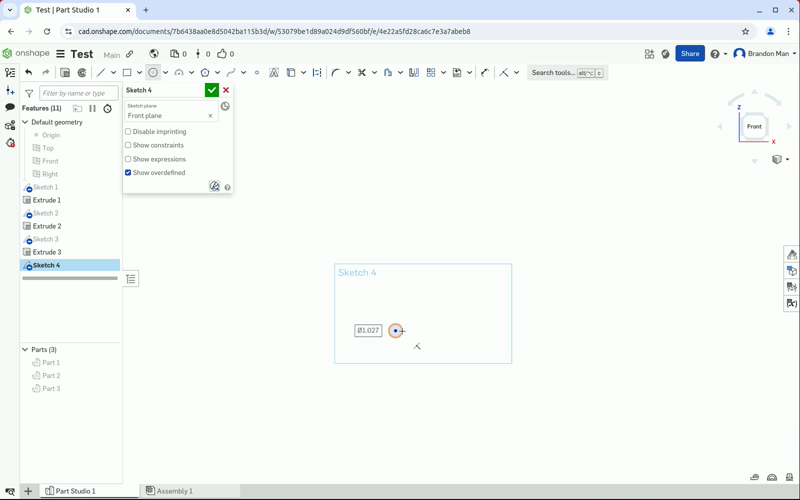
scroll(-6)
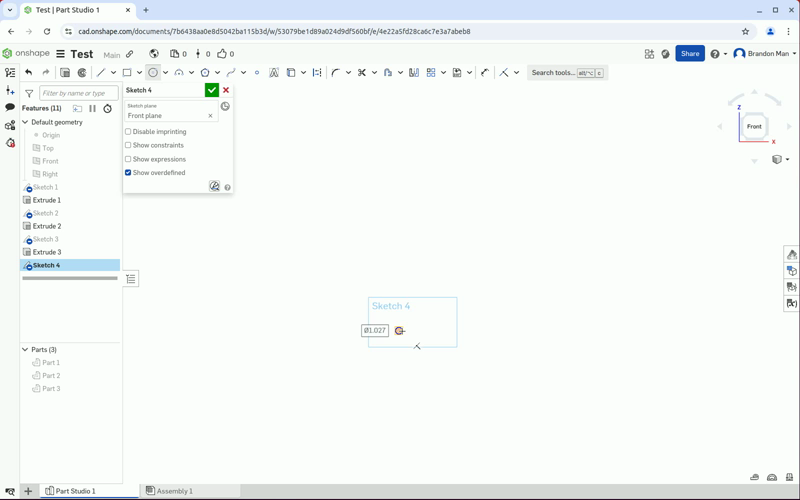
key(esc)
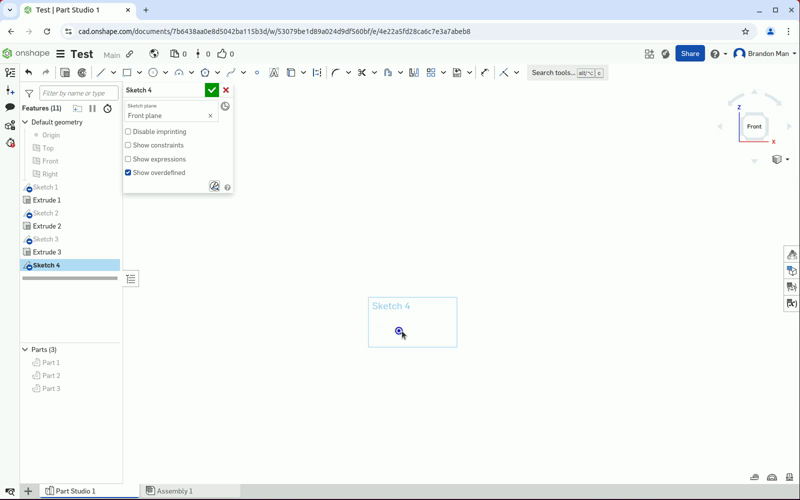
mouse_move(400, 329)
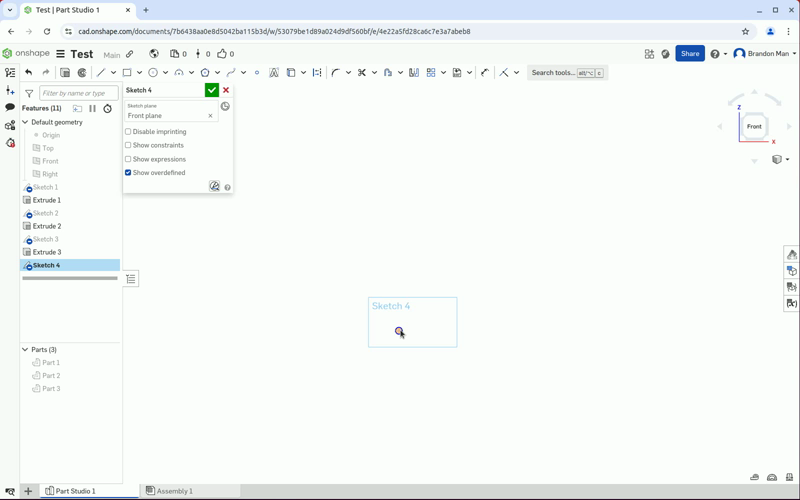
scroll(6)
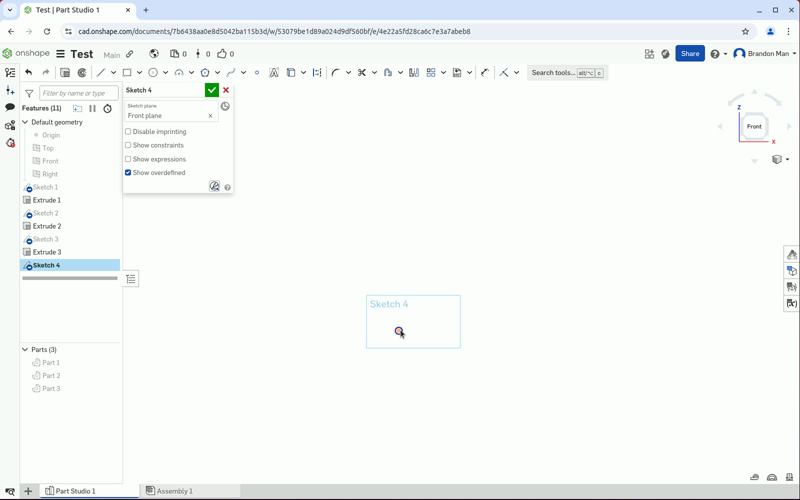
scroll(6)
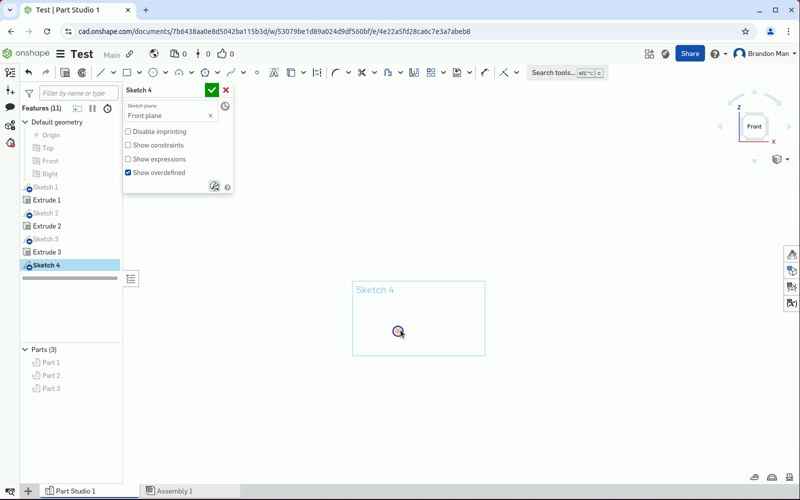
scroll(6)
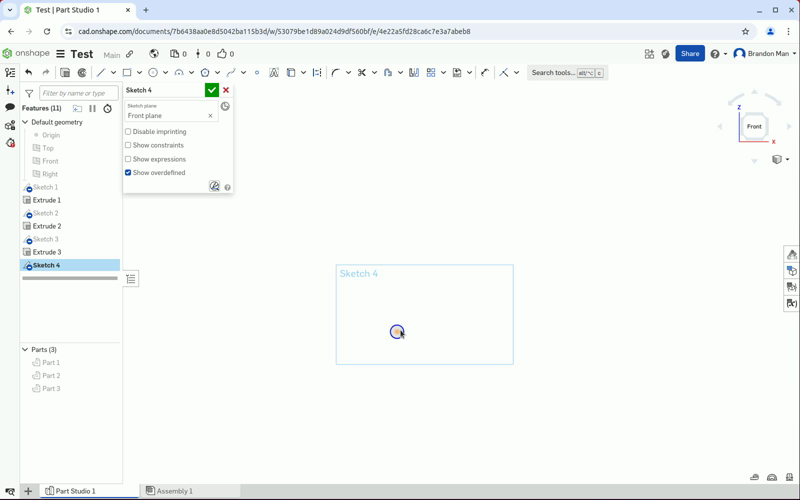
scroll(6)
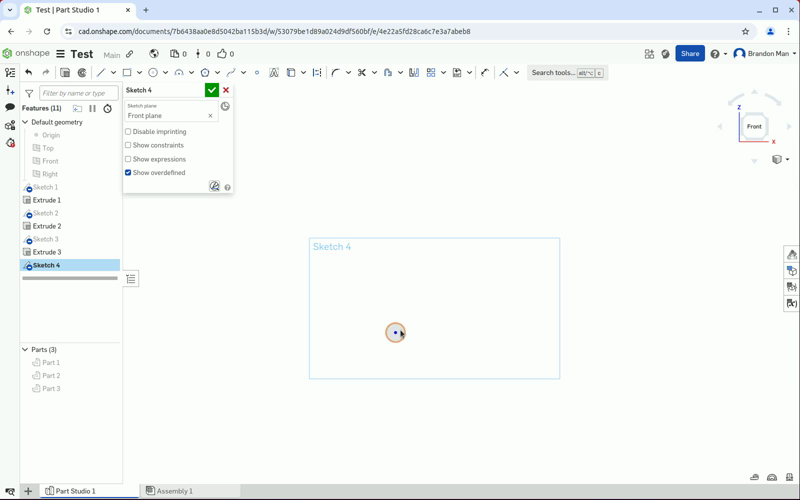
scroll(6)
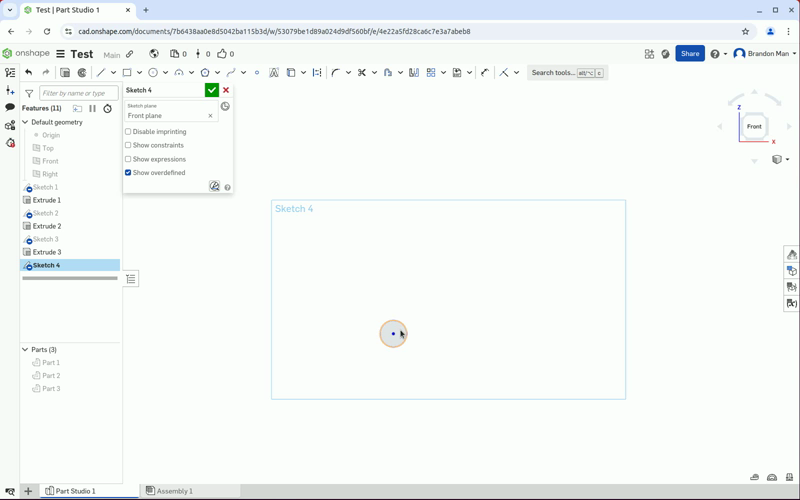
scroll(6)
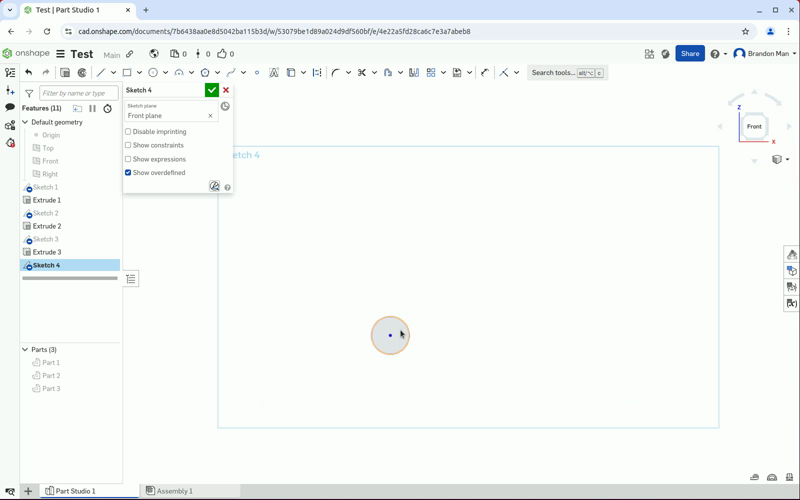
scroll(6)
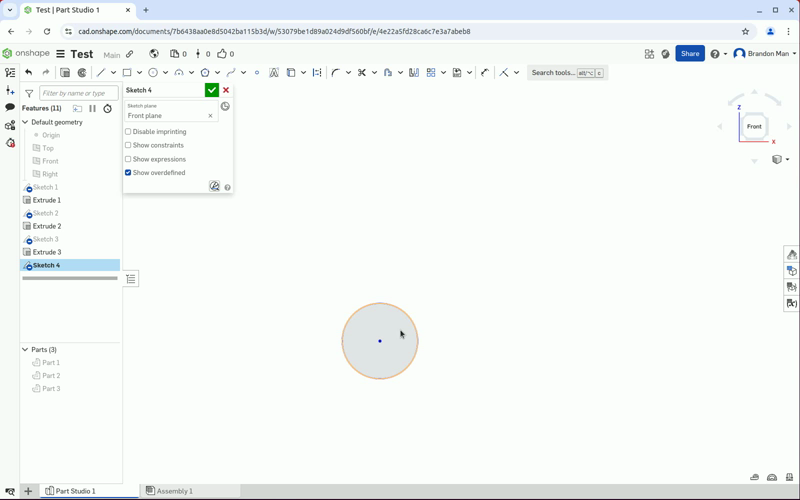
click(400, 329)
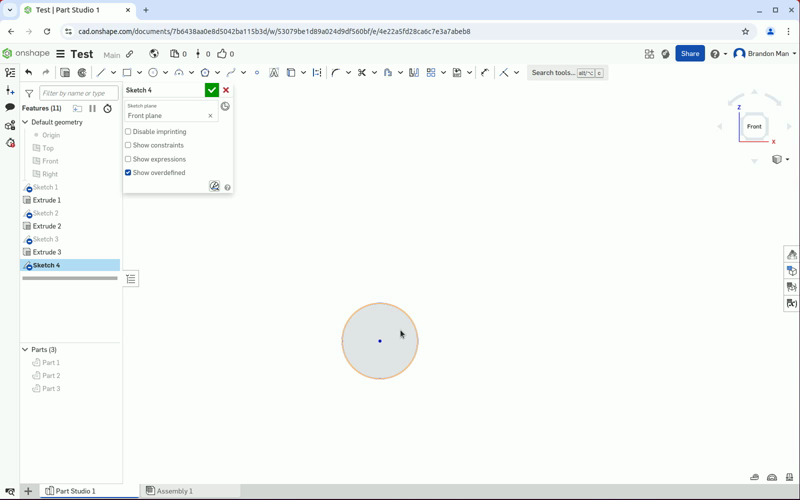
scroll(-6)
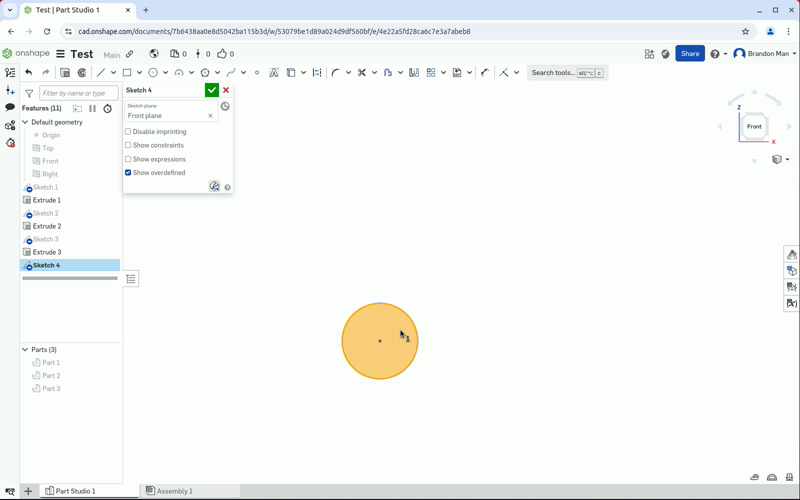
scroll(-6)
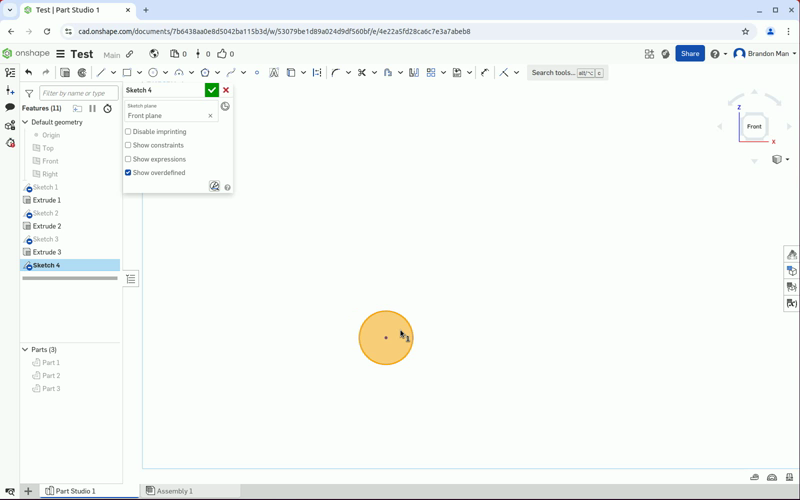
scroll(-6)
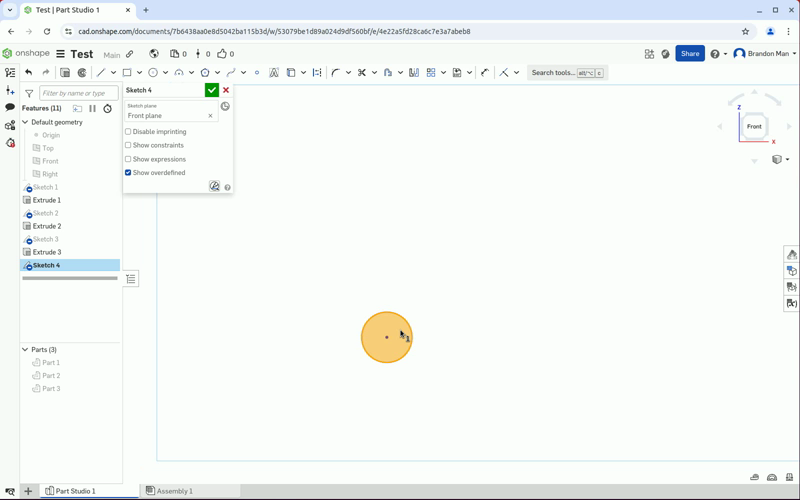
scroll(-6)
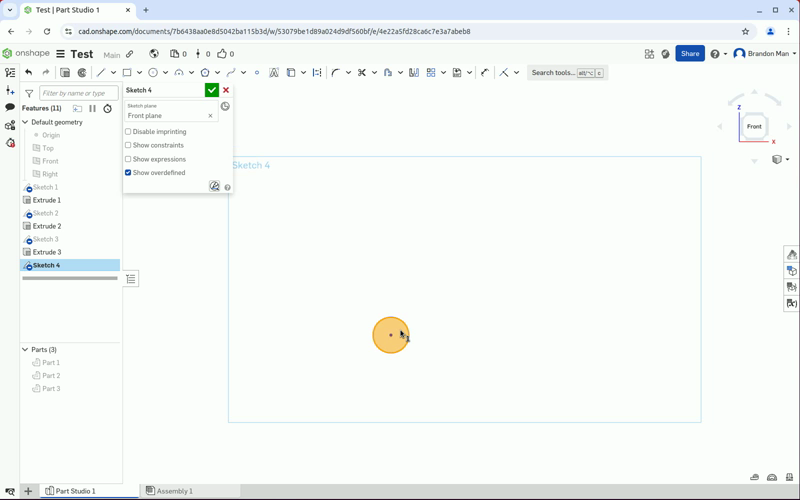
scroll(-6)
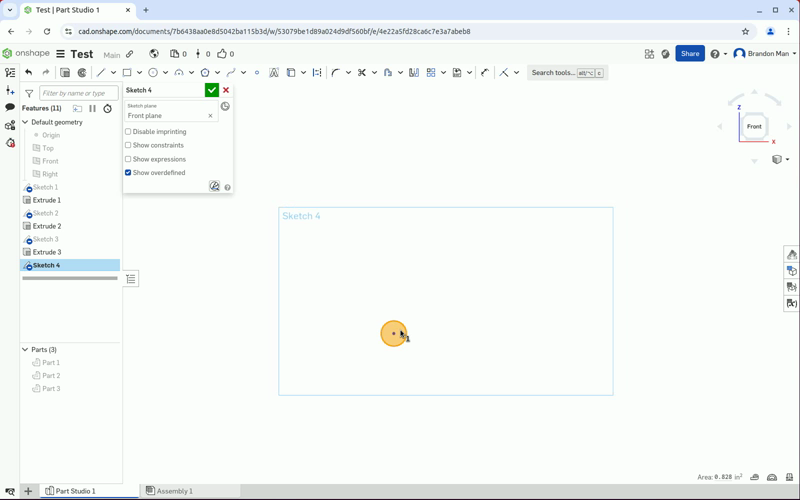
scroll(-6)
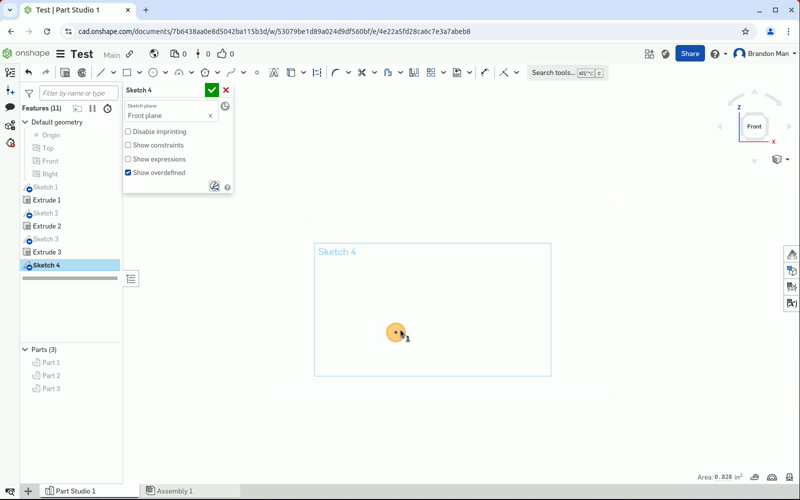
scroll(-6)
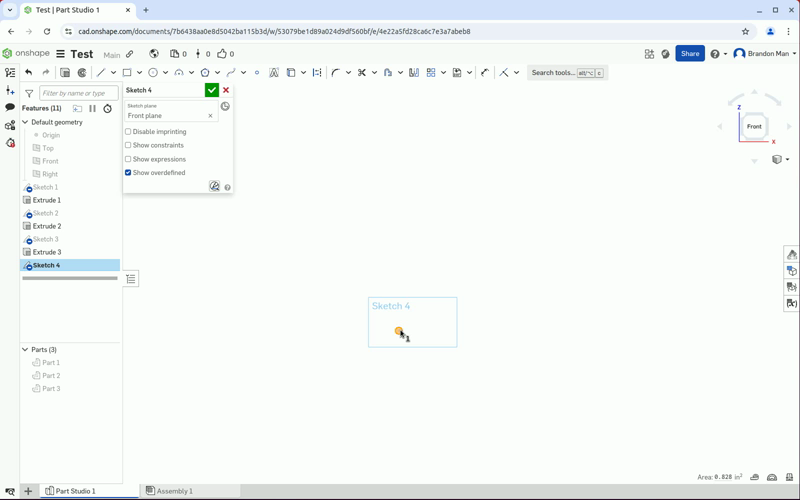
mouse_move(73, 352)
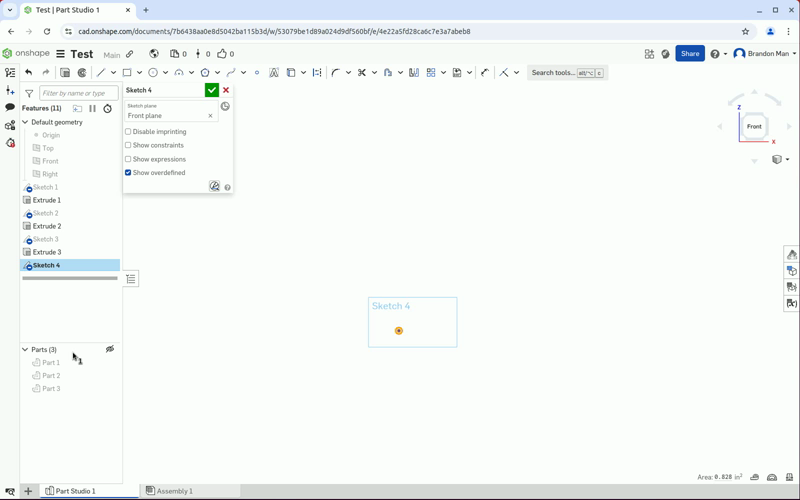
key(shift+y)
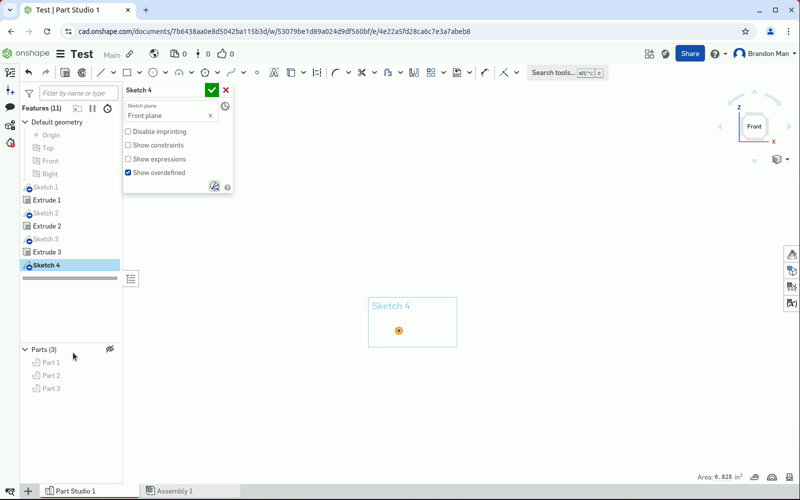
key(shift+e)
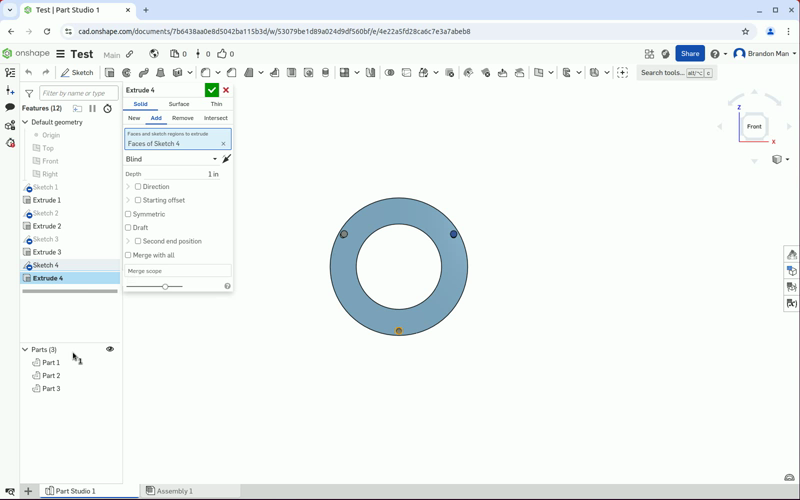
mouse_move(143, 106)
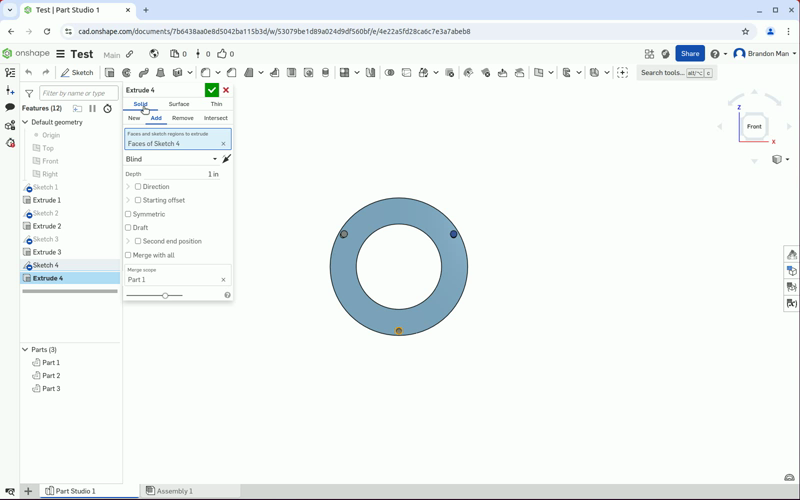
click(143, 106)
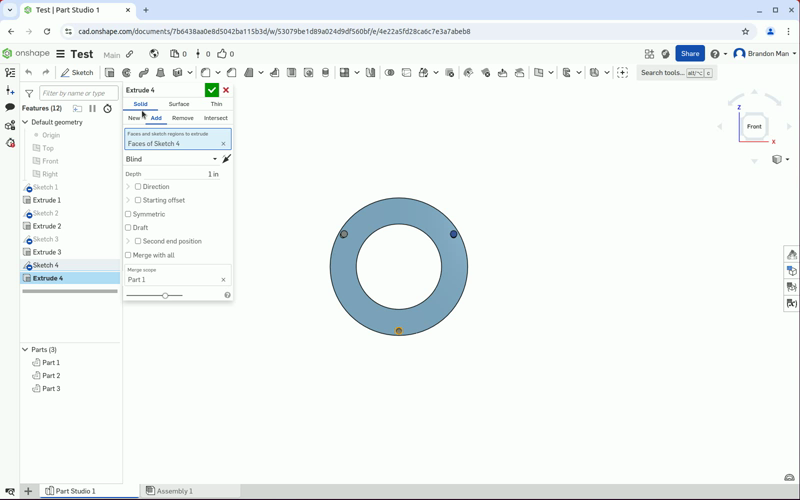
mouse_move(137, 120)
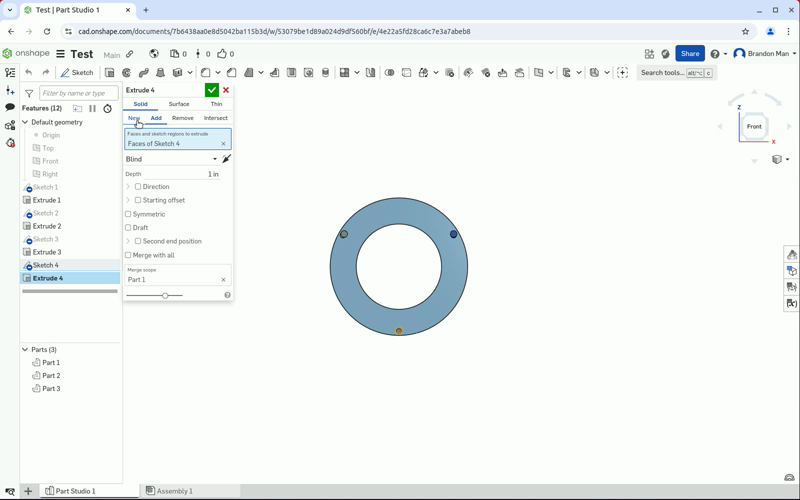
click(137, 120)
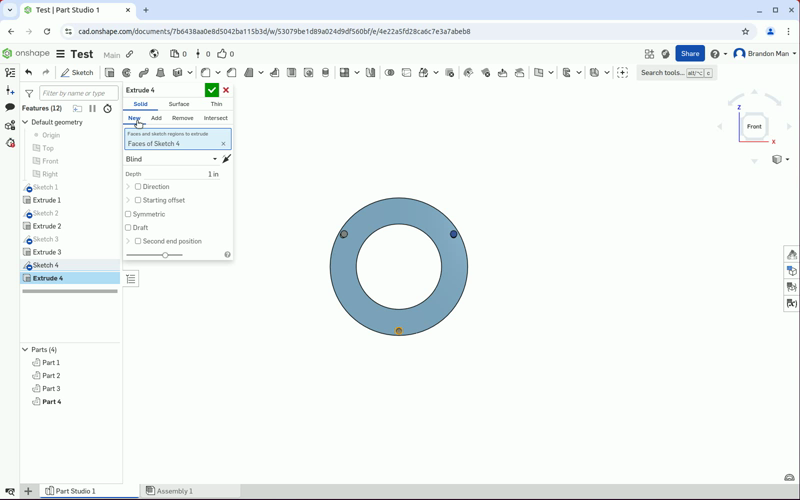
key(tab, 4)
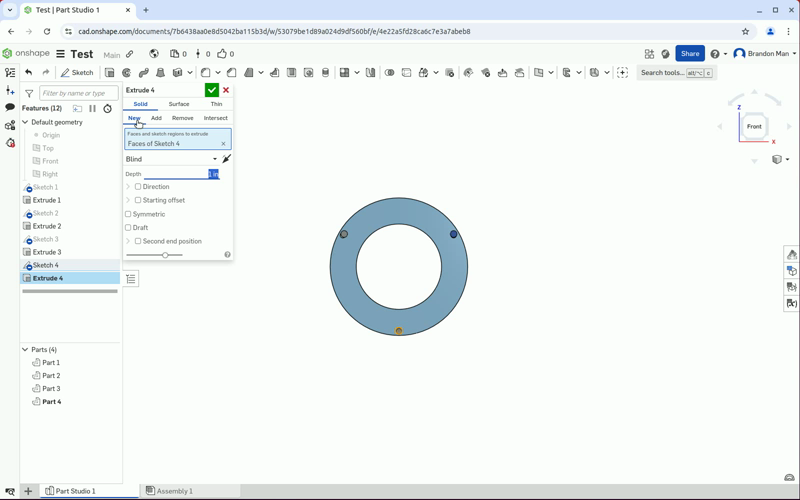
text(12.998)
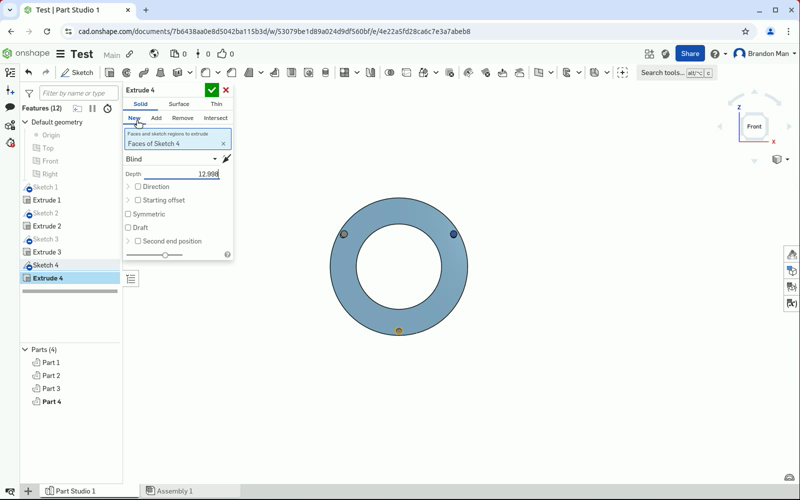
key(enter)
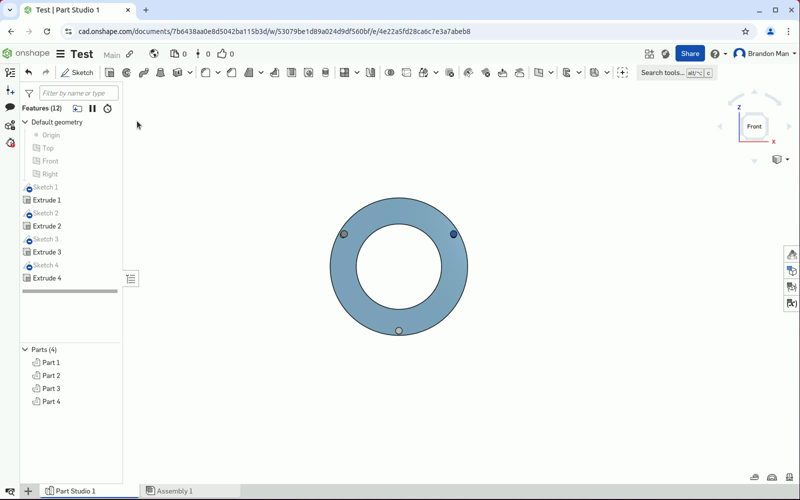
key(shift+h)
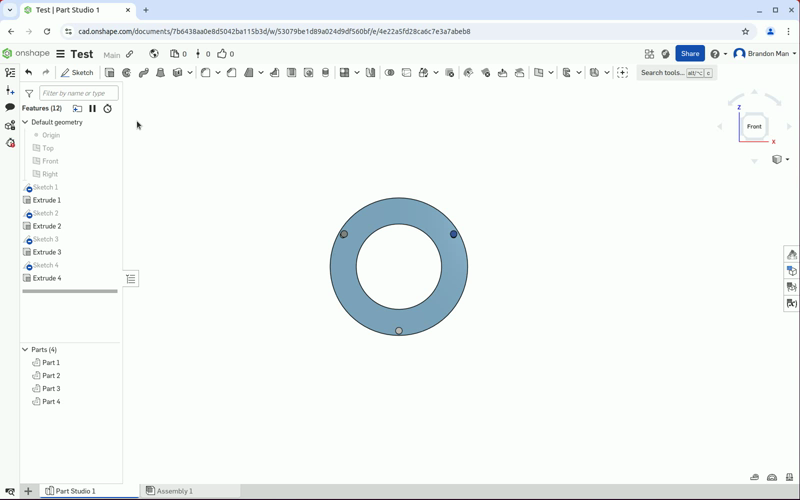
key(shift+h)
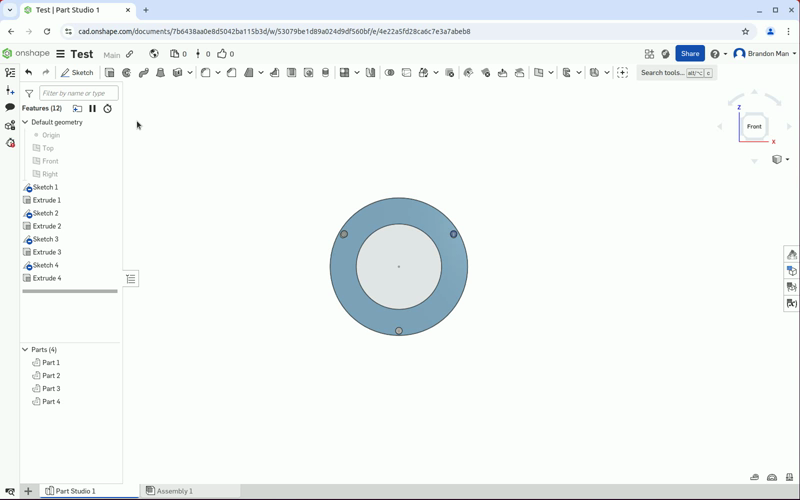
key(shift+7)
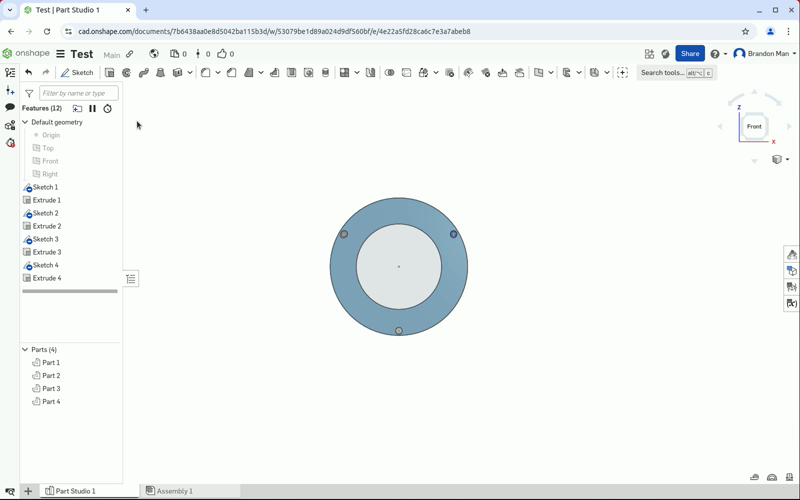
key(left, 2)
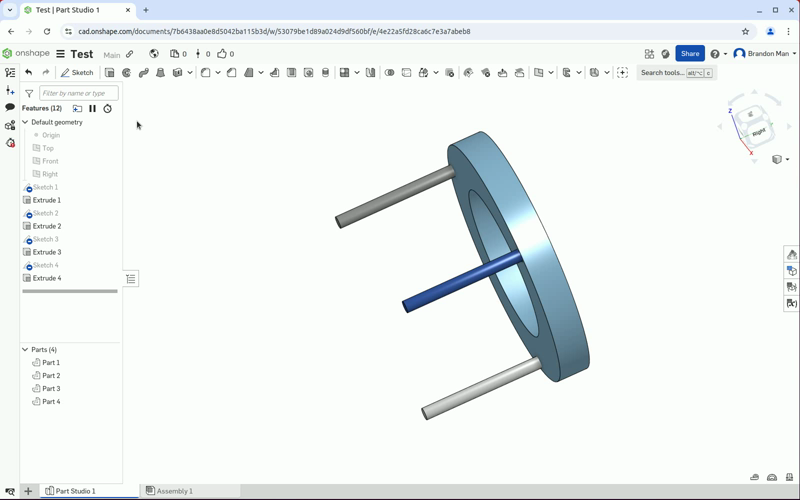
key(down, 2)
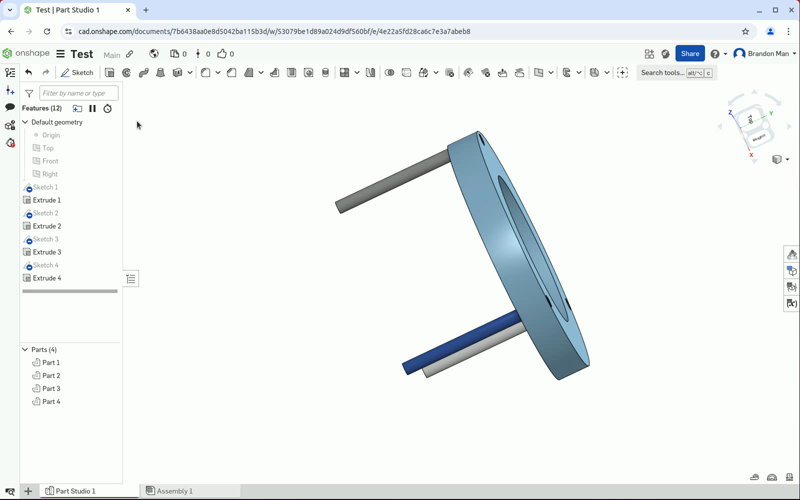
key(up, 2)
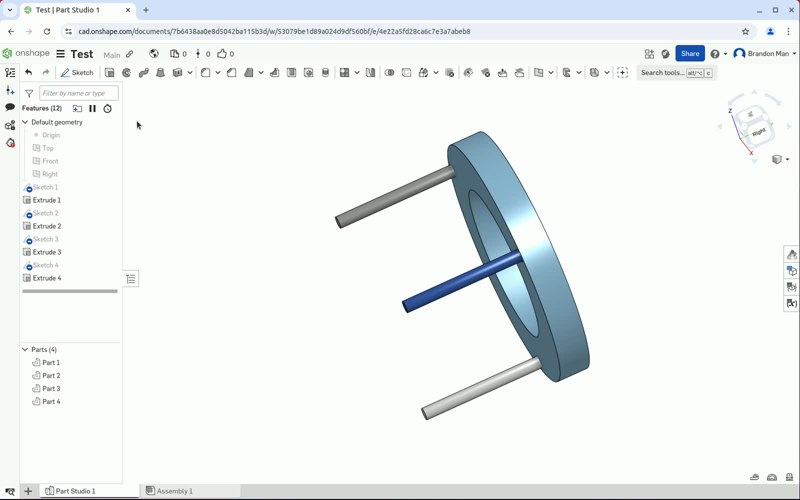
key(right, 2)
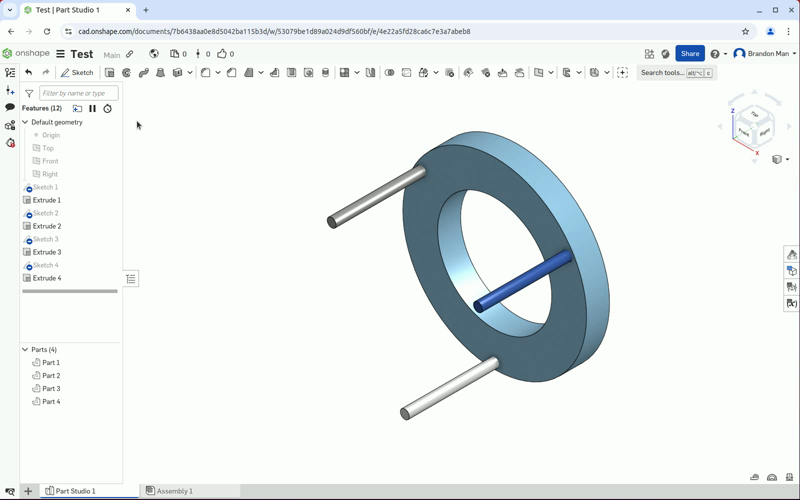
mouse_move(73, 189)
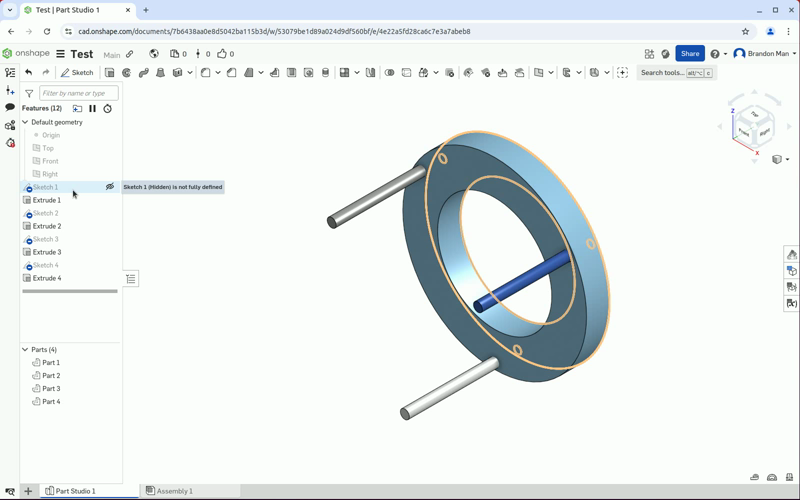
click(73, 189)